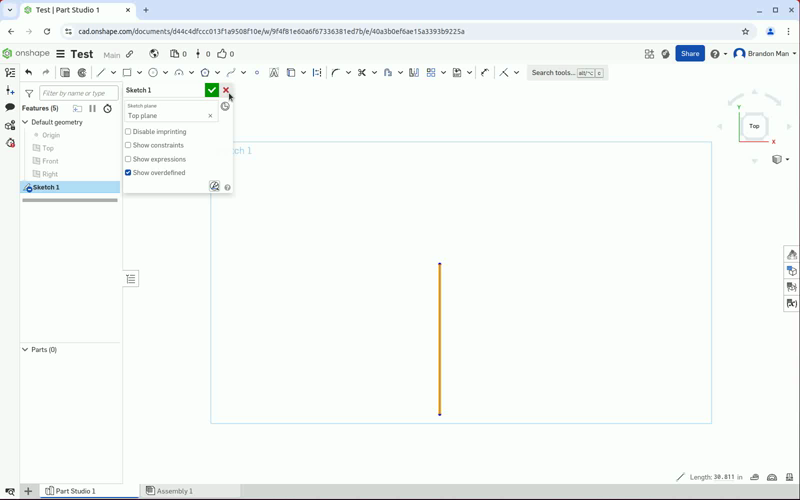
key(shift+h)
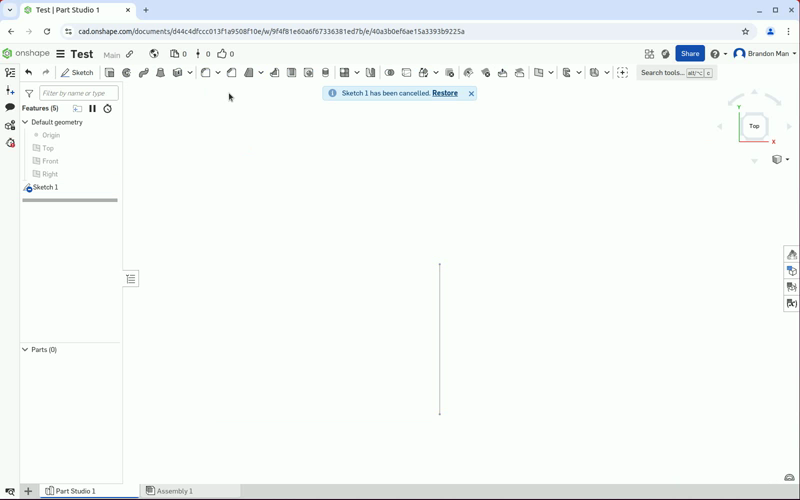
key(shift+s)
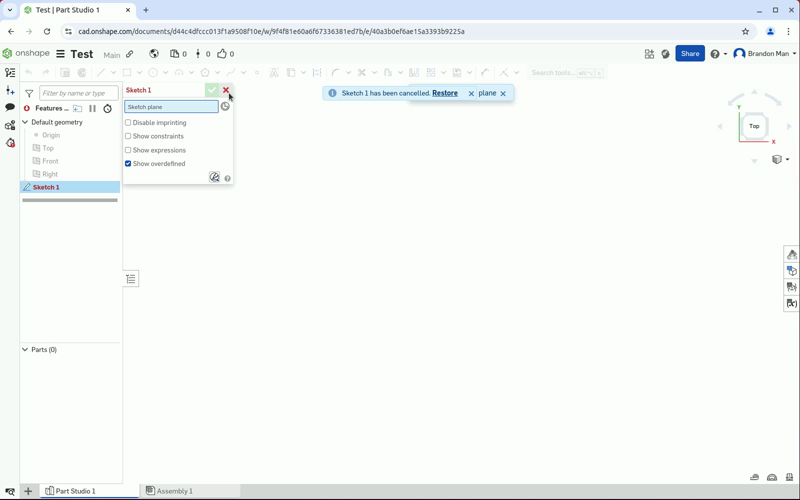
mouse_move(73, 150)
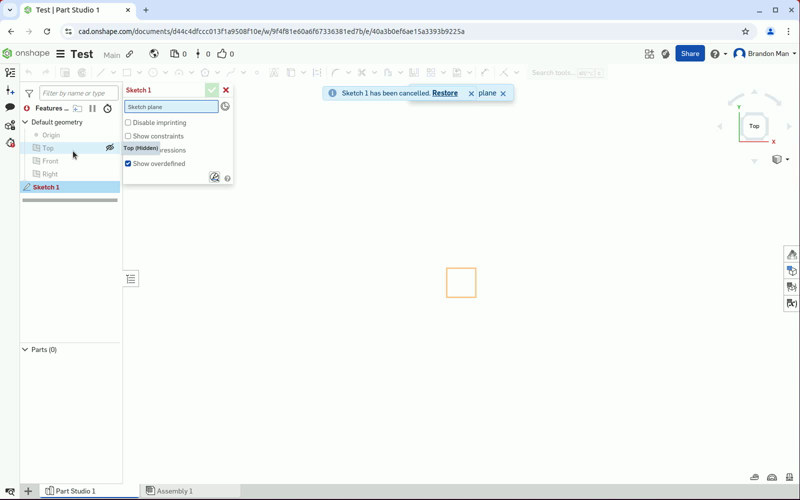
click(73, 150)
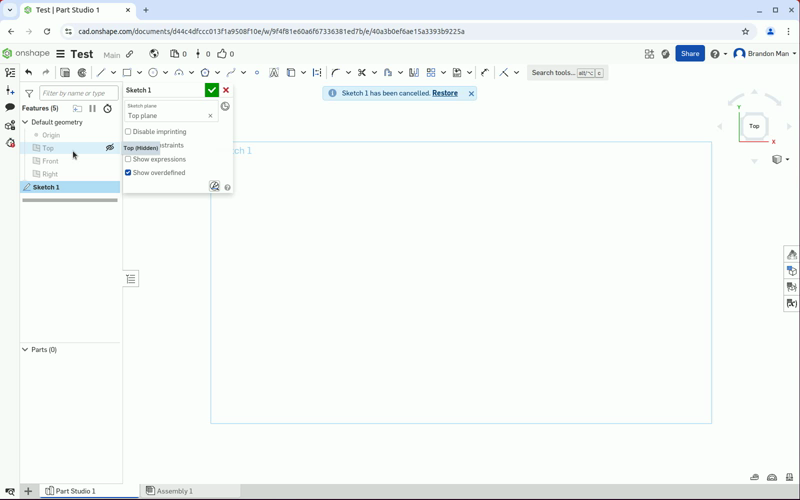
mouse_move(73, 352)
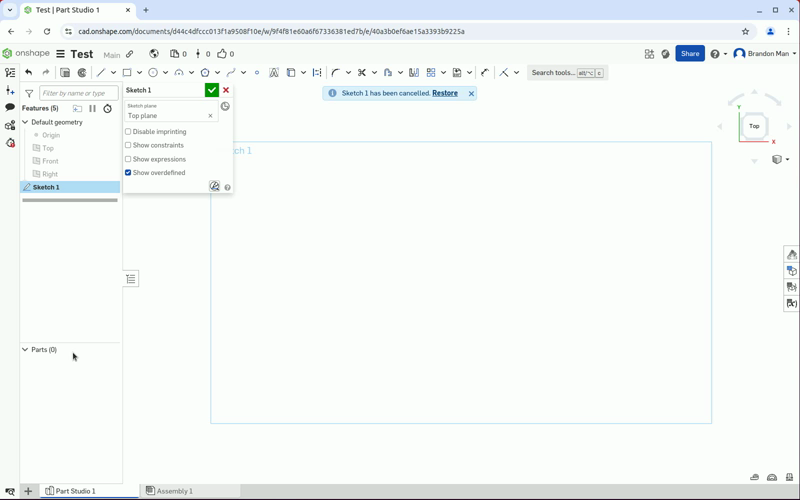
key(y)
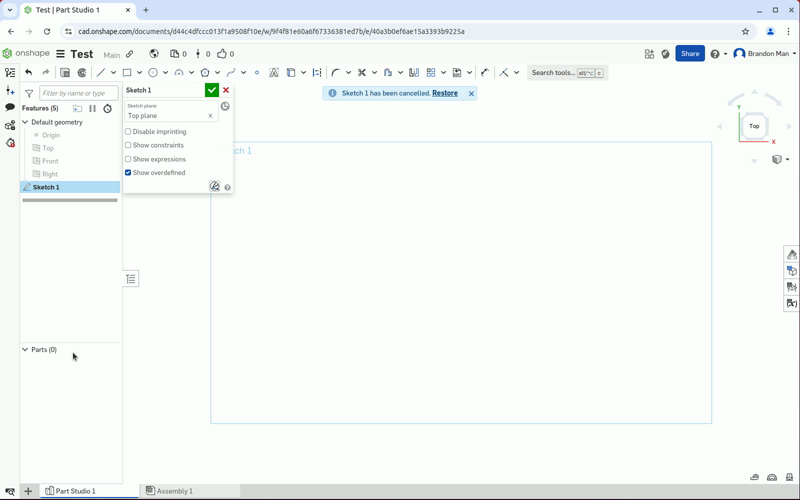
key(l)
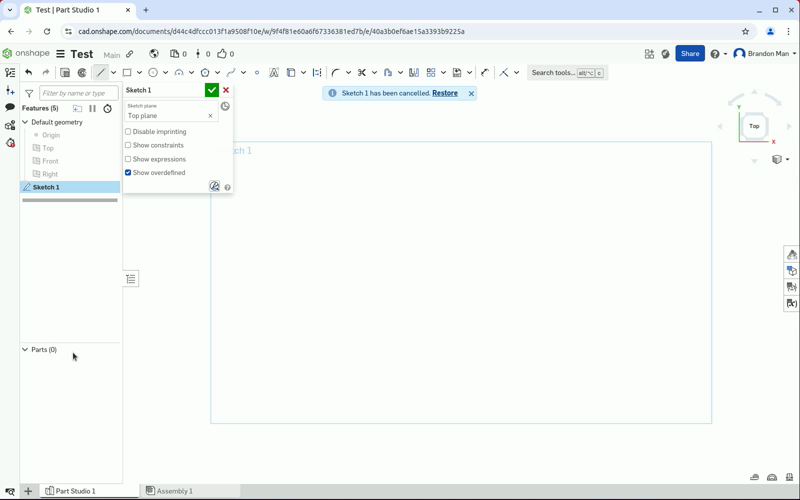
key_down(shift)
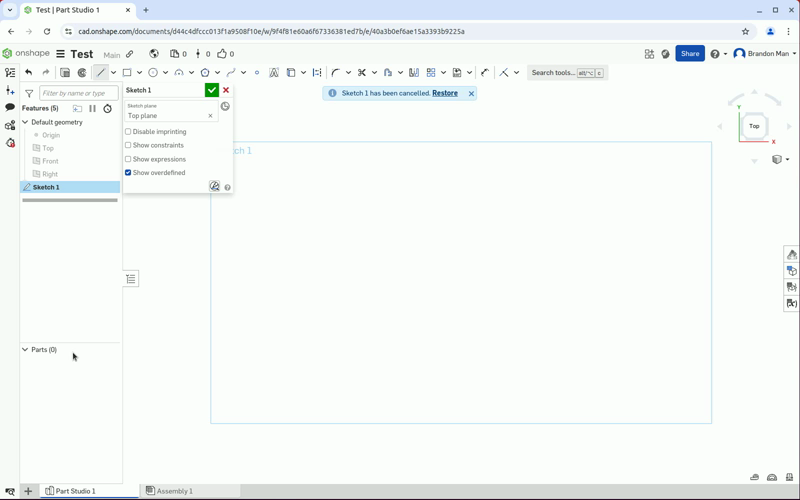
mouse_move(370, 282)
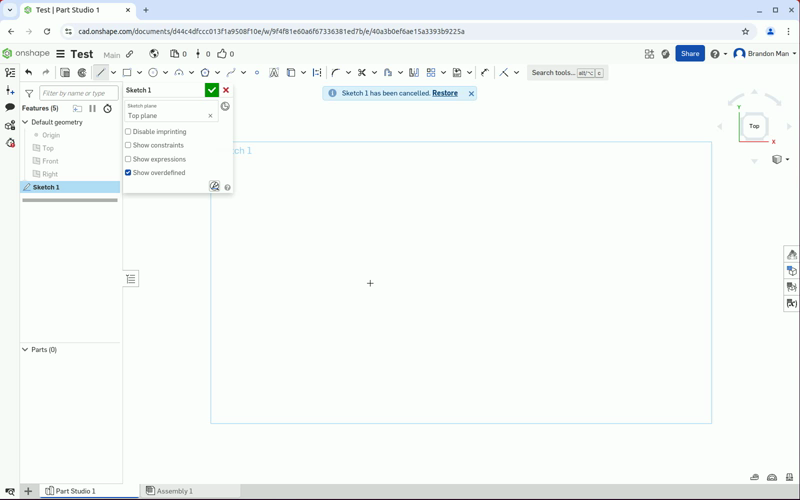
click(370, 282)
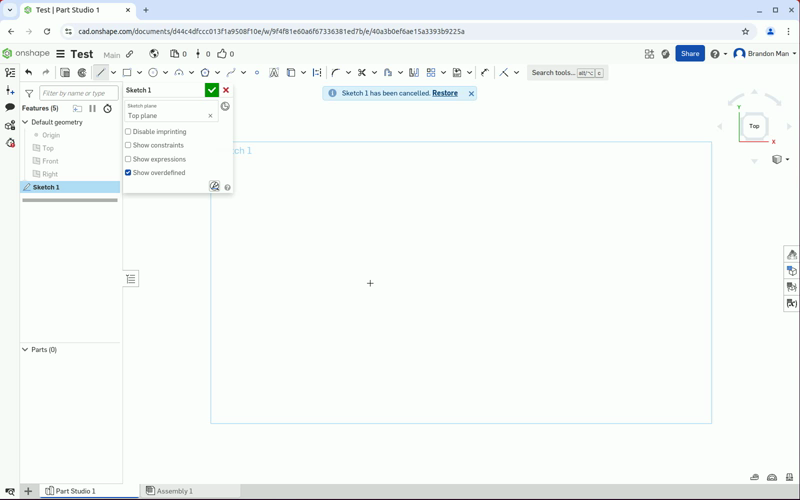
key_up(shift)
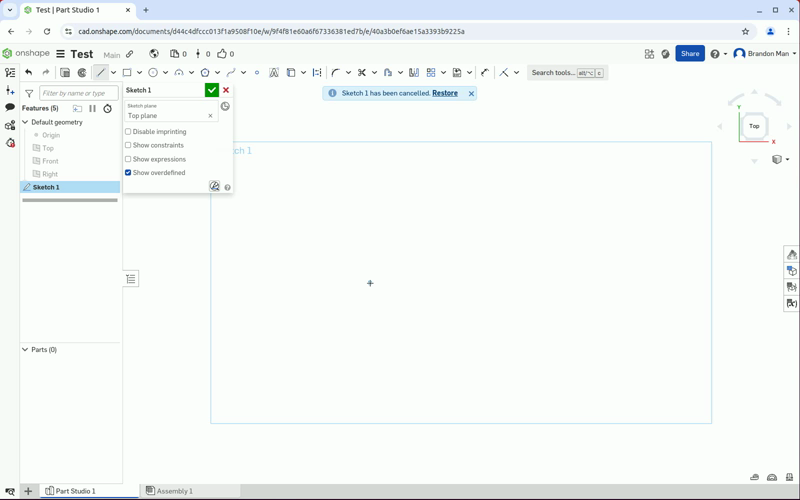
key_down(shift)
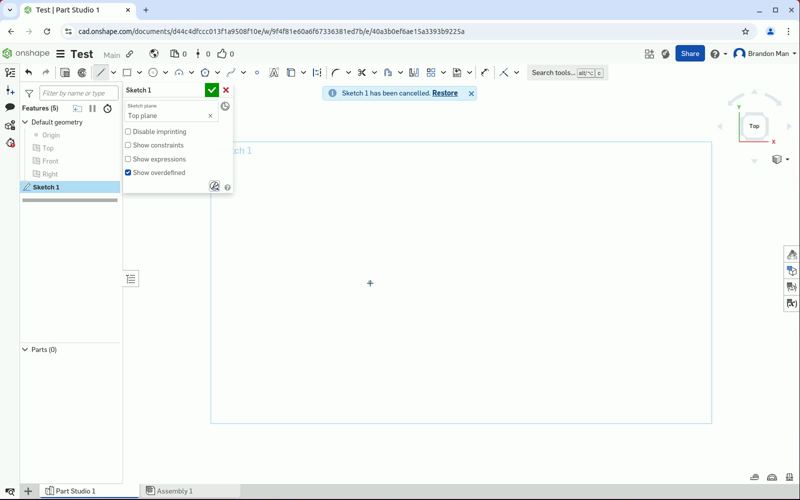
mouse_move(400, 282)
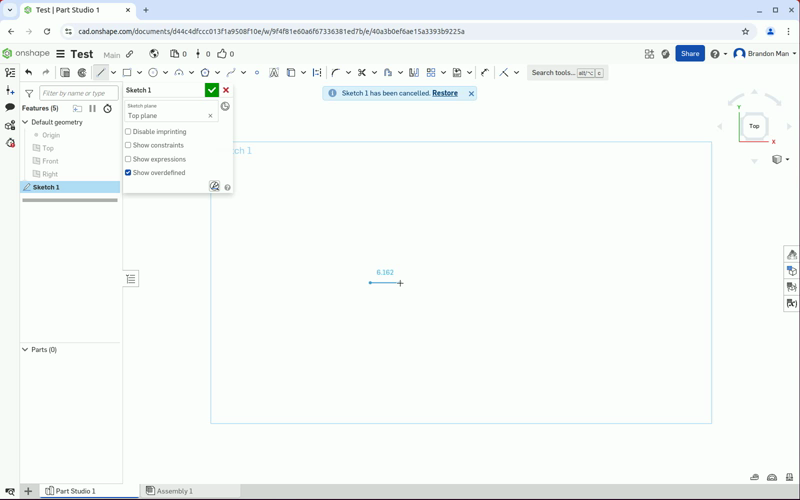
mouse_move(416, 282)
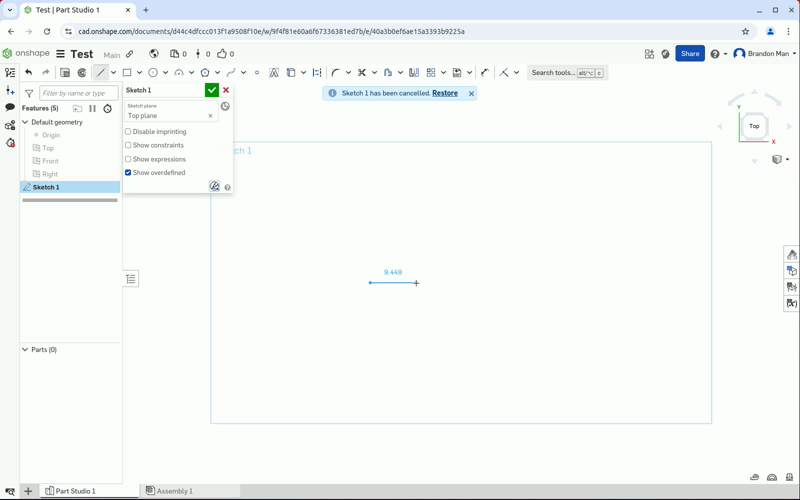
click(416, 282)
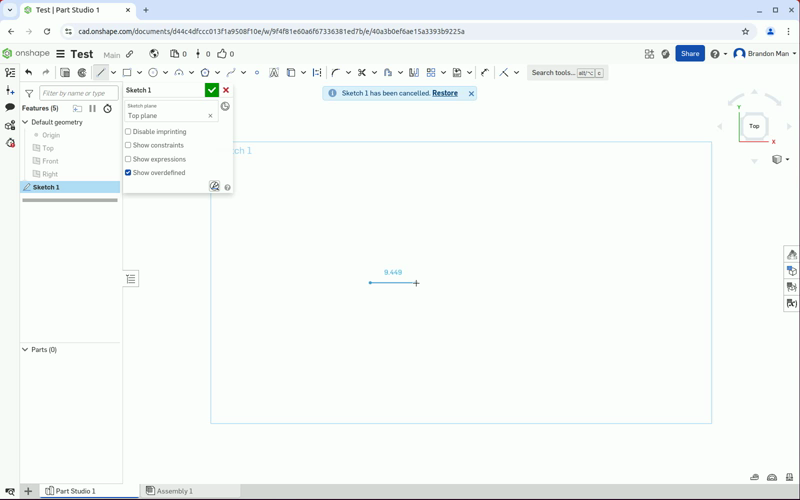
key_up(shift)
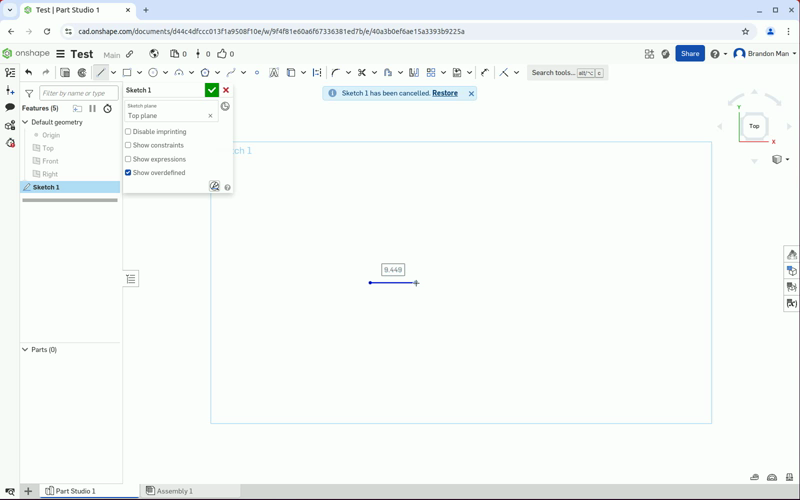
key_down(shift)
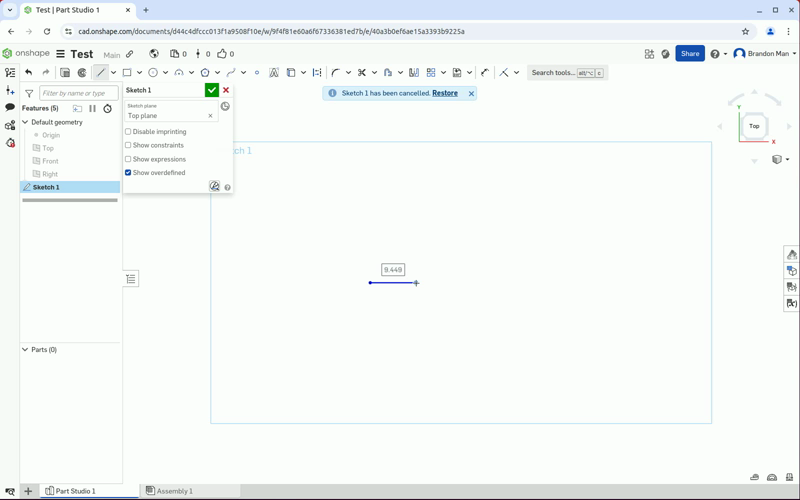
mouse_move(446, 282)
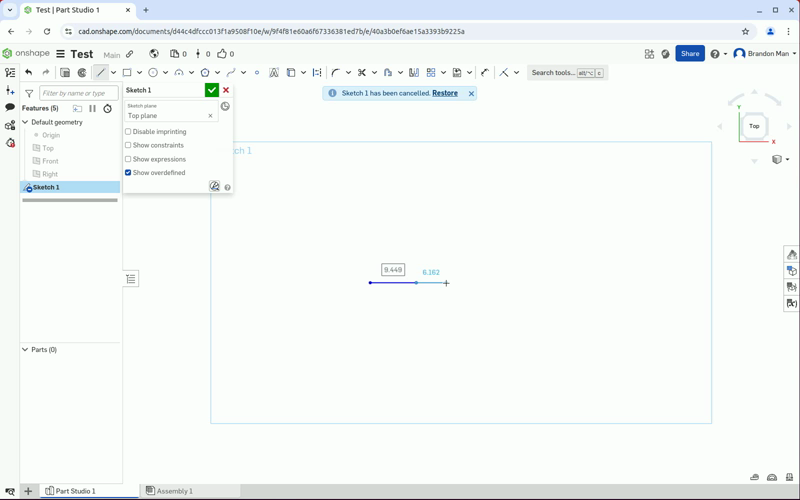
mouse_move(461, 282)
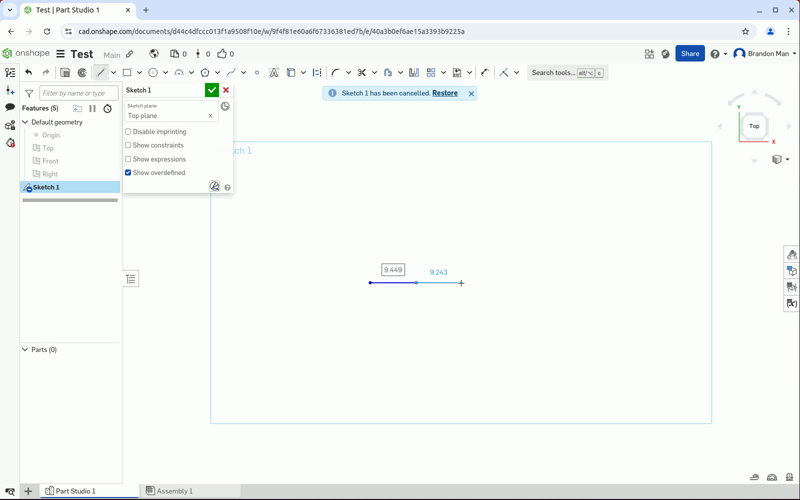
click(461, 282)
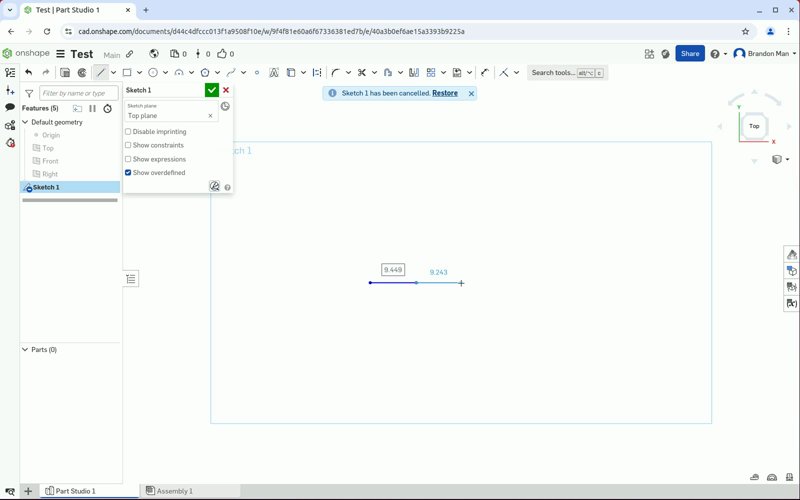
key_up(shift)
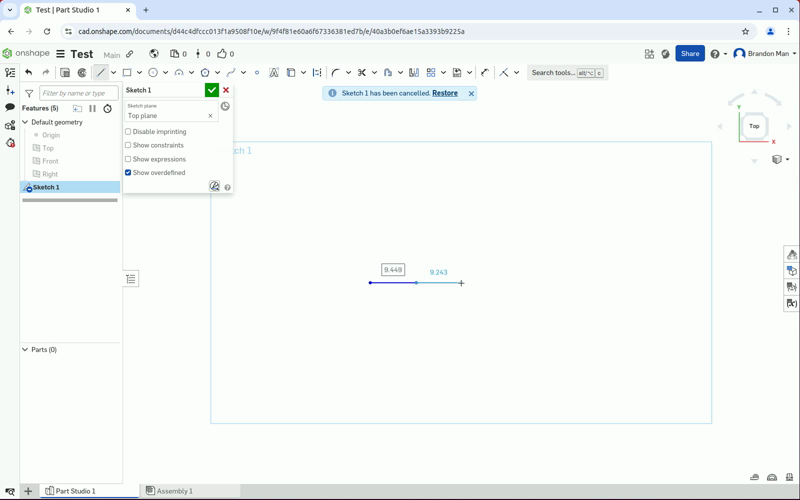
key_down(shift)
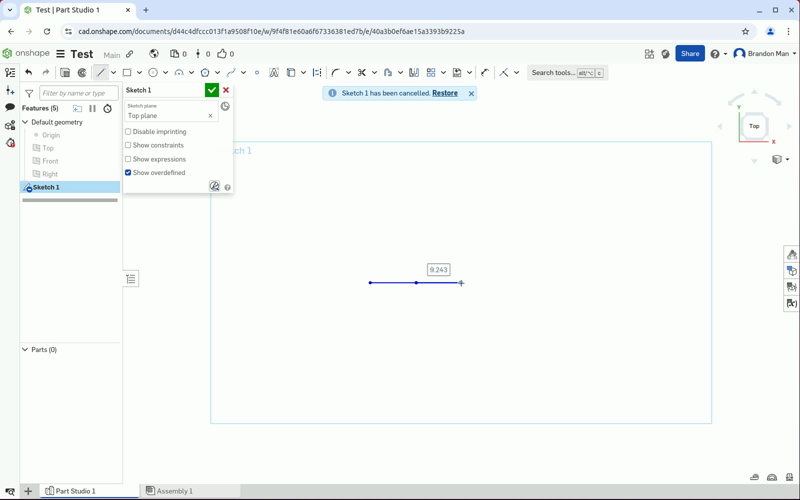
mouse_move(491, 282)
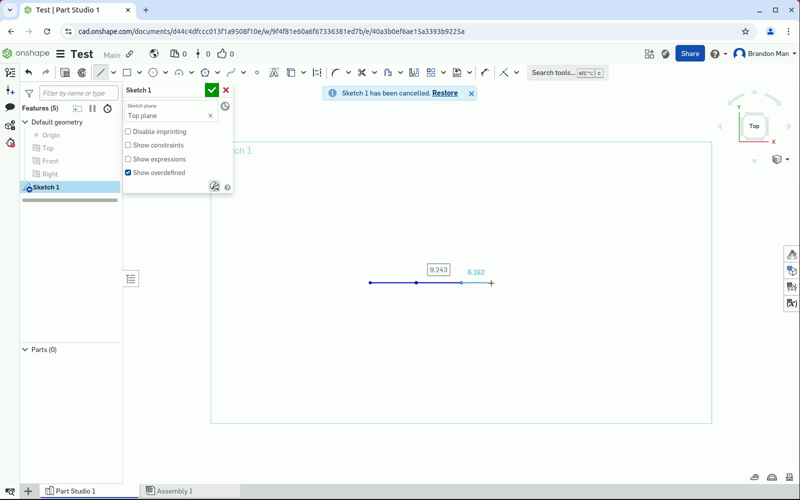
mouse_move(461, 237)
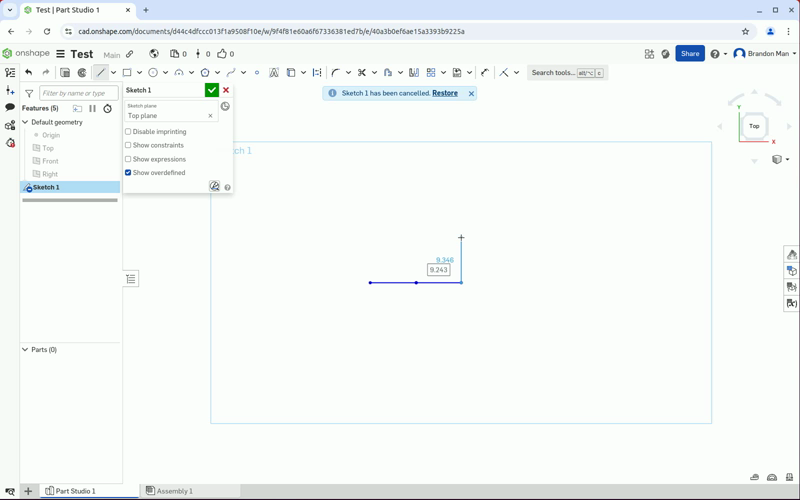
click(461, 237)
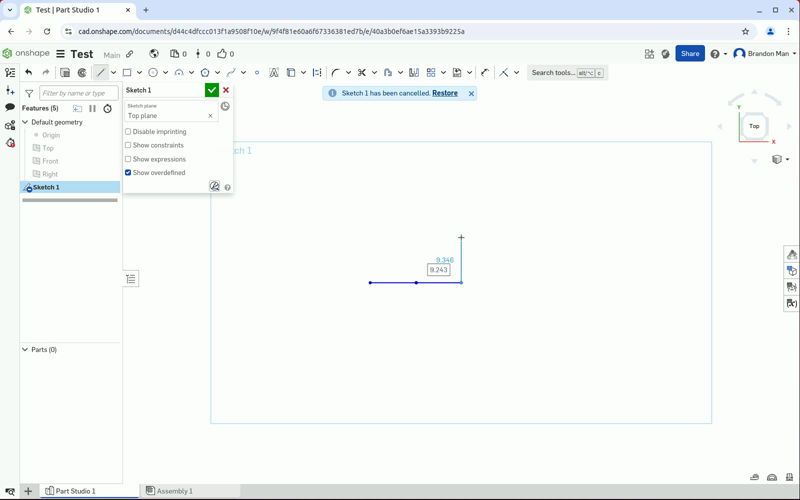
key_up(shift)
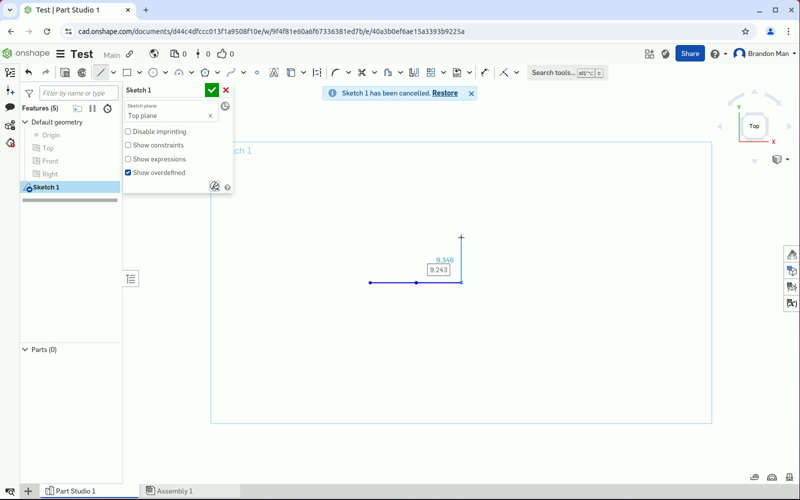
key_down(shift)
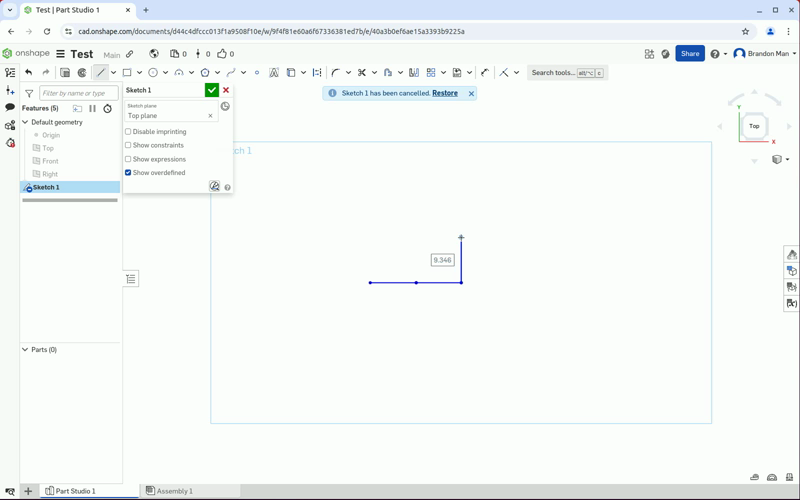
mouse_move(491, 237)
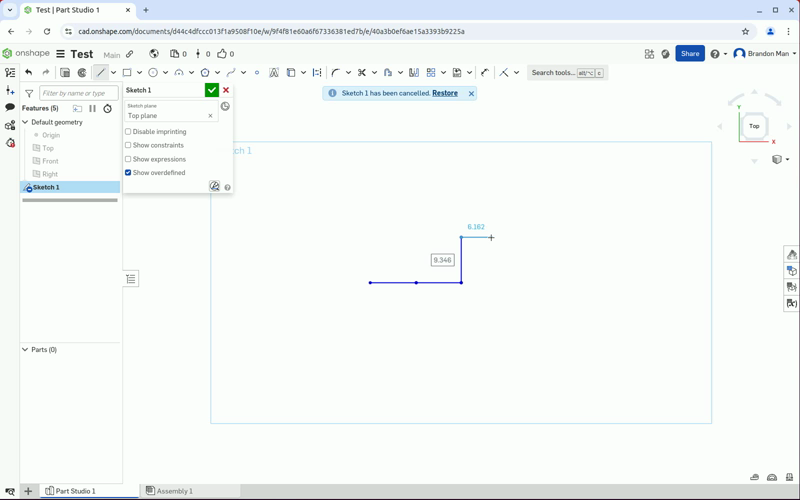
mouse_move(461, 192)
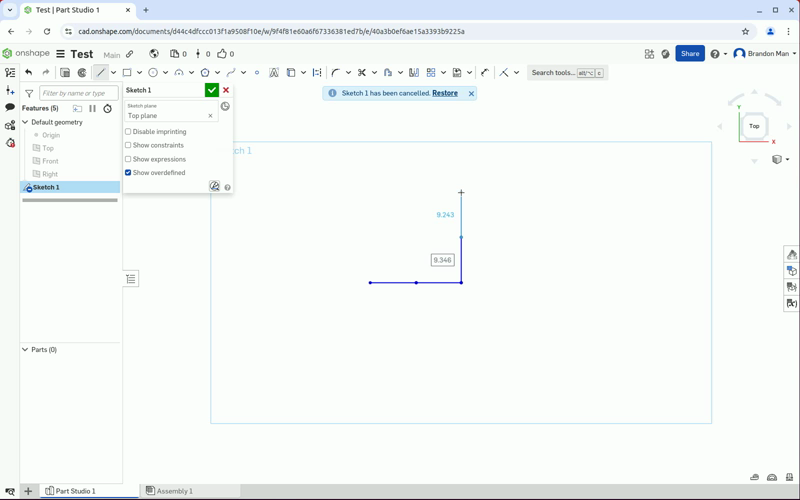
click(461, 192)
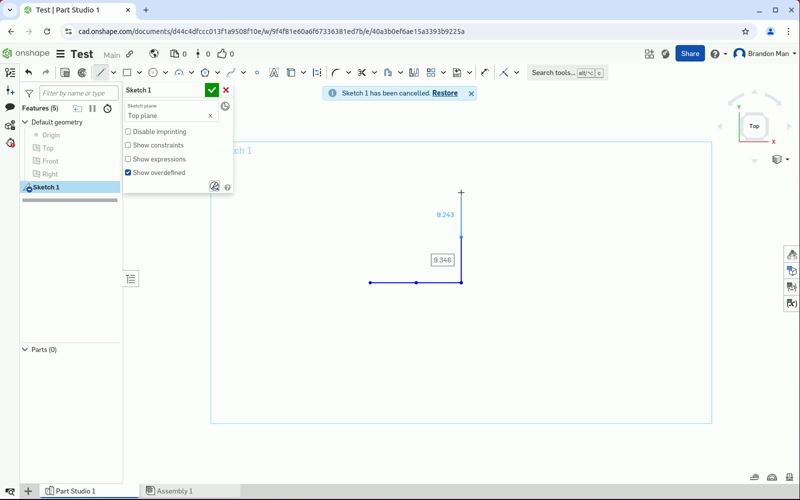
key_up(shift)
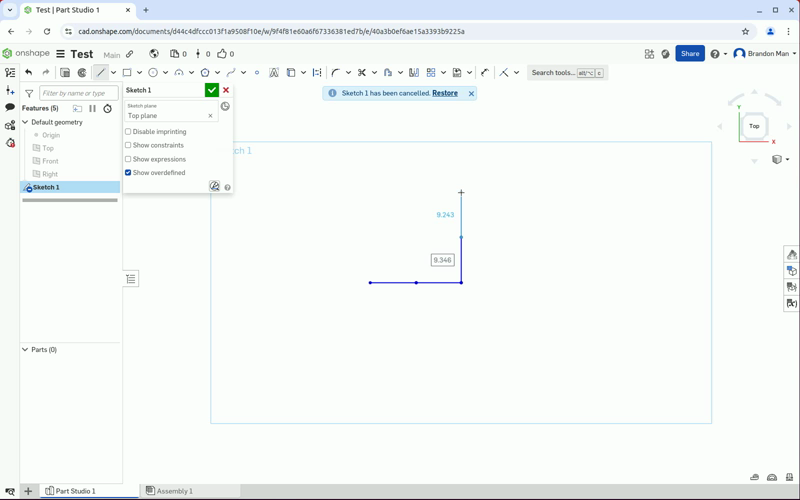
key_down(shift)
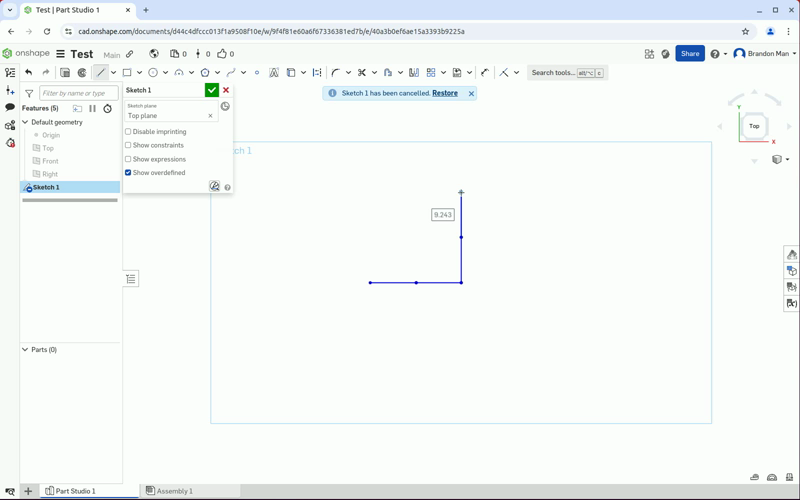
mouse_move(370, 192)
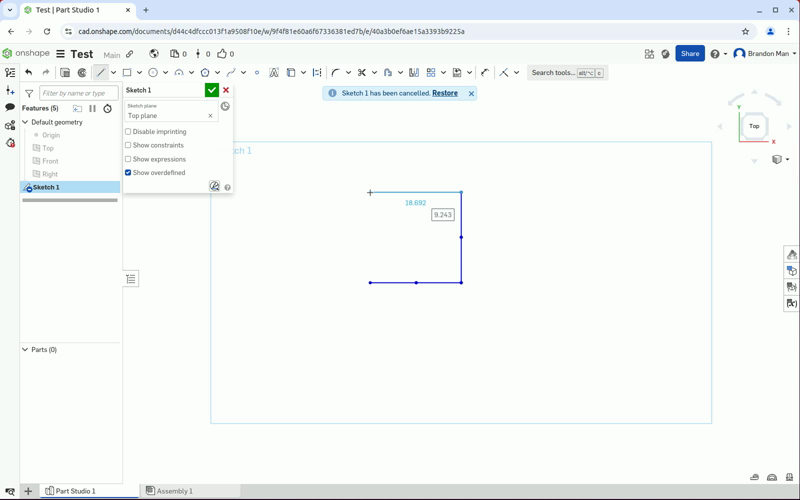
click(370, 192)
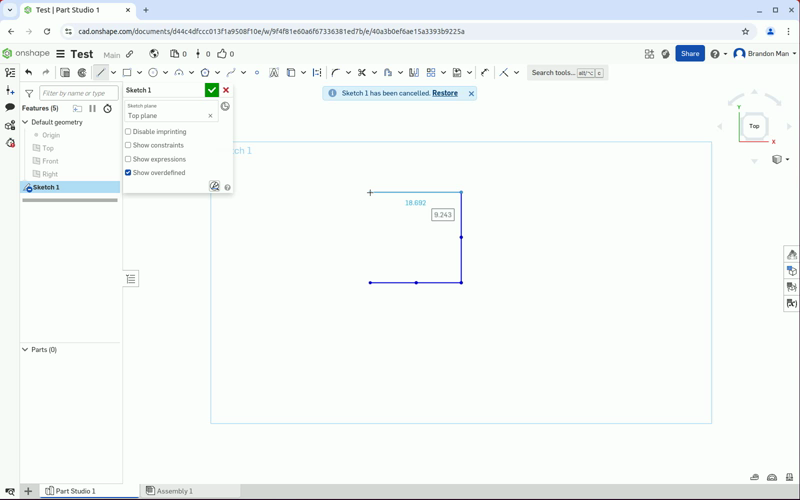
key_up(shift)
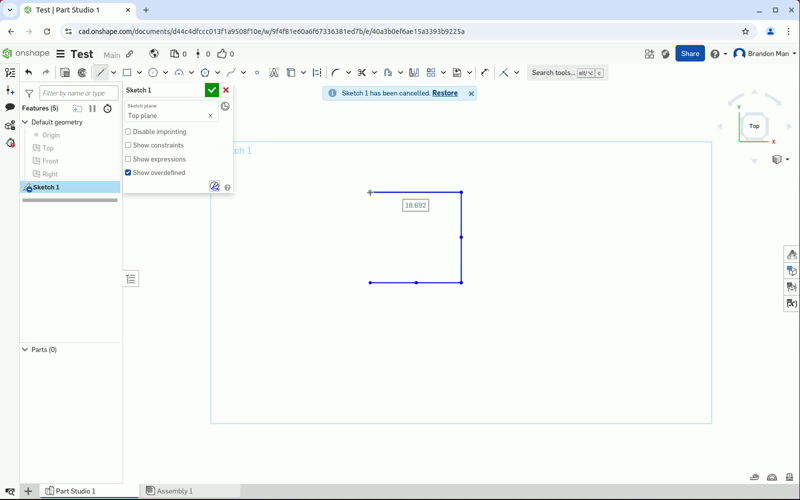
key_down(shift)
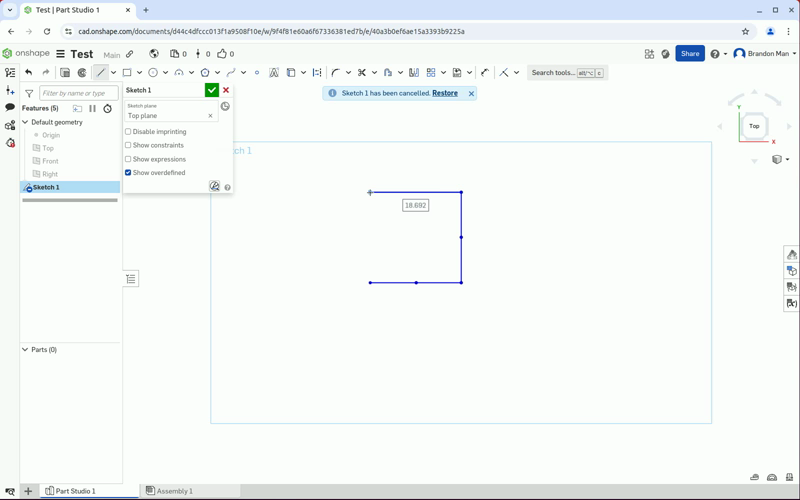
mouse_move(370, 282)
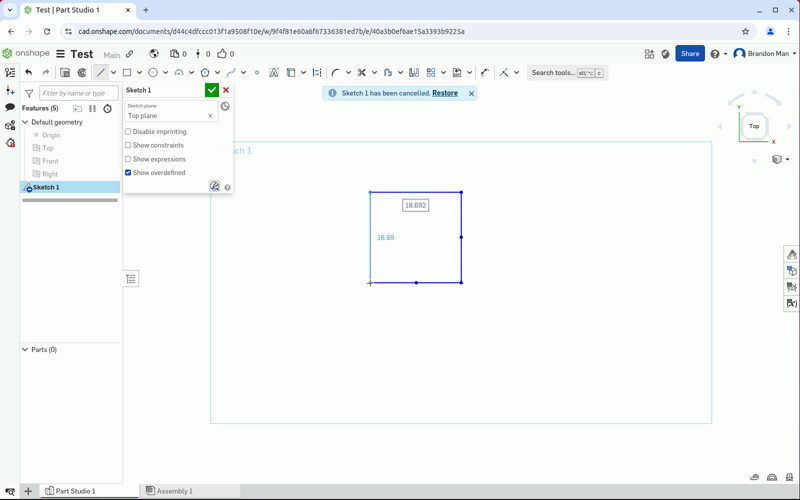
key_up(shift)
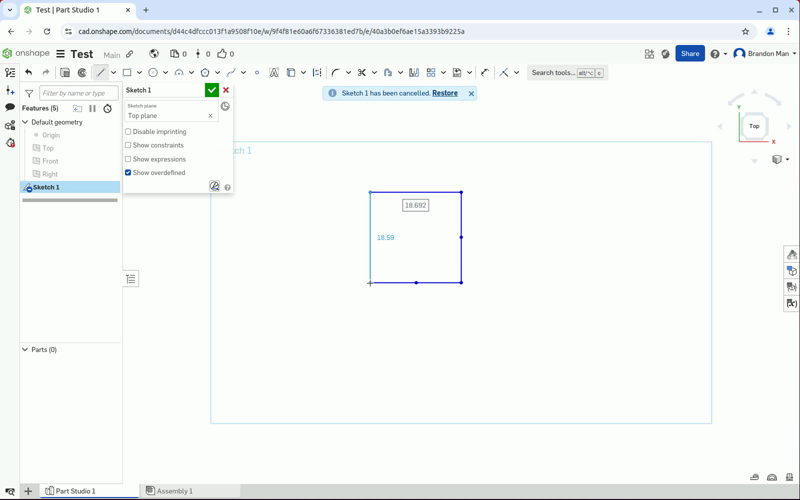
click(370, 282)
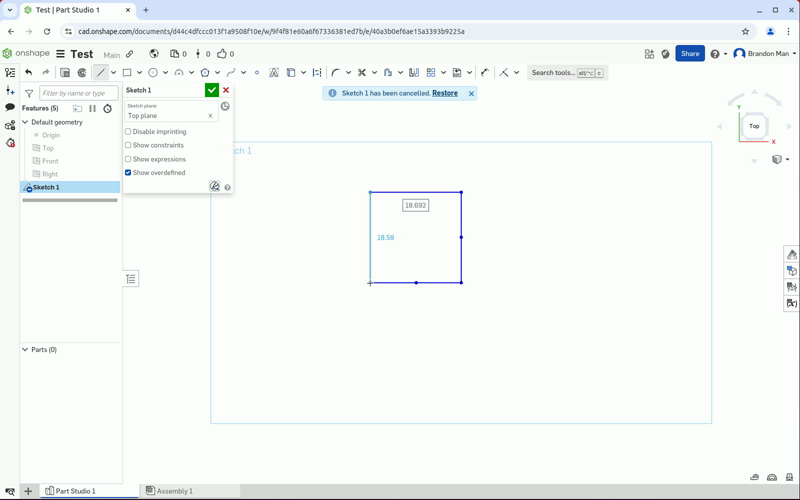
key(esc)
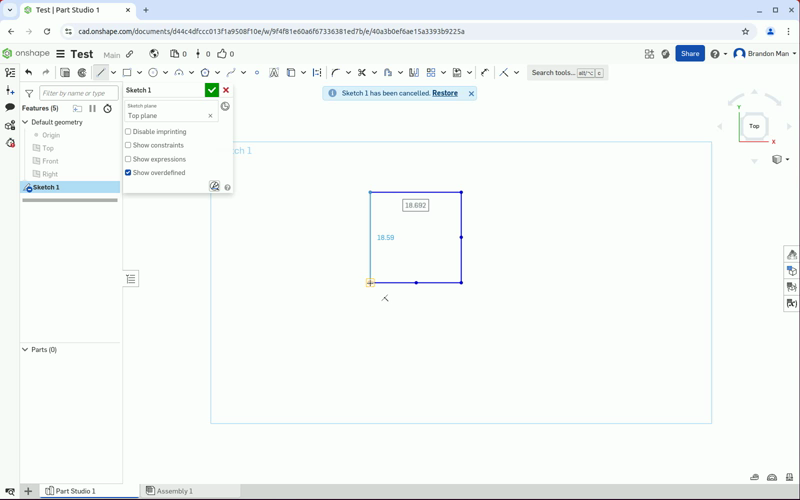
key(c)
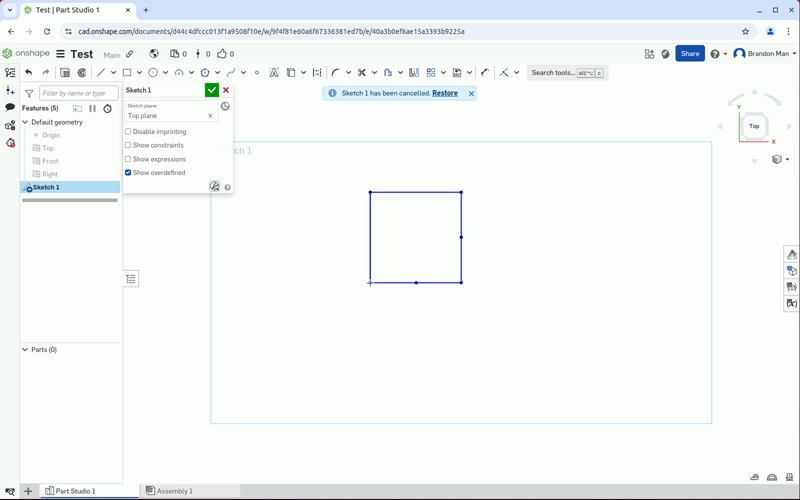
key_down(shift)
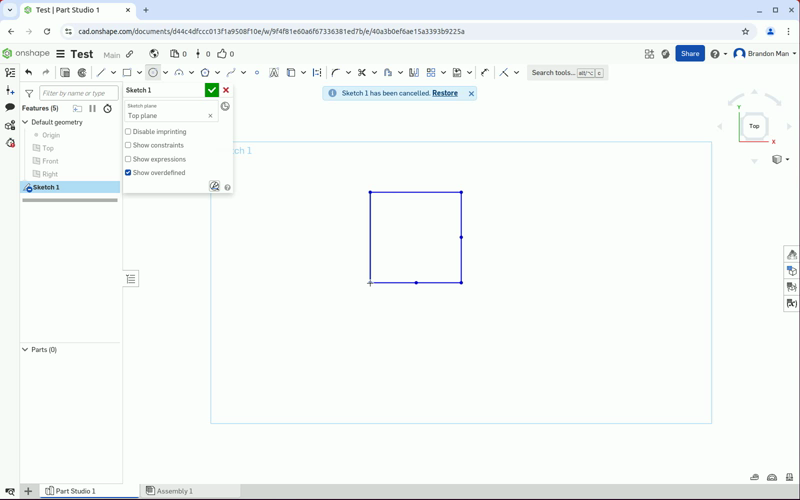
mouse_move(416, 237)
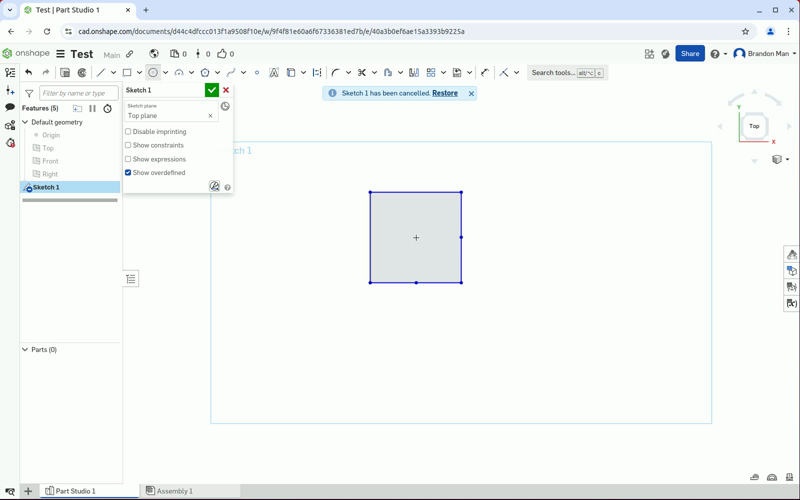
click(416, 237)
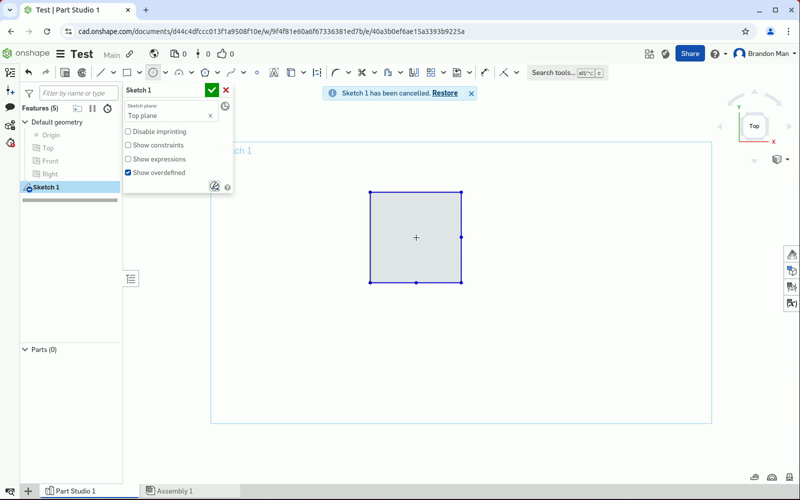
key_up(shift)
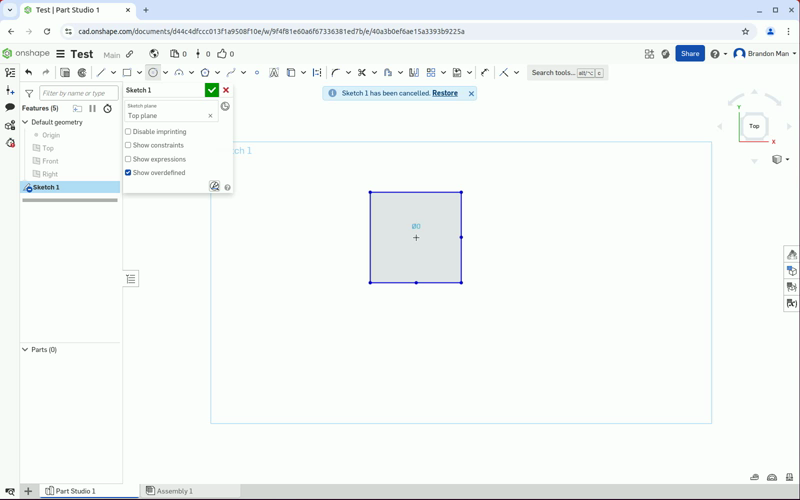
mouse_move(450, 237)
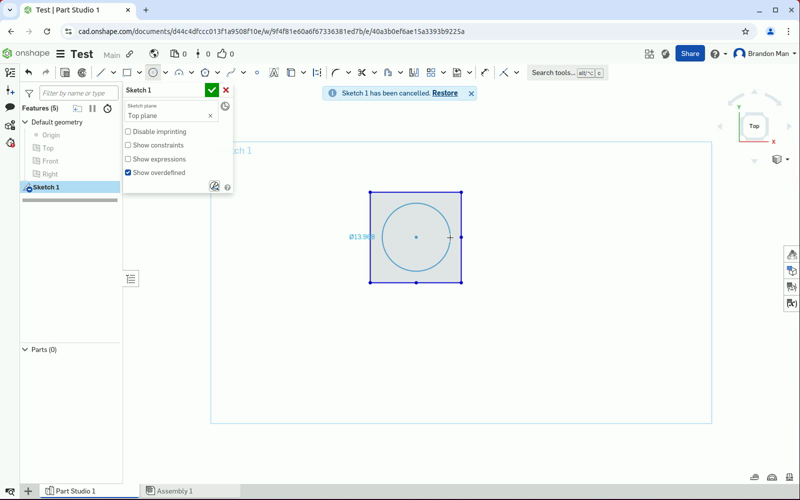
click(450, 237)
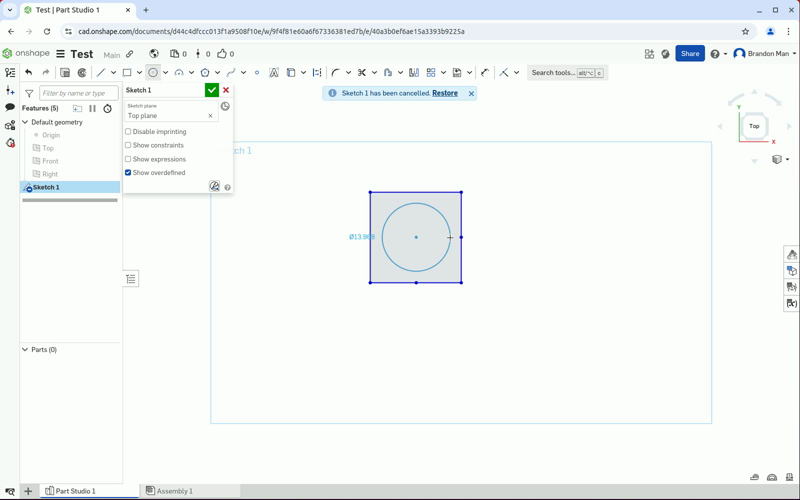
key(esc)
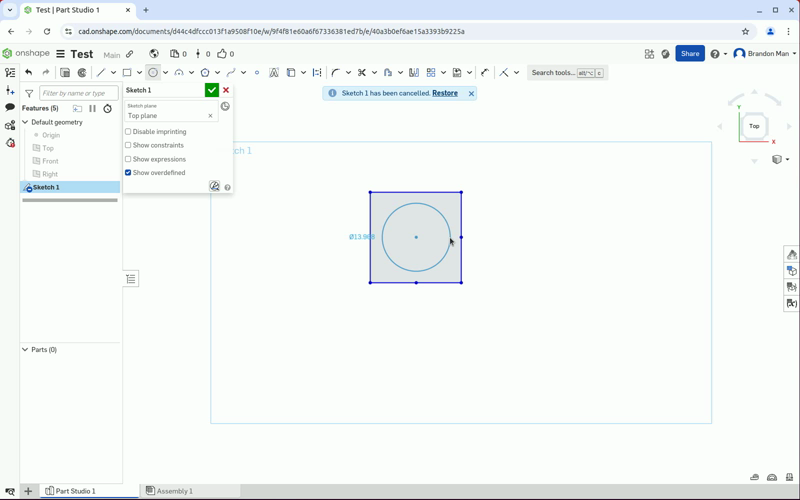
mouse_move(444, 276)
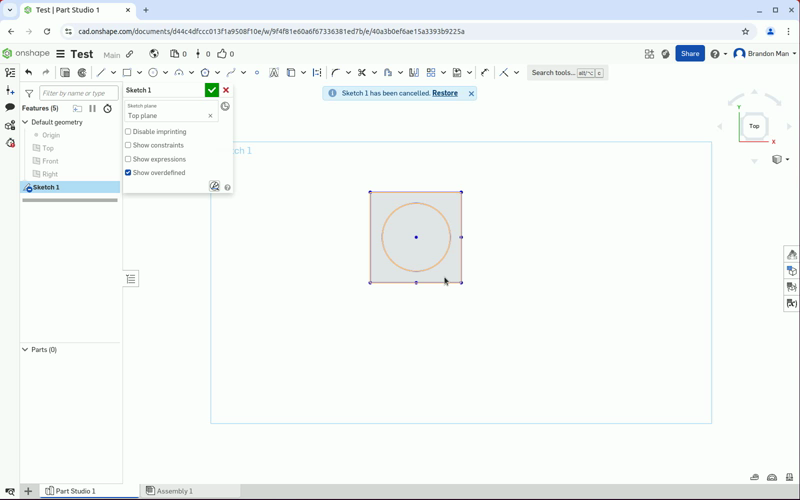
click(444, 276)
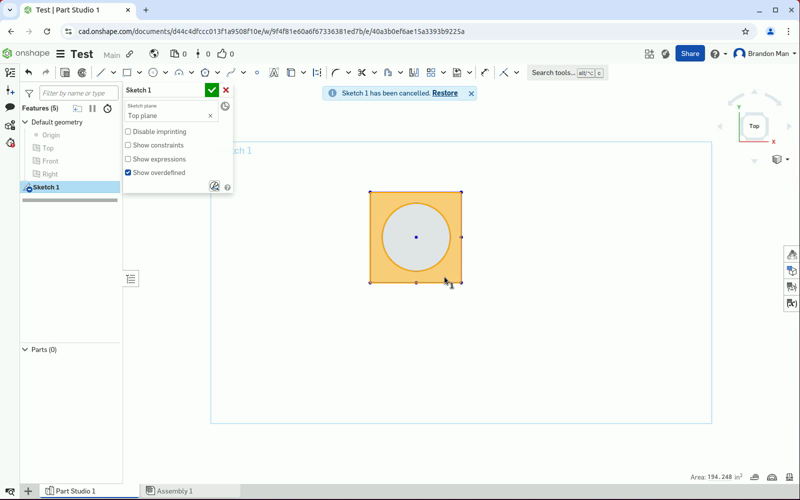
mouse_move(73, 352)
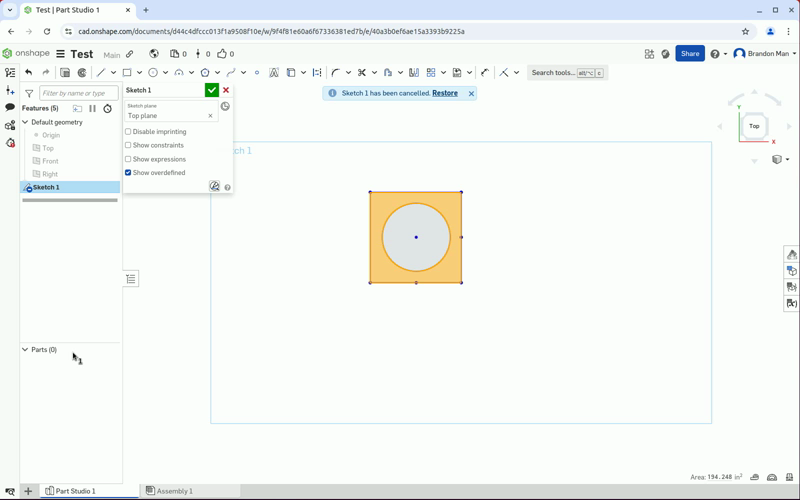
key(shift+y)
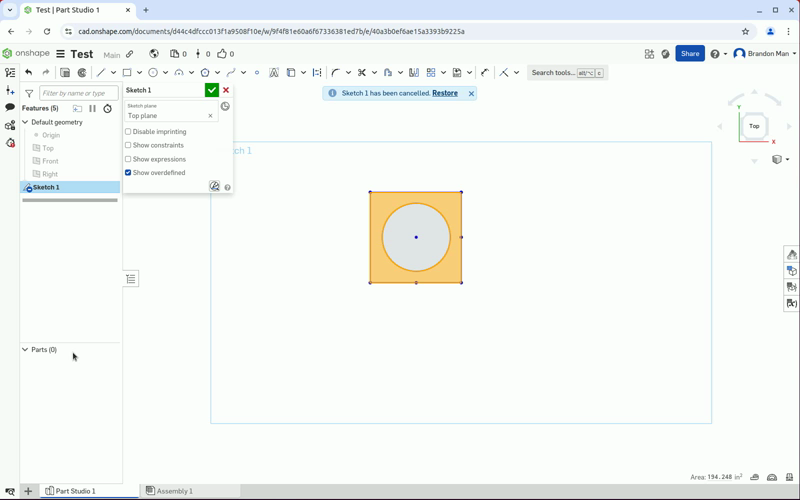
key(shift+e)
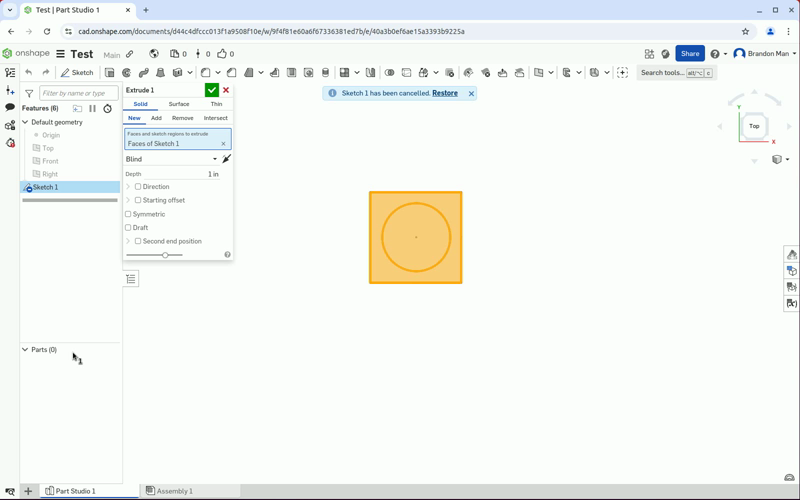
mouse_move(143, 106)
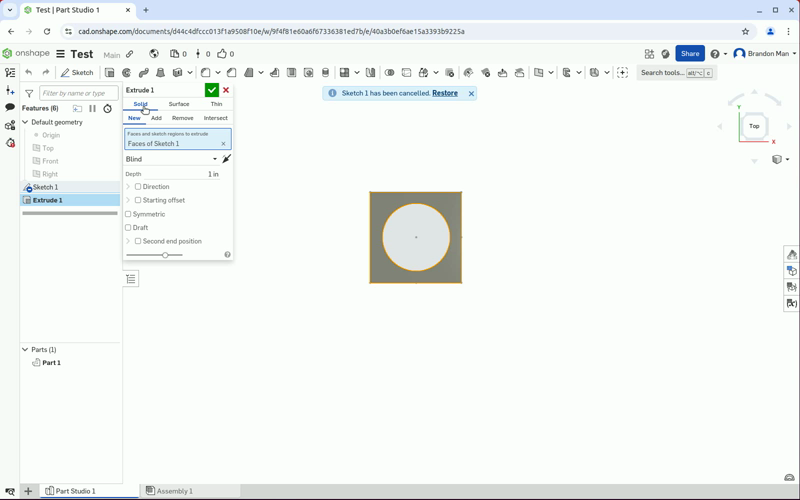
click(143, 106)
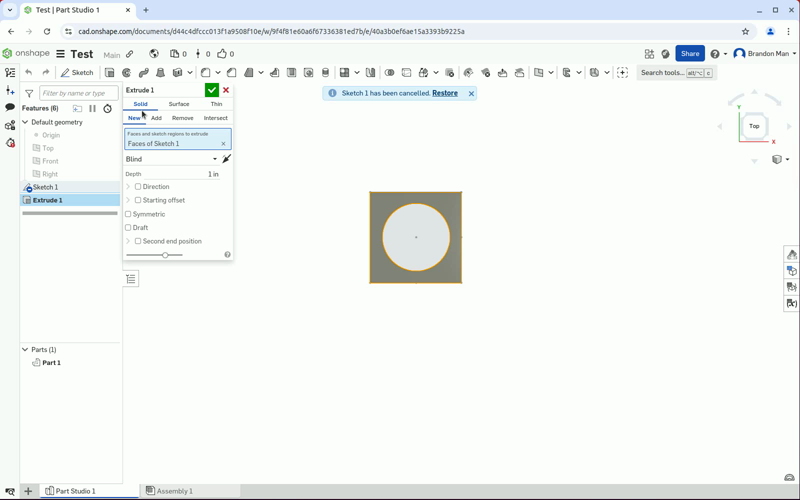
mouse_move(137, 120)
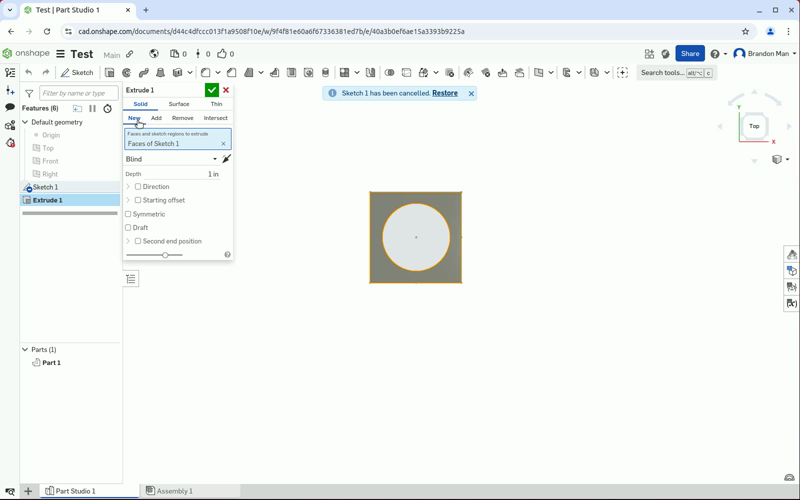
click(137, 120)
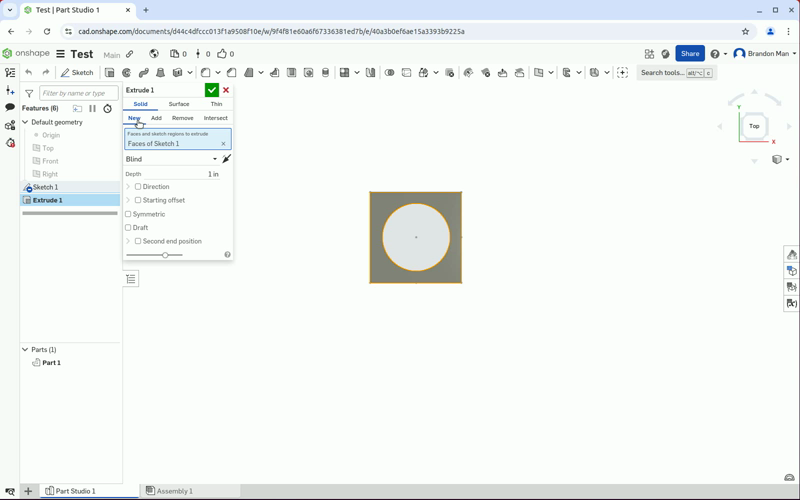
key(tab, 4)
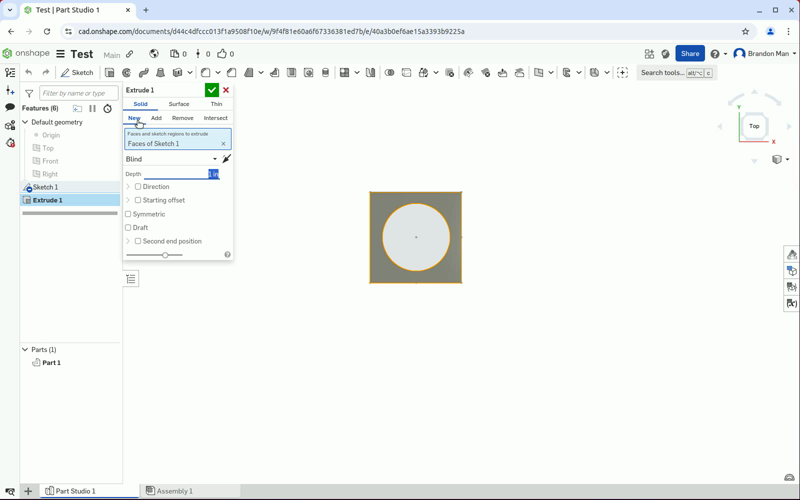
text(23.108)
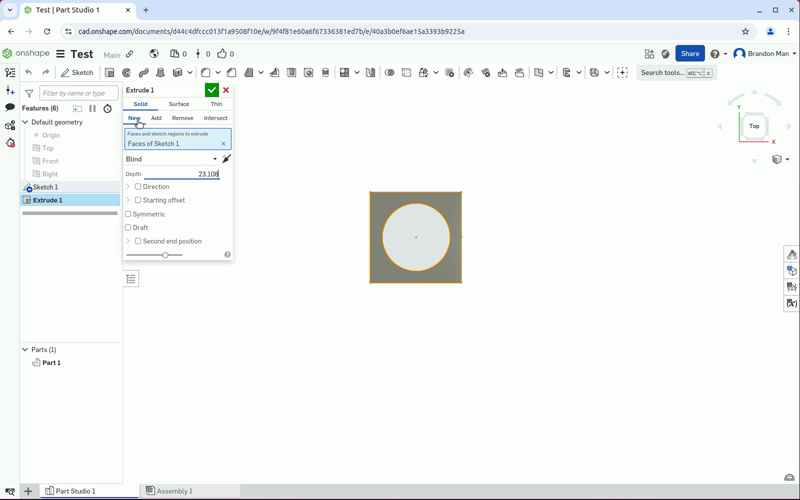
key(enter)
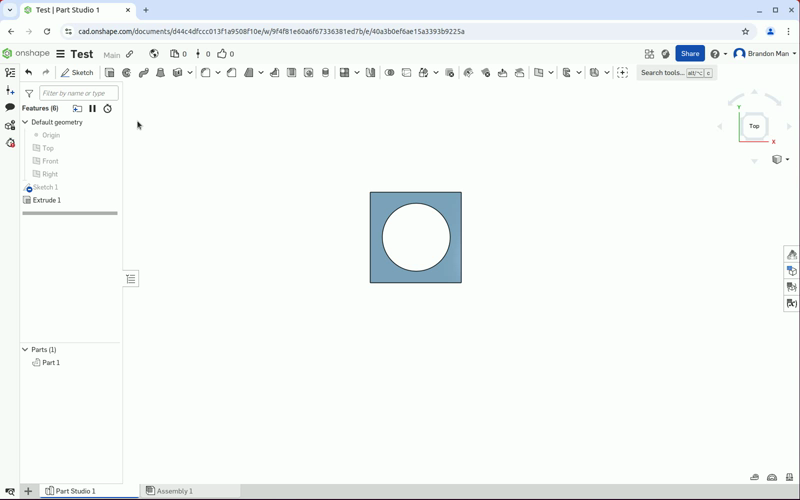
key(shift+h)
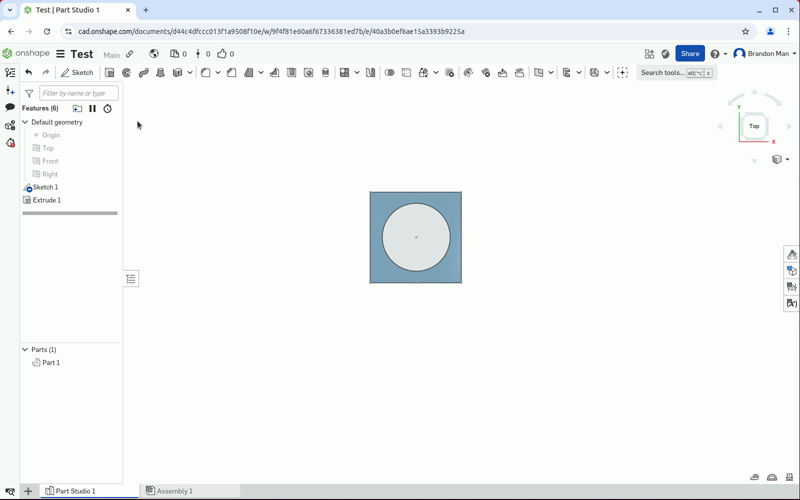
key(shift+h)
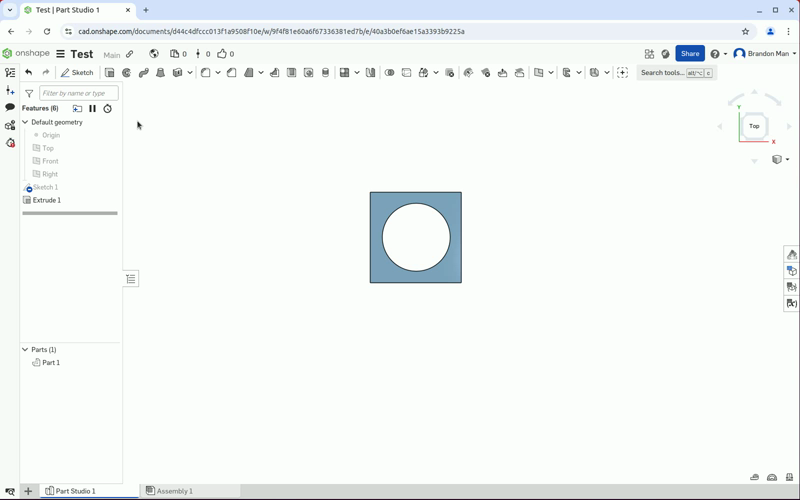
mouse_move(73, 189)
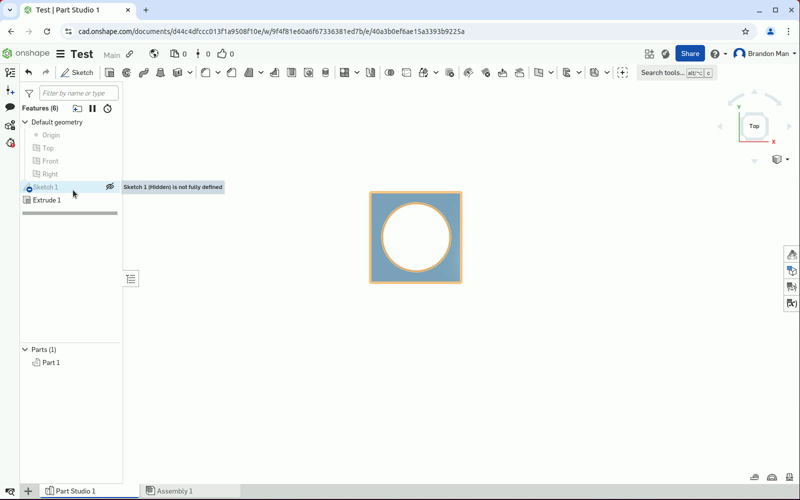
click(73, 189)
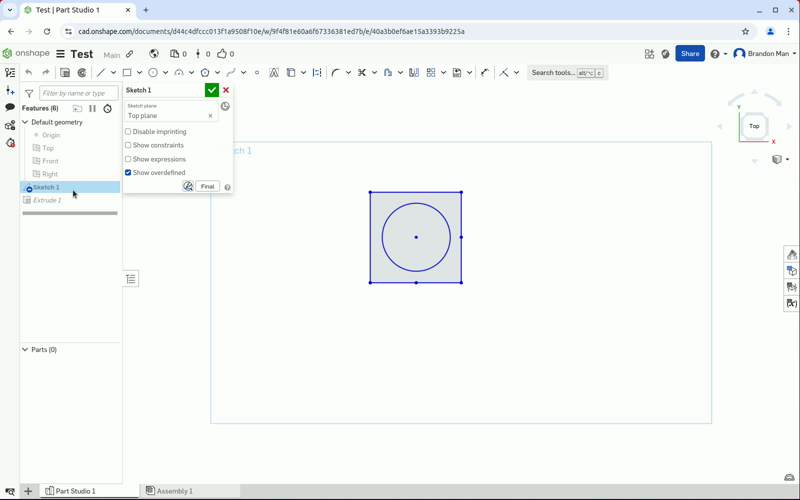
mouse_move(229, 92)
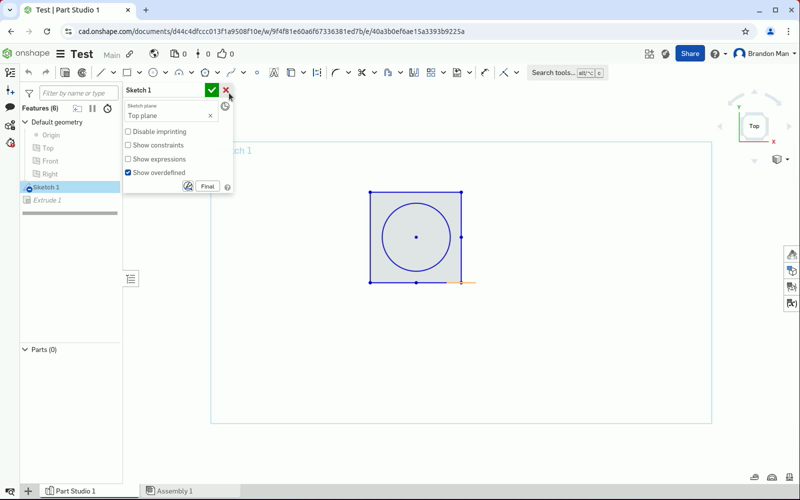
click(229, 92)
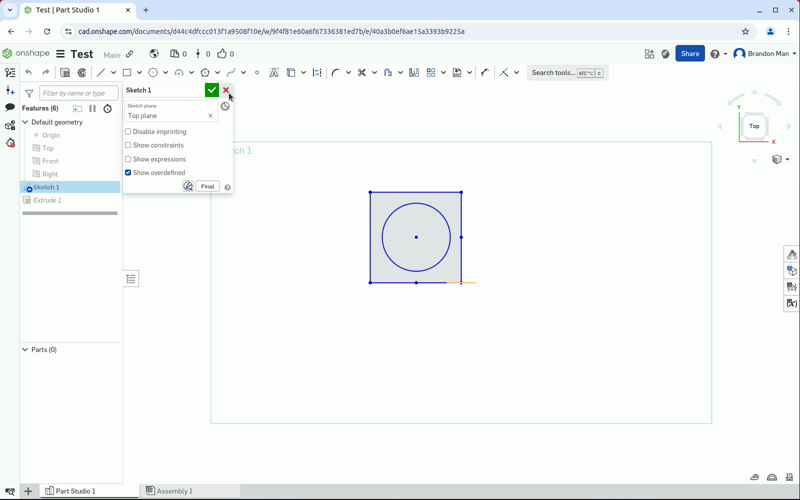
key(shift+s)
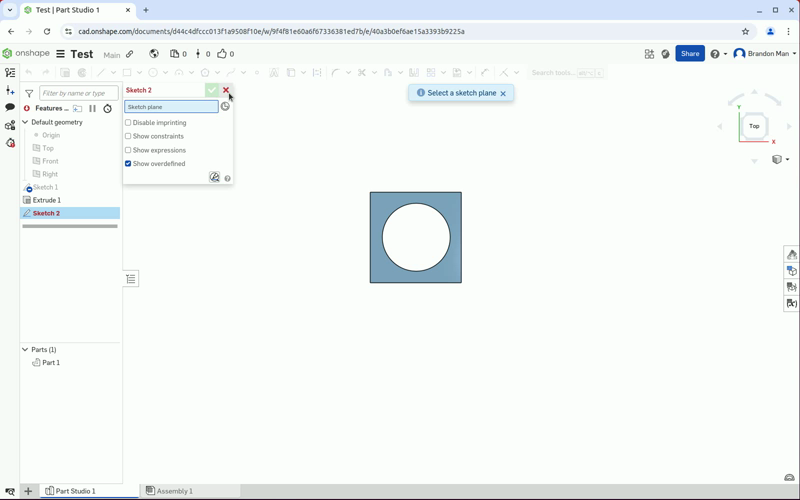
mouse_move(73, 150)
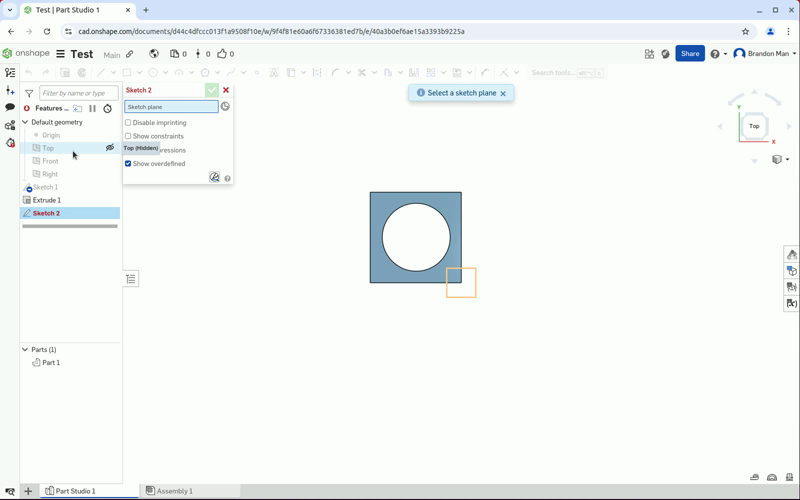
click(73, 150)
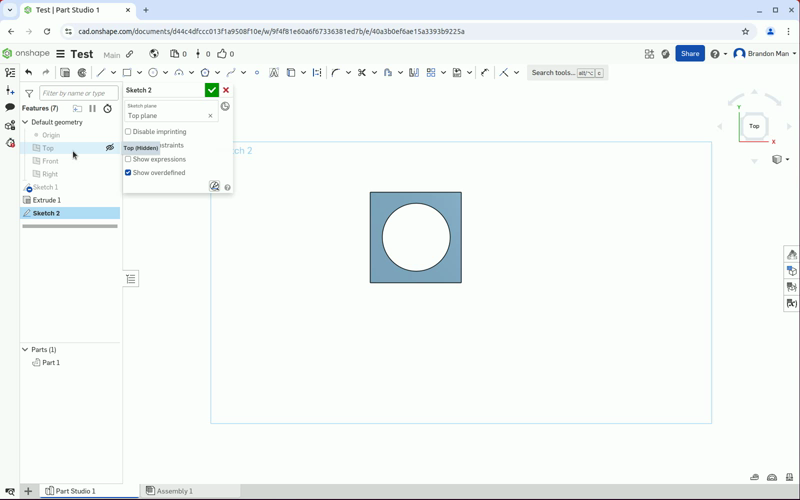
mouse_move(73, 352)
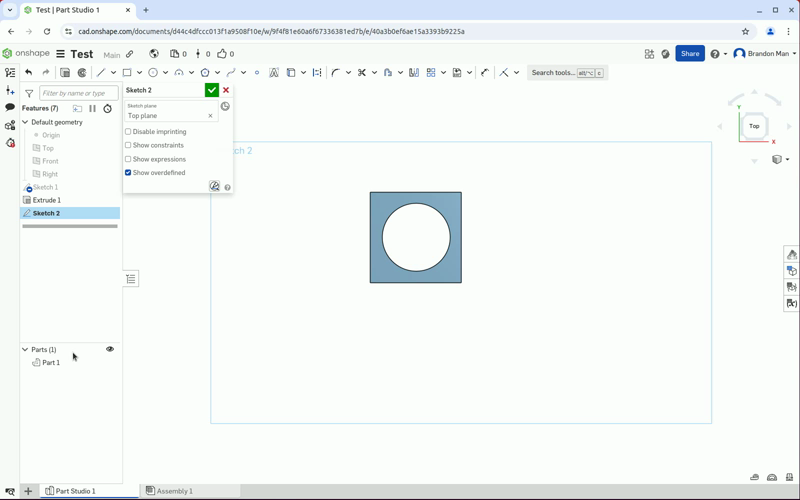
key(y)
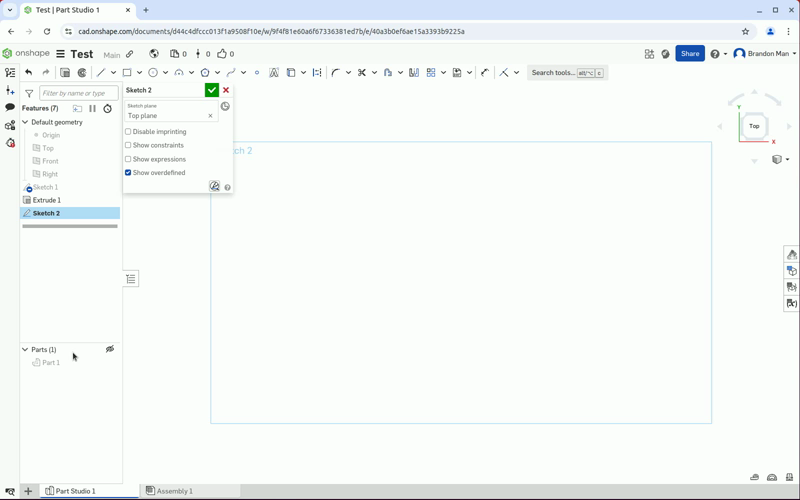
key(c)
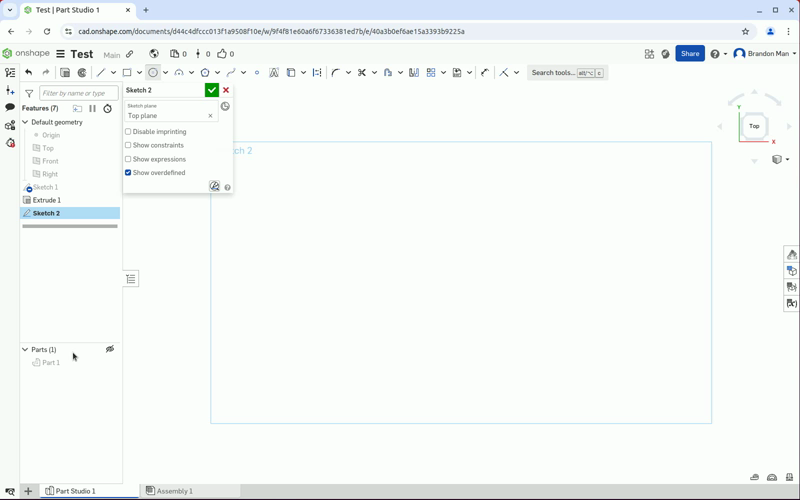
key_down(shift)
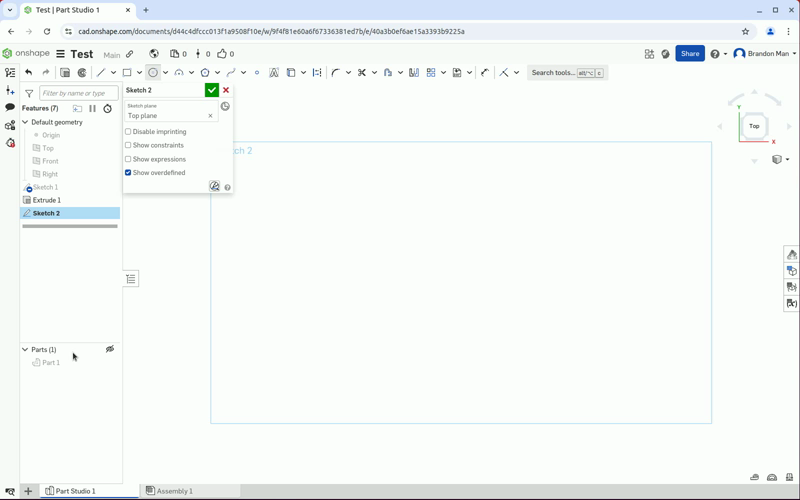
mouse_move(416, 238)
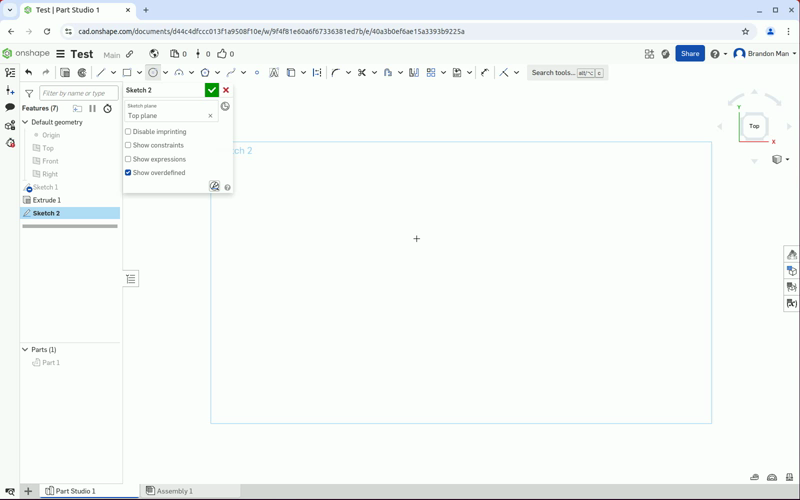
click(416, 238)
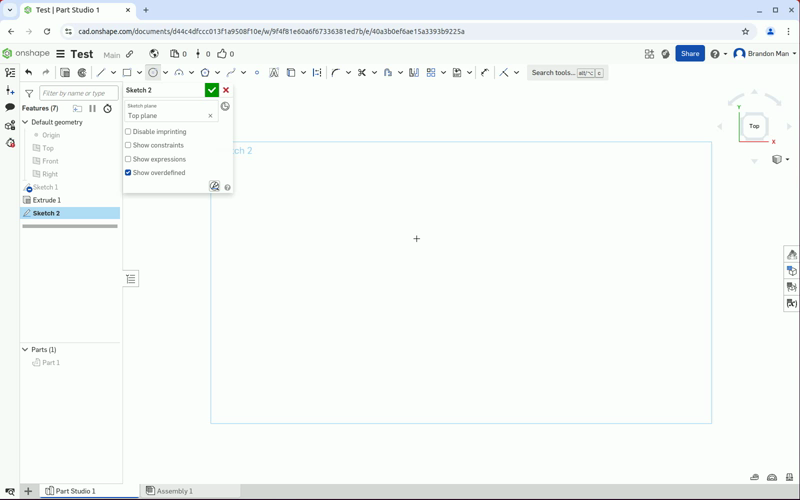
key_up(shift)
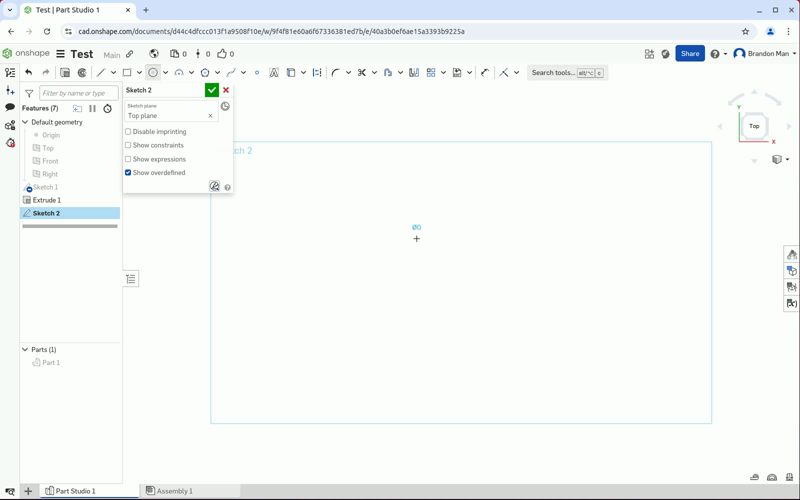
mouse_move(450, 238)
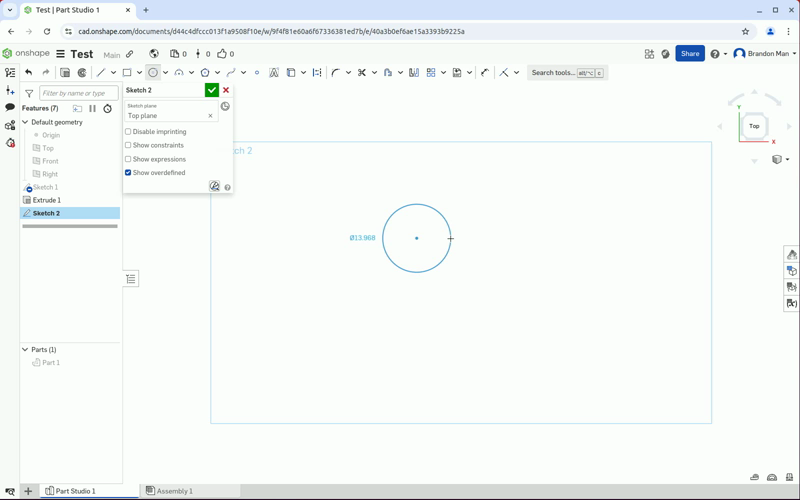
click(450, 238)
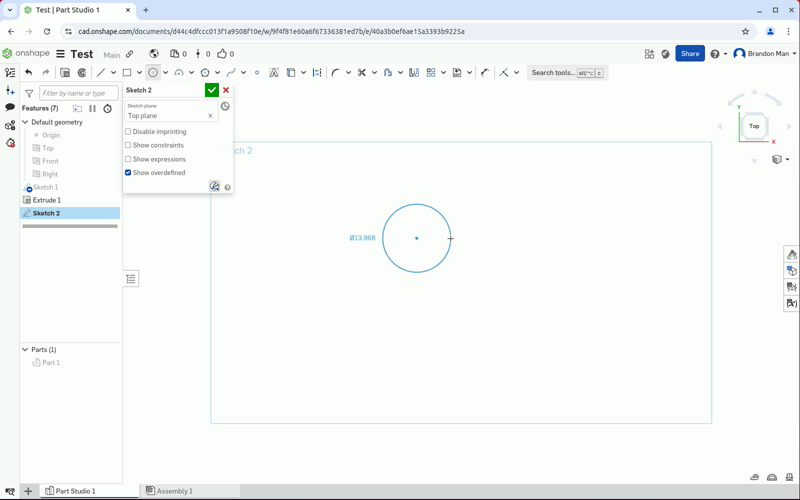
key(esc)
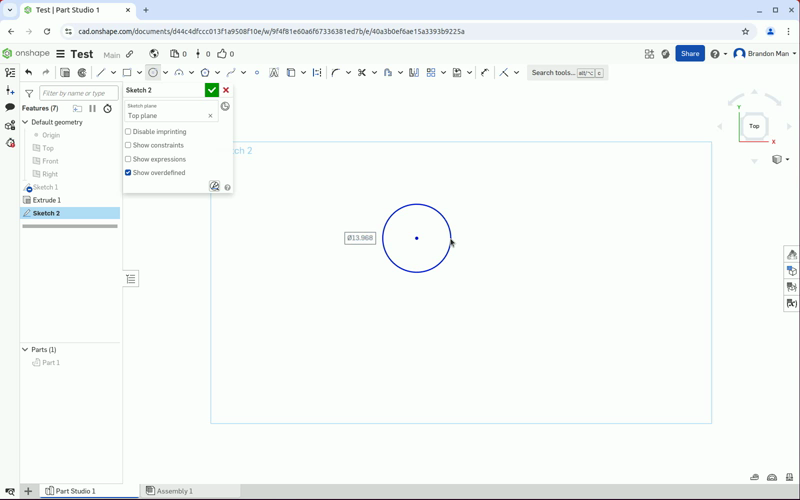
mouse_move(447, 237)
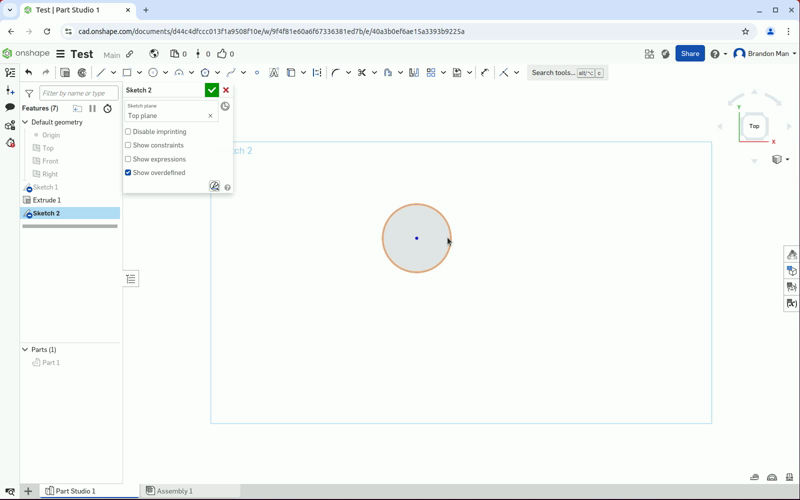
click(447, 237)
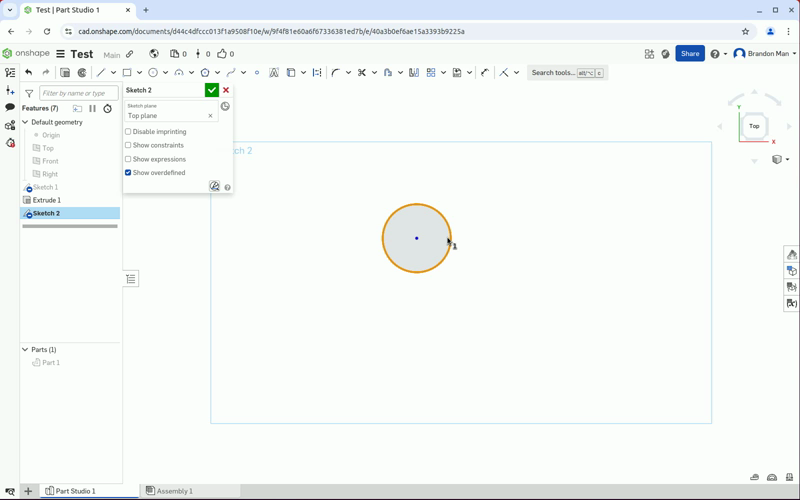
mouse_move(73, 352)
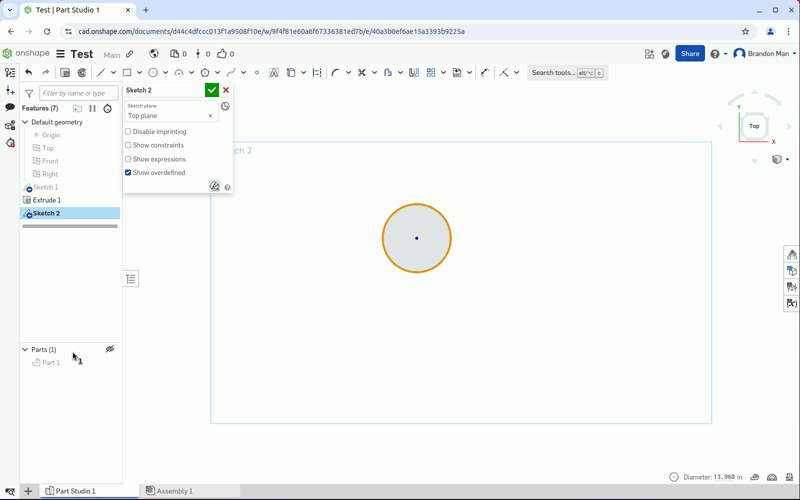
key(shift+y)
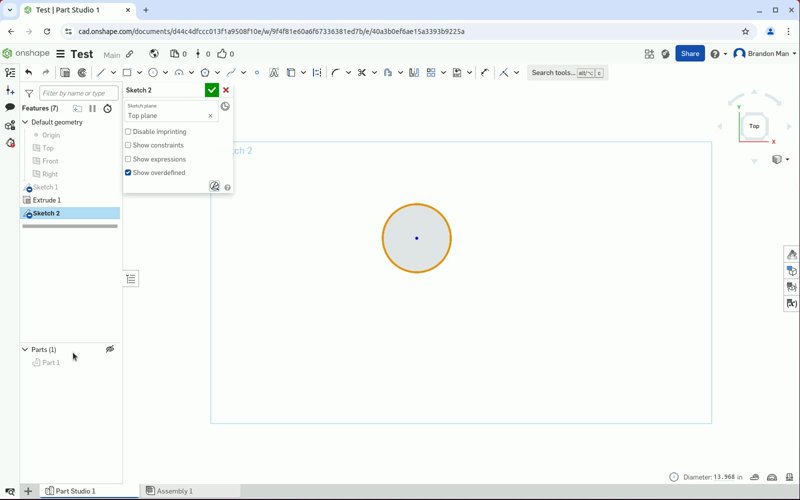
key(shift+e)
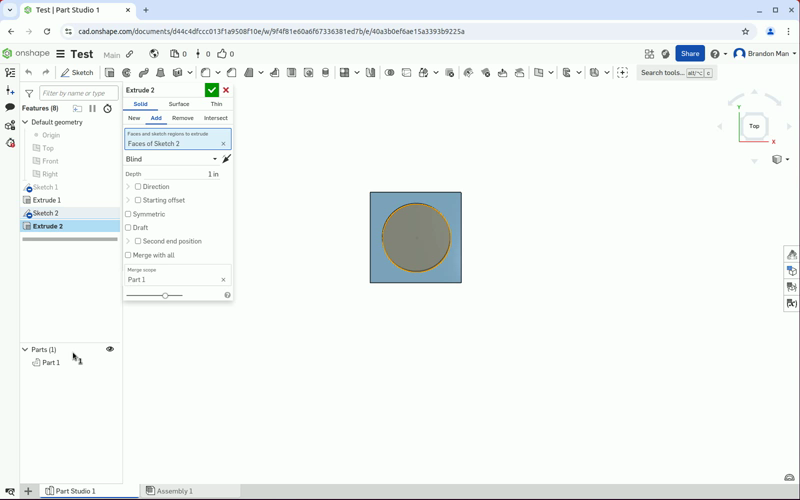
mouse_move(143, 106)
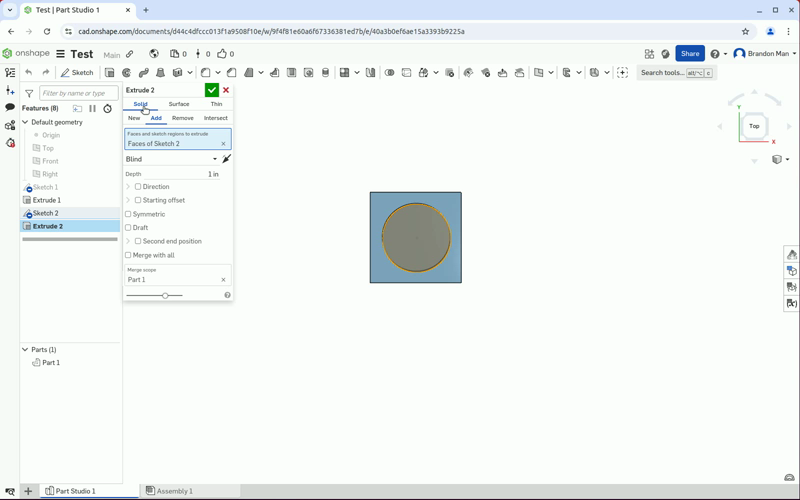
click(143, 106)
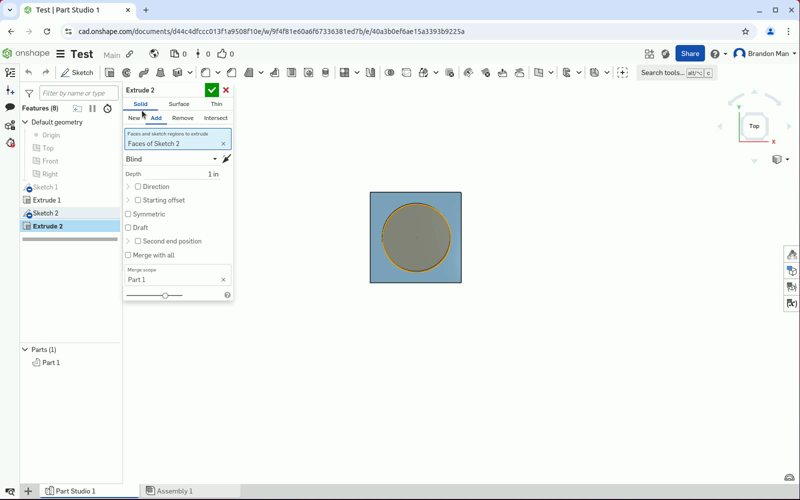
mouse_move(137, 120)
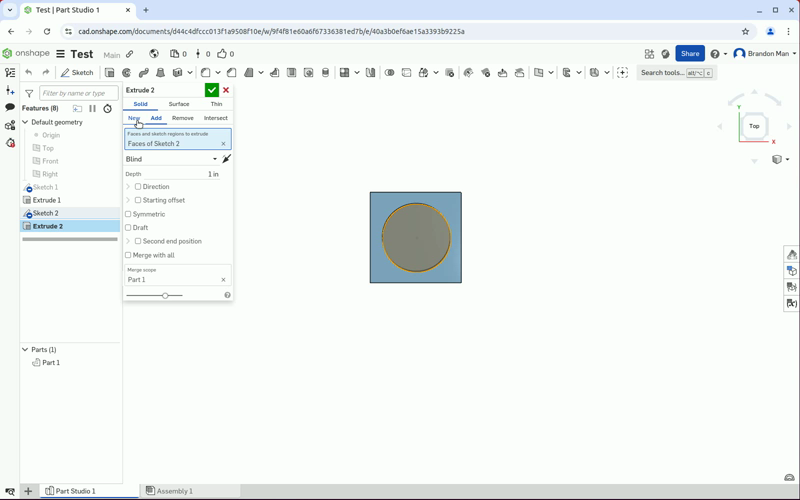
click(137, 120)
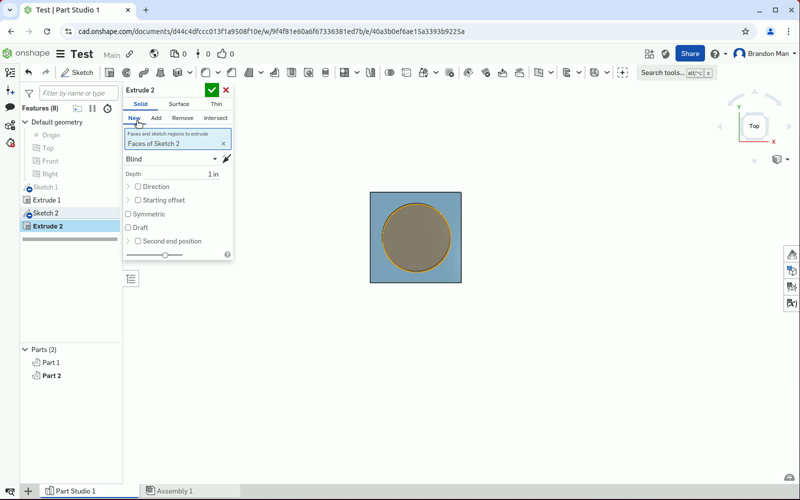
key(tab, 4)
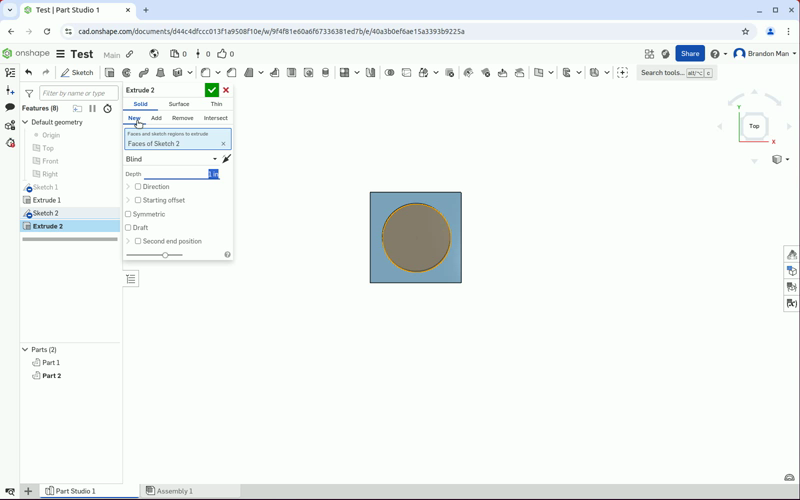
text(4.574)
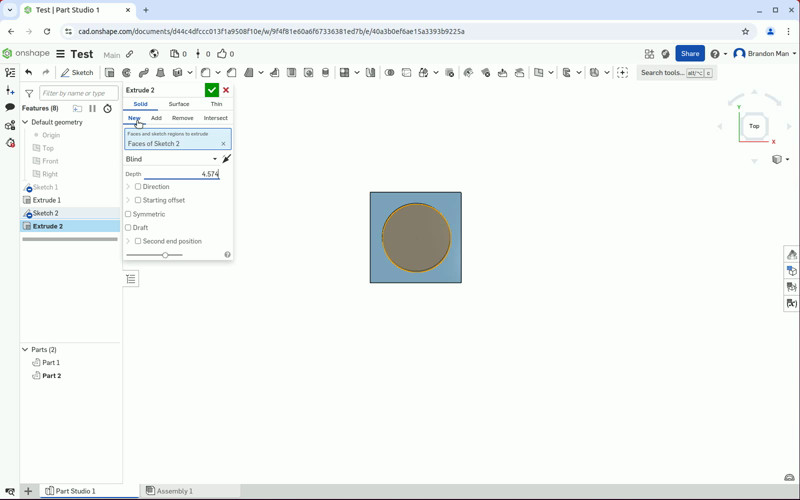
key(enter)
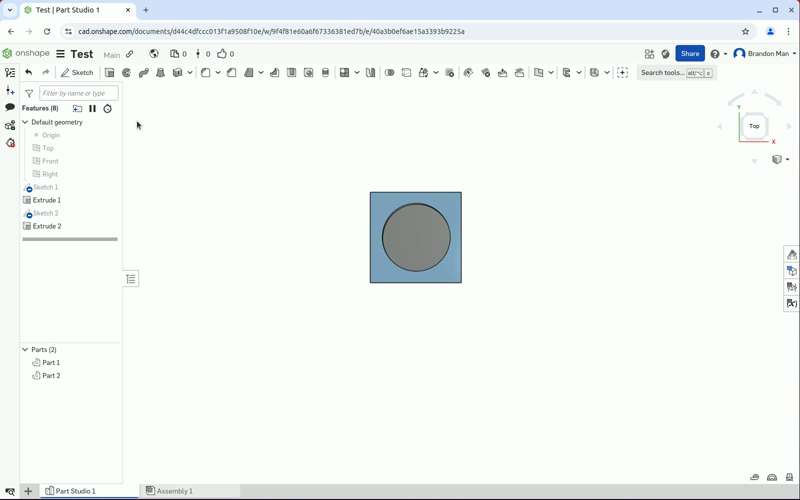
key(shift+h)
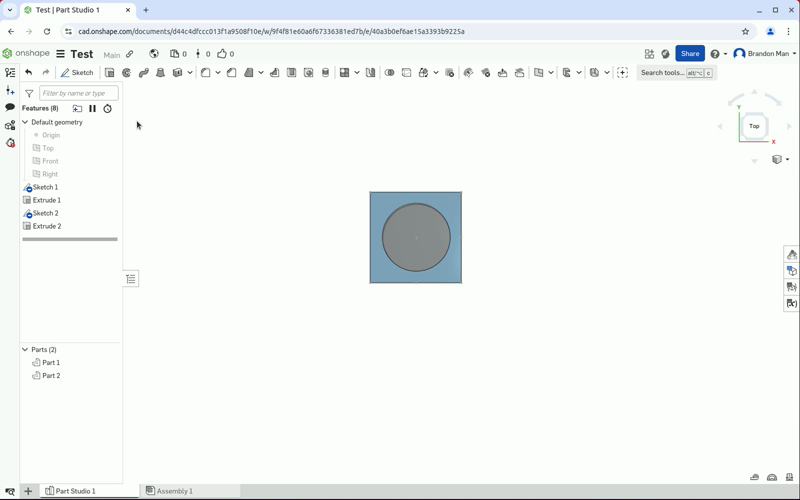
key(shift+h)
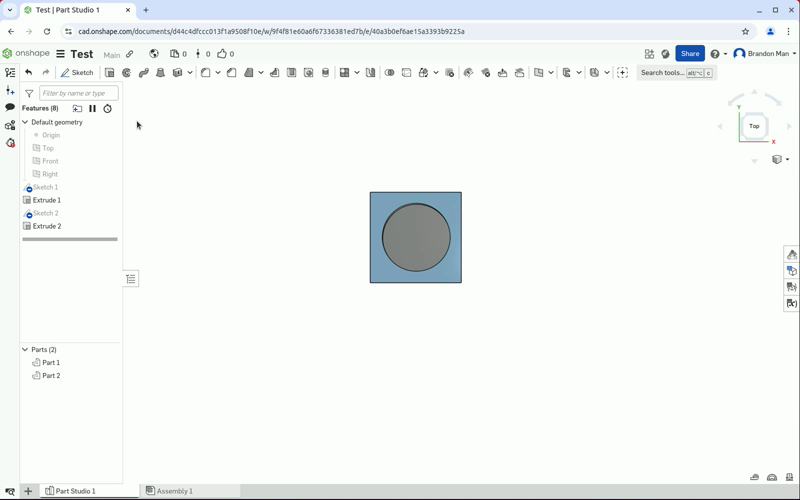
mouse_move(73, 189)
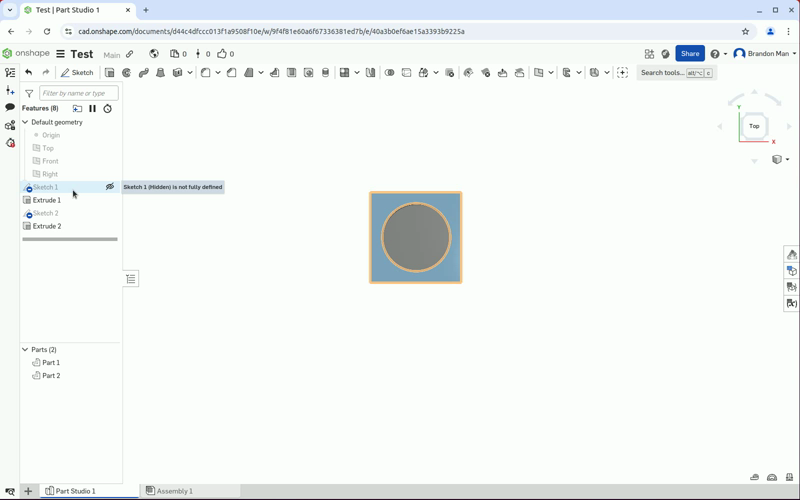
click(73, 189)
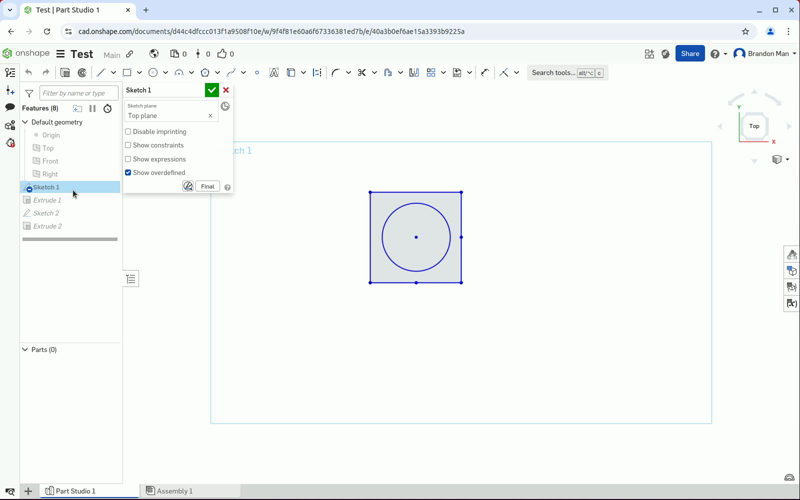
mouse_move(229, 92)
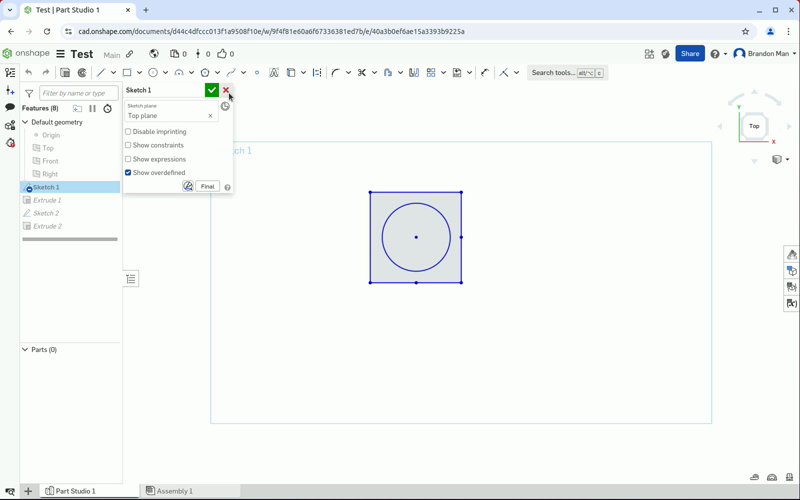
click(229, 92)
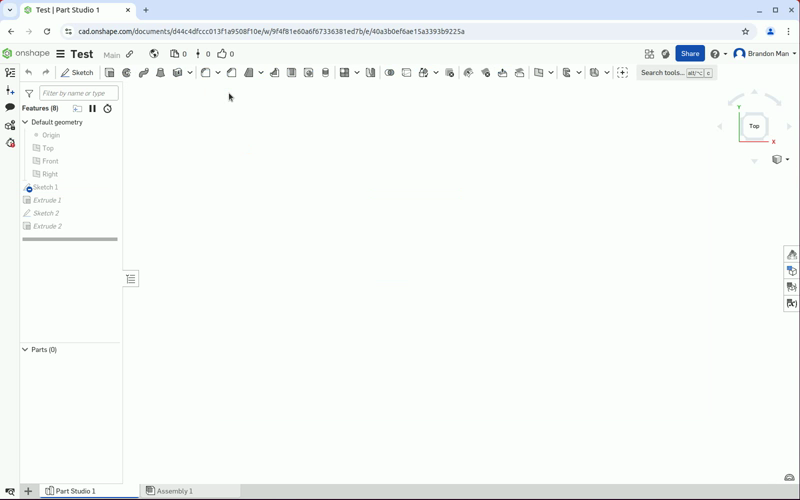
mouse_move(73, 352)
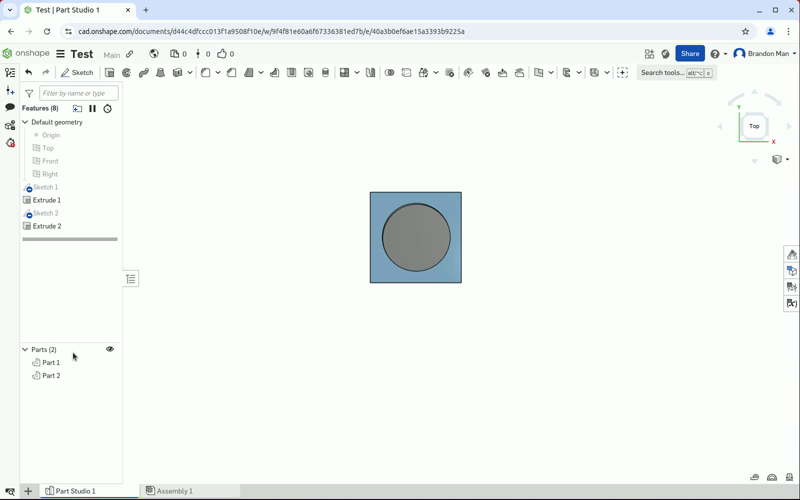
key(y)
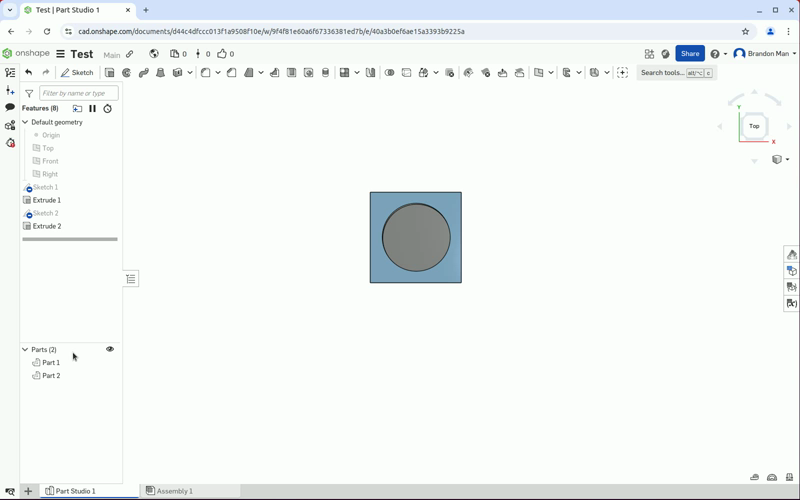
key(shift+p)
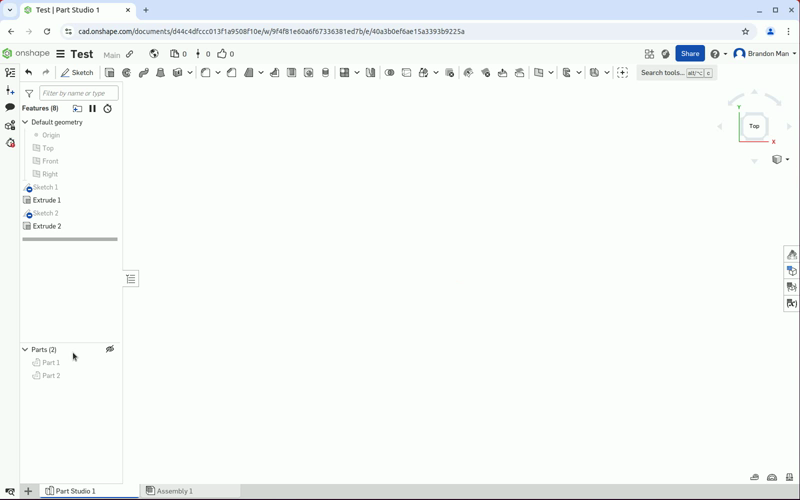
key(space)
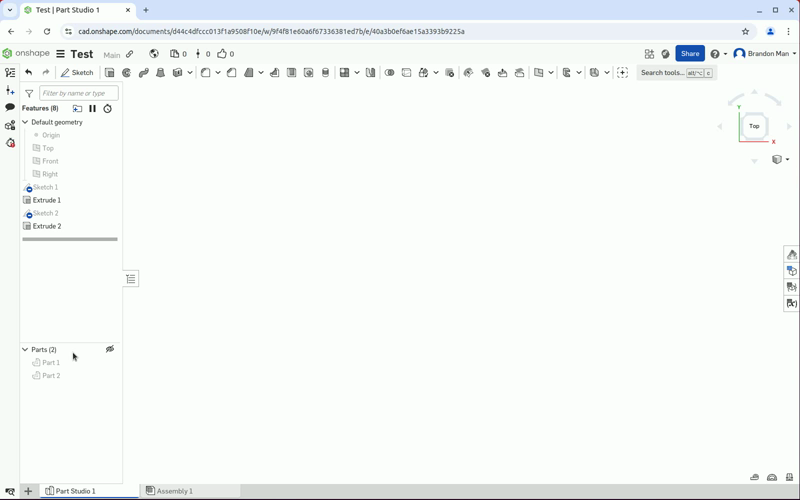
key_down(shift)
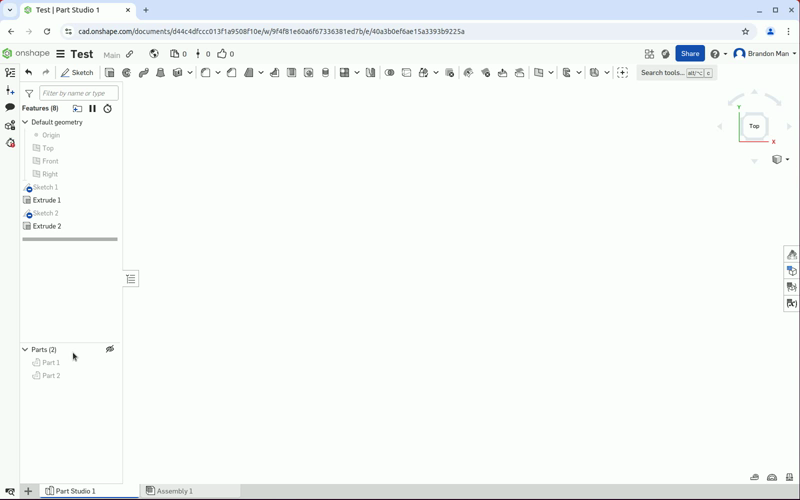
key(up)
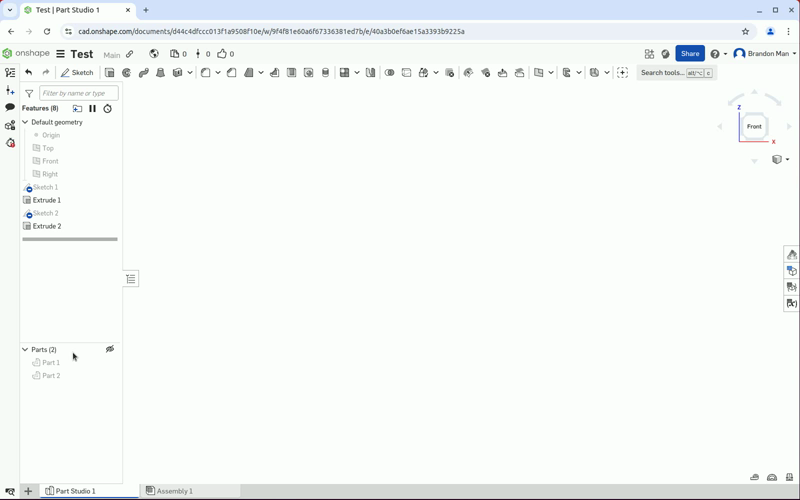
key_up(shift)
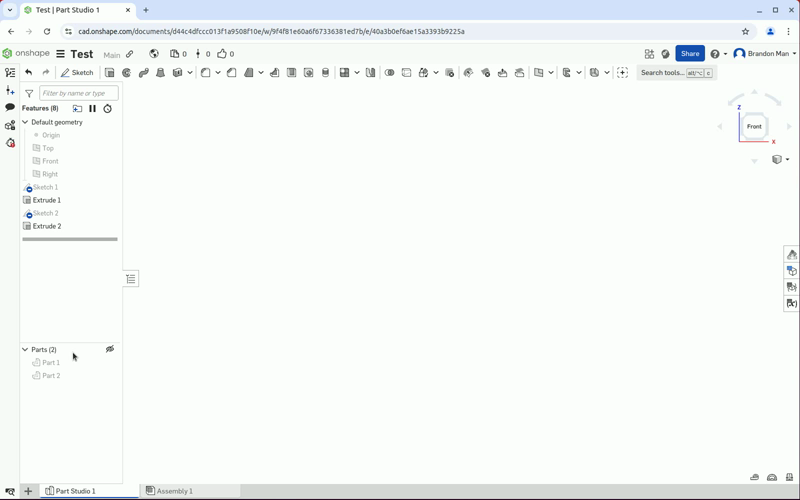
mouse_move(73, 352)
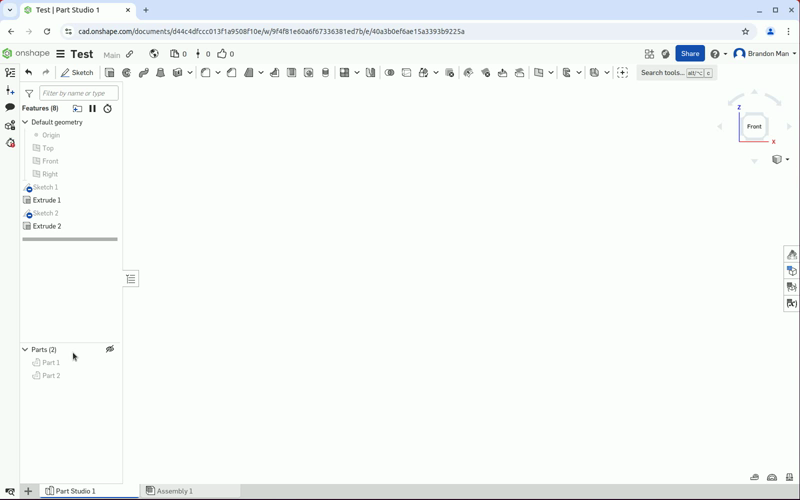
key(shift+y)
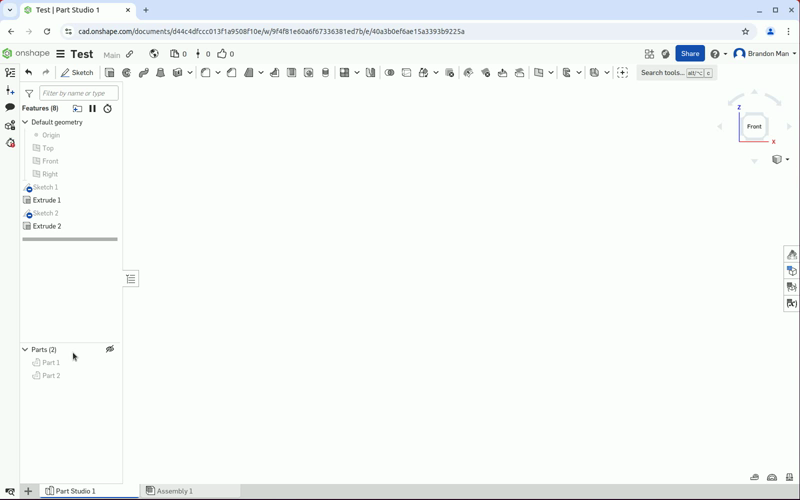
key(shift+s)
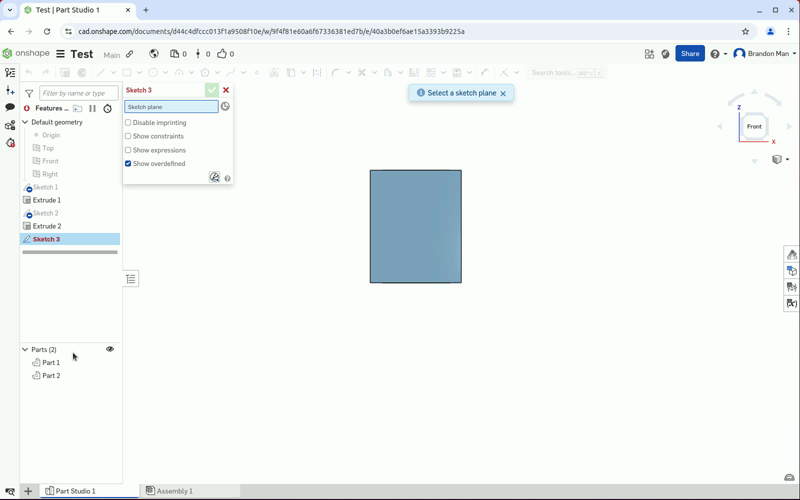
mouse_move(73, 163)
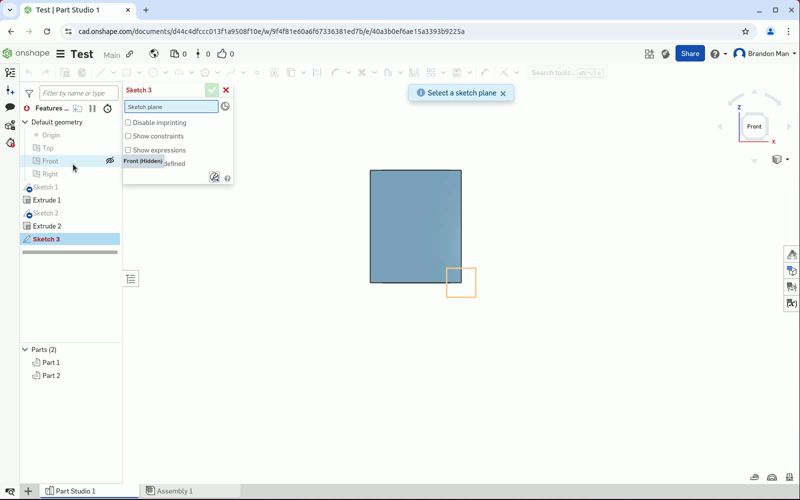
click(73, 163)
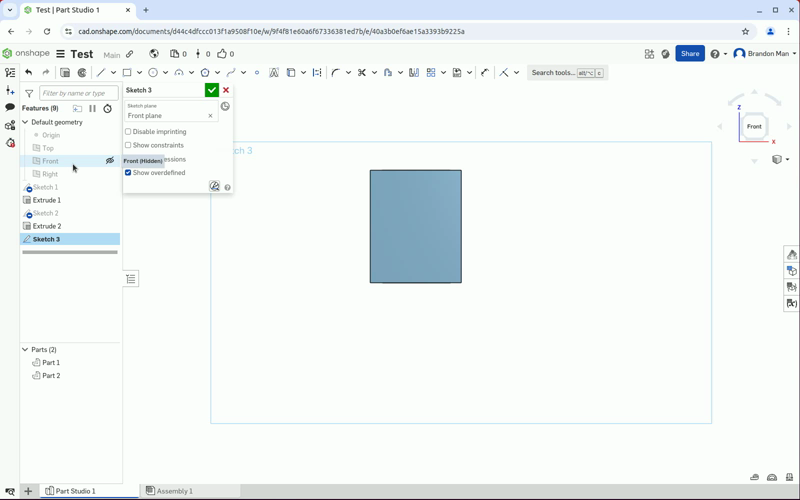
mouse_move(73, 352)
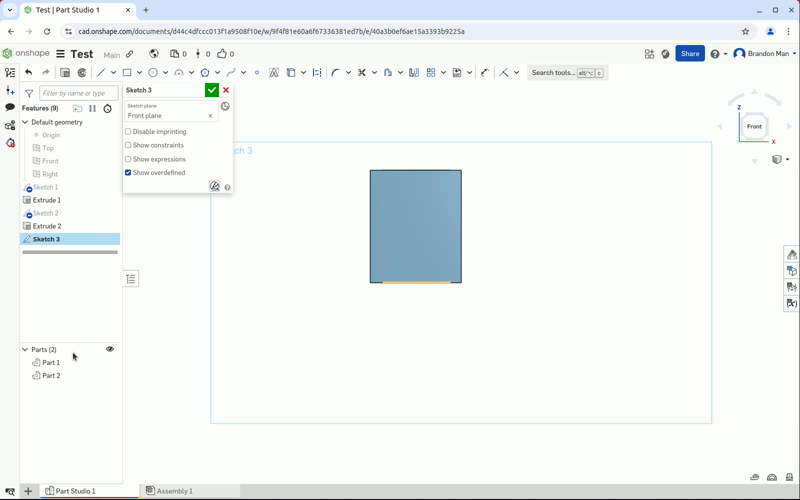
key(y)
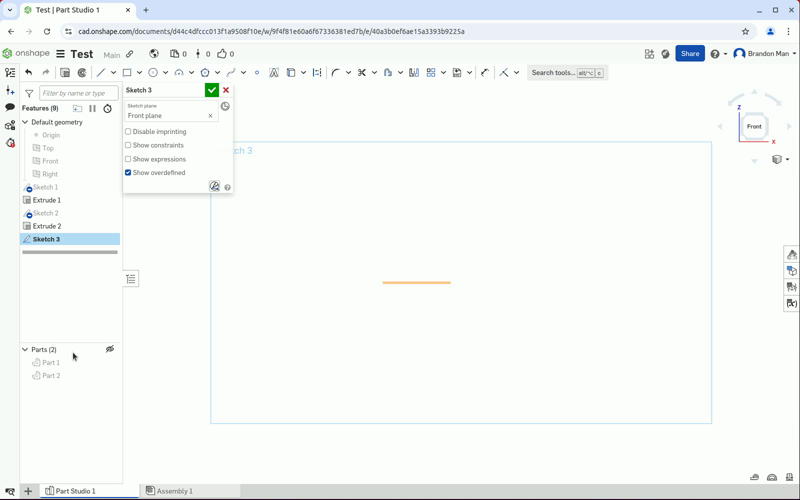
key(l)
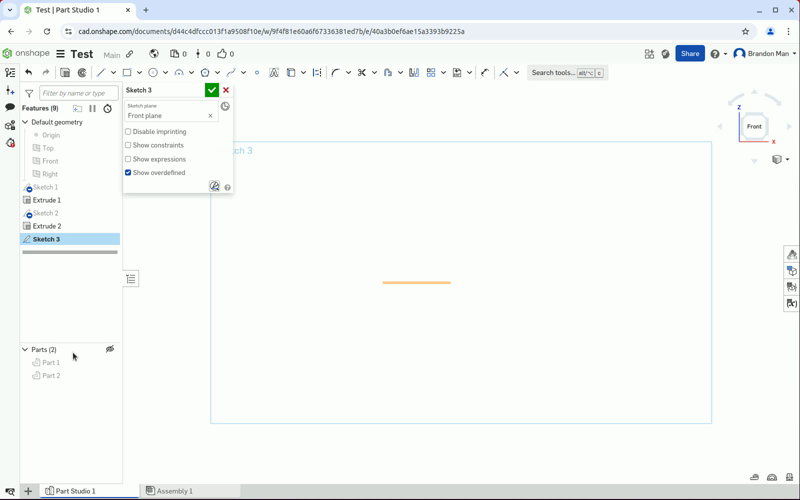
key_down(shift)
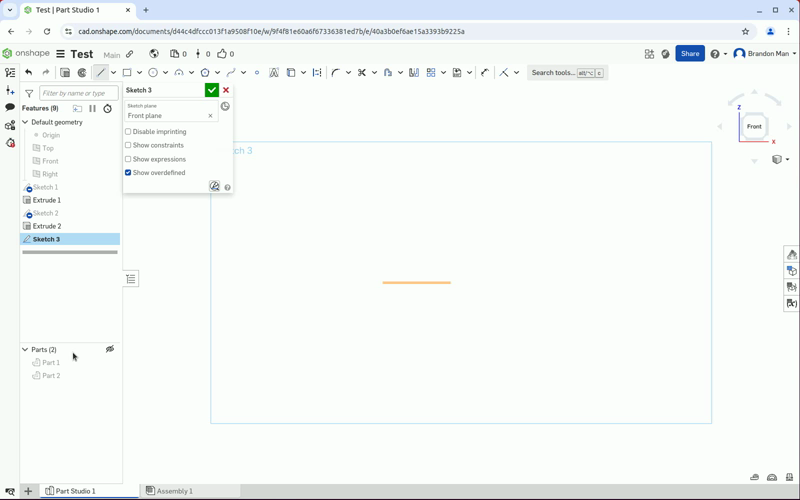
mouse_move(416, 192)
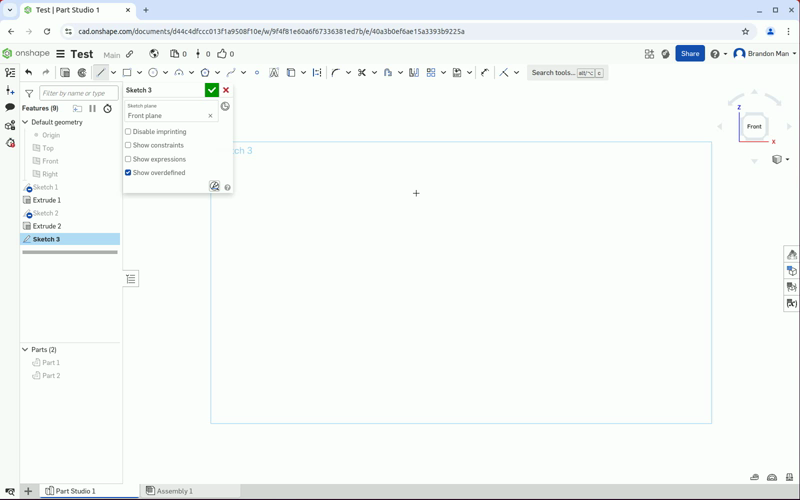
click(416, 192)
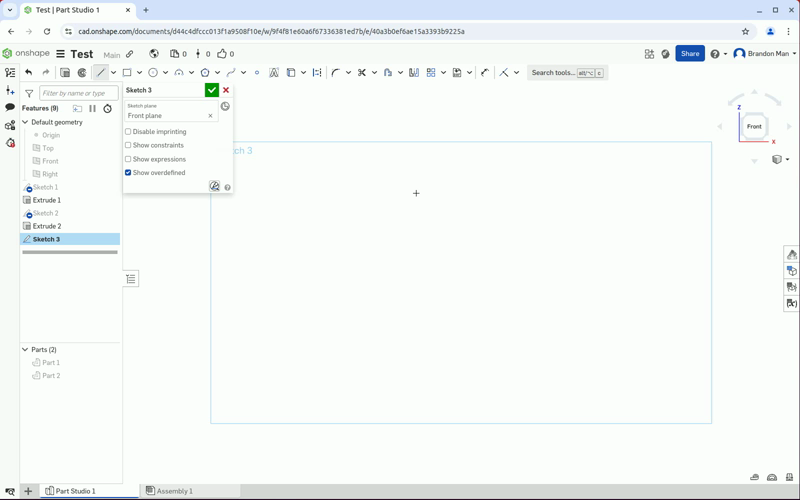
key_up(shift)
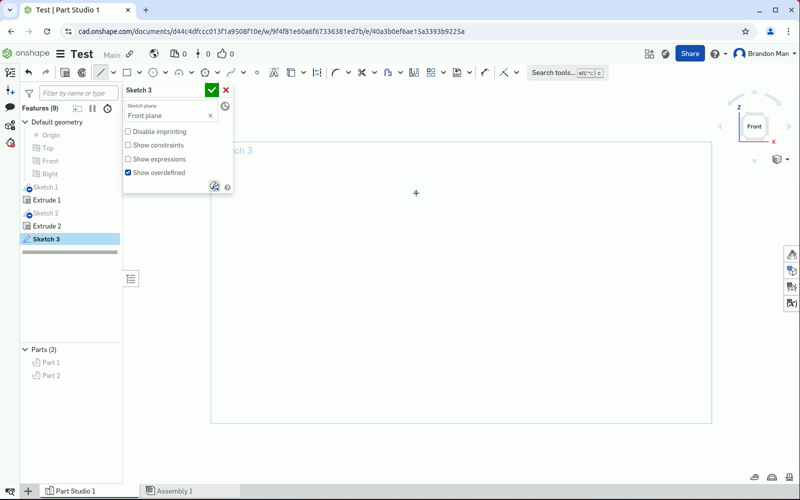
key_down(shift)
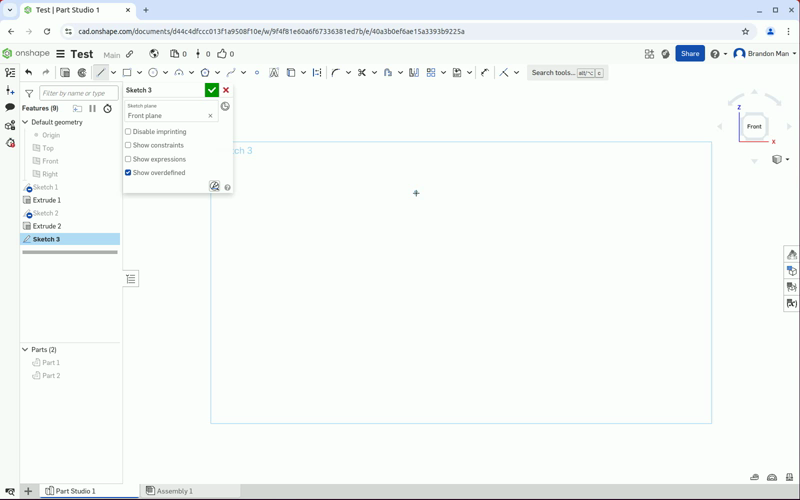
mouse_move(446, 192)
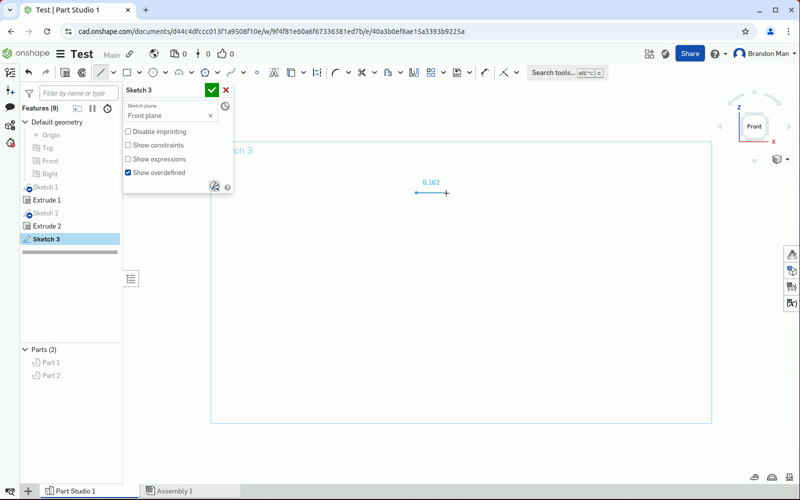
mouse_move(427, 192)
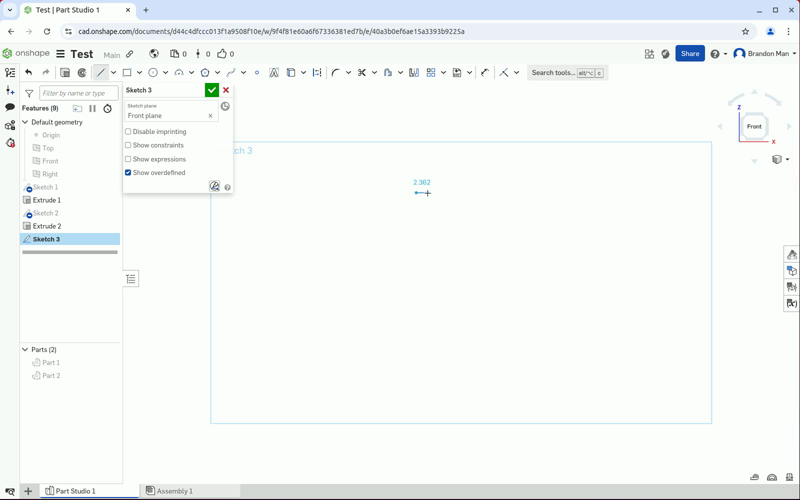
click(427, 192)
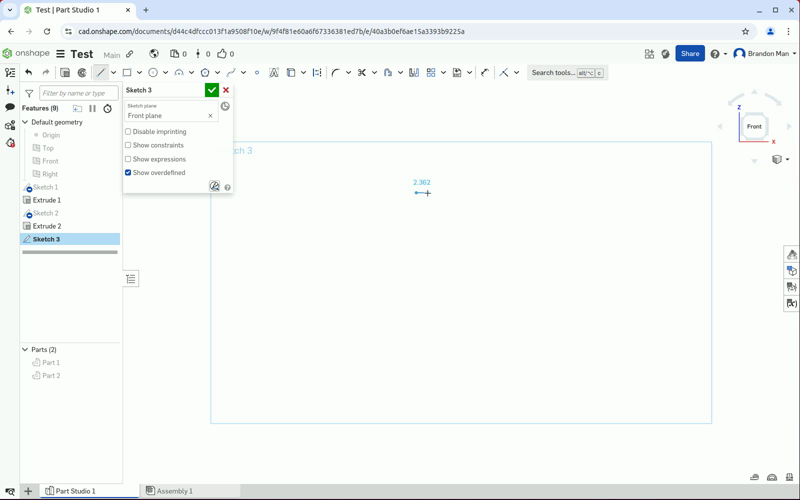
key_up(shift)
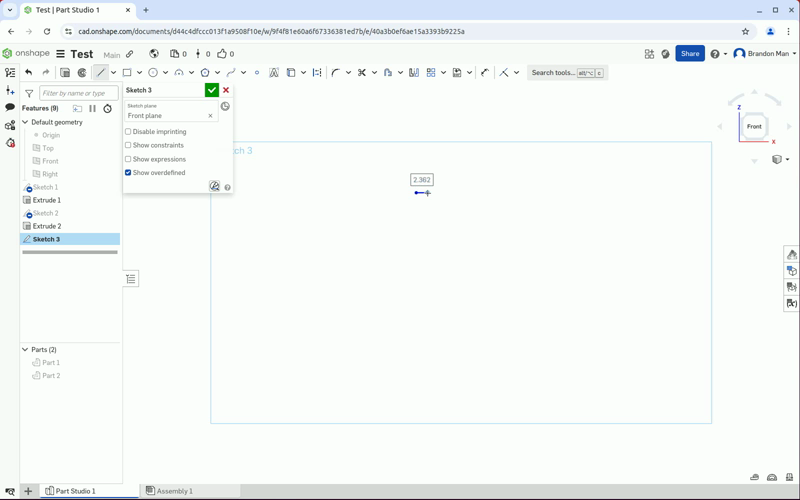
key_down(shift)
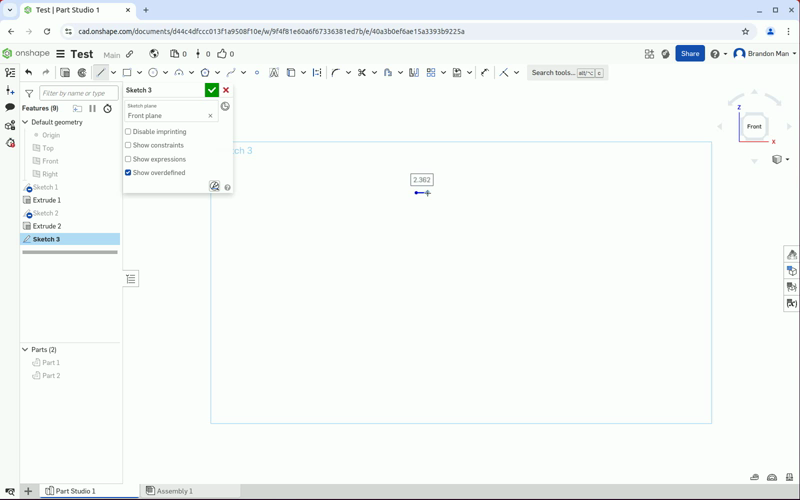
mouse_move(457, 192)
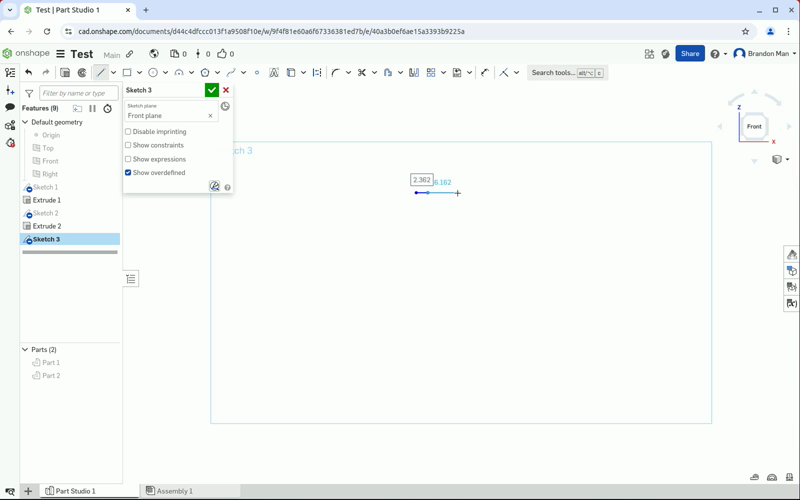
mouse_move(427, 169)
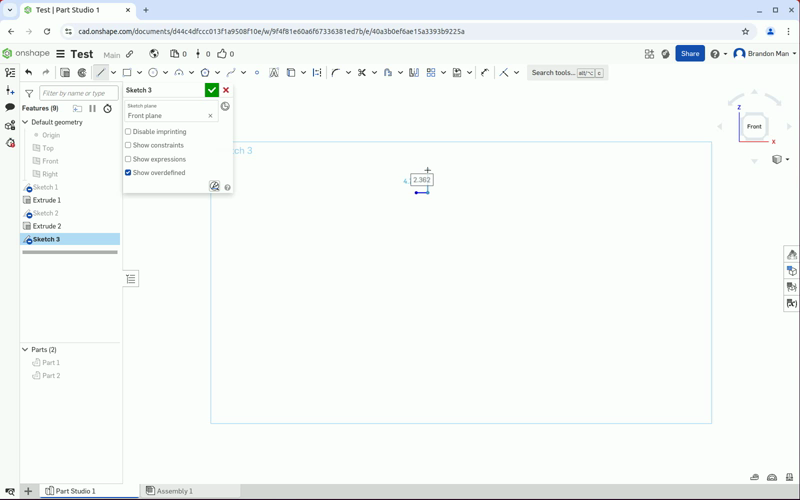
click(427, 169)
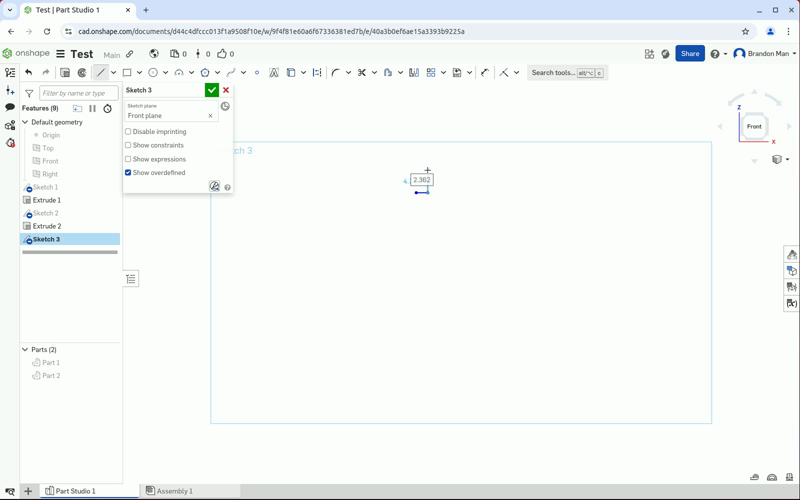
key_up(shift)
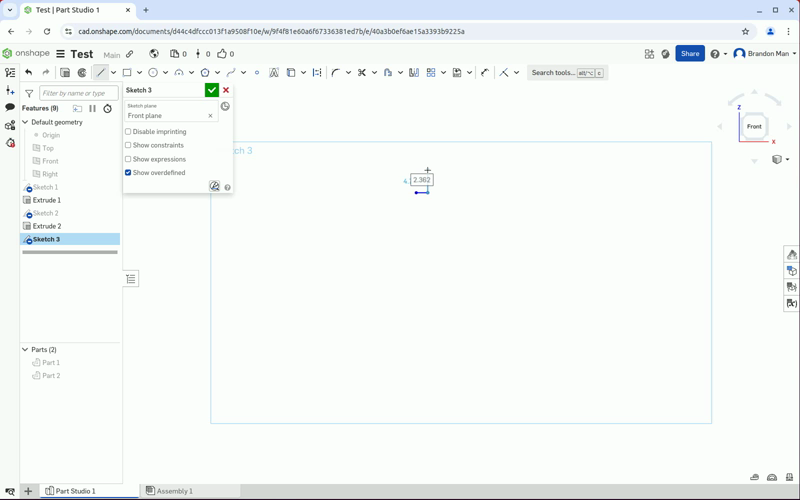
key_down(shift)
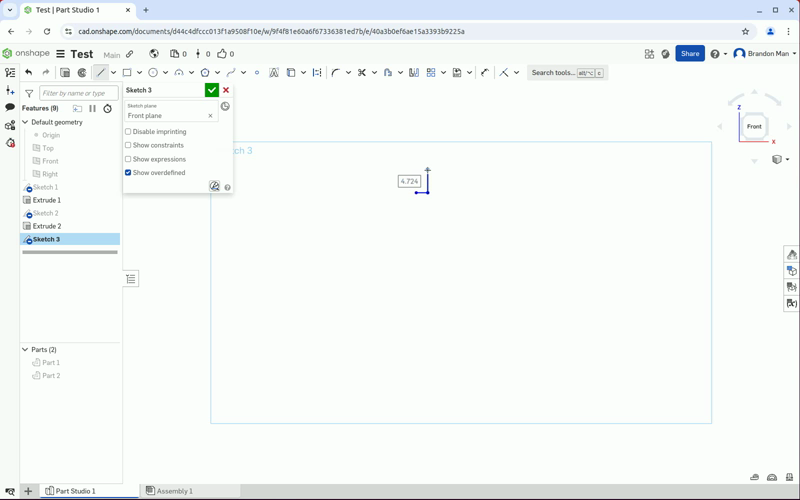
mouse_move(457, 169)
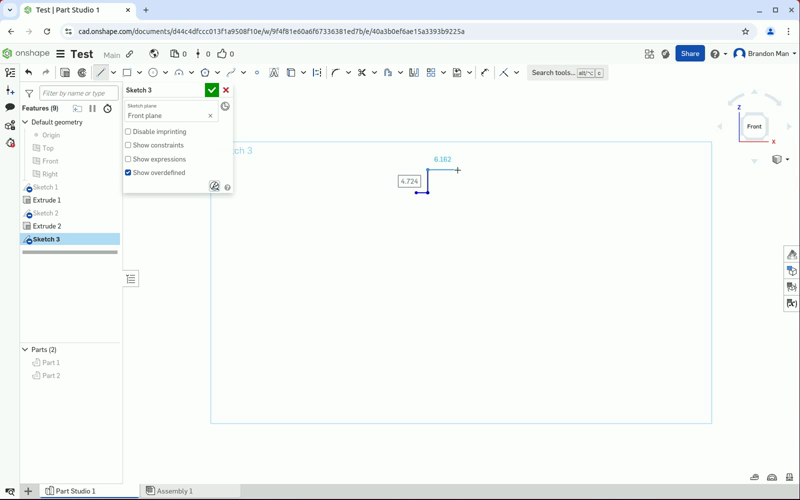
mouse_move(416, 169)
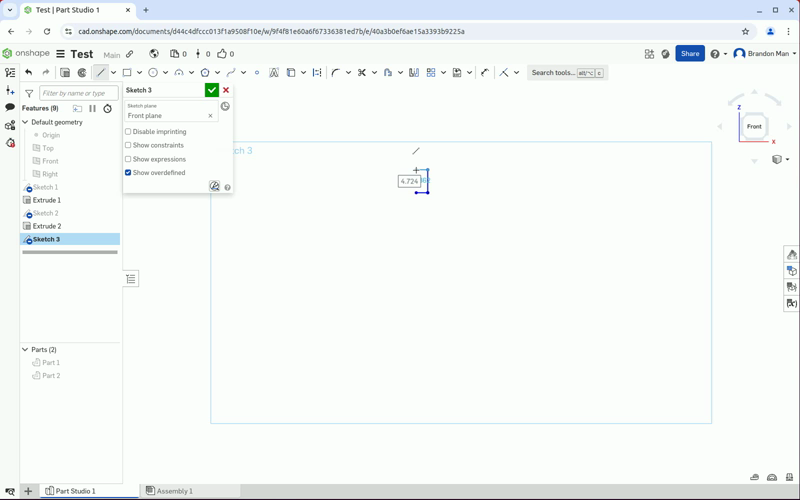
click(416, 169)
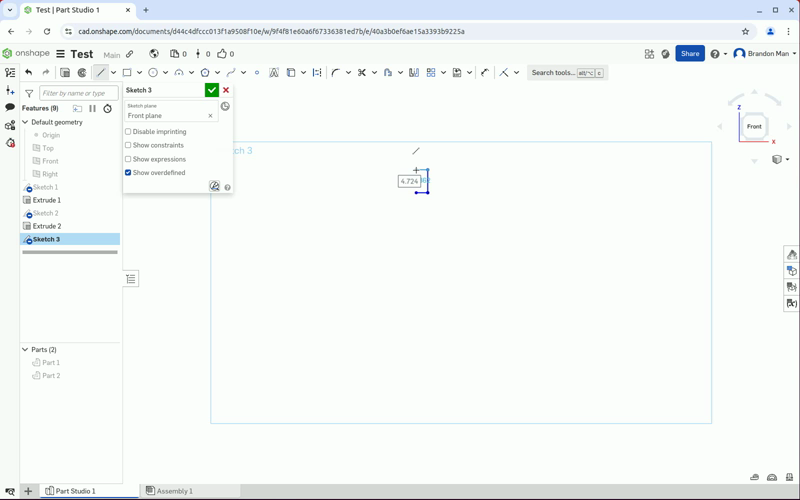
key_up(shift)
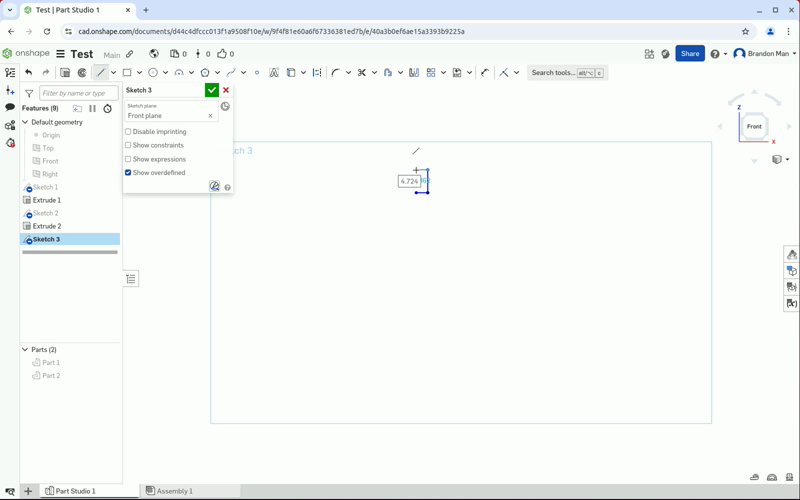
mouse_move(446, 169)
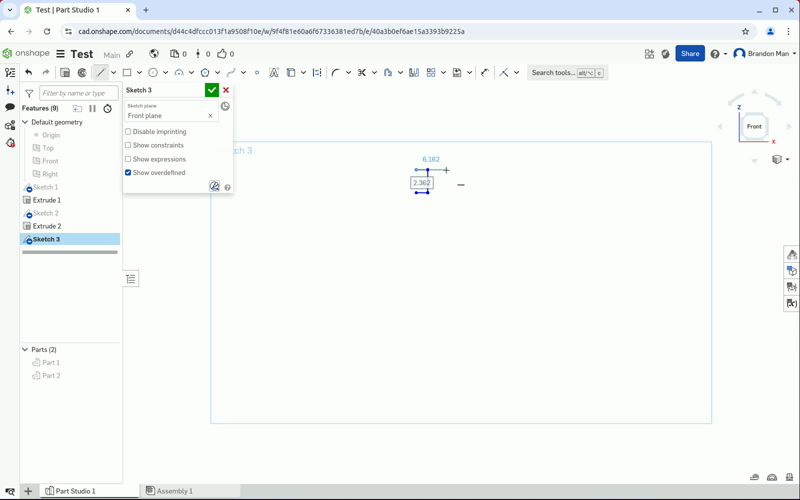
key_down(shift)
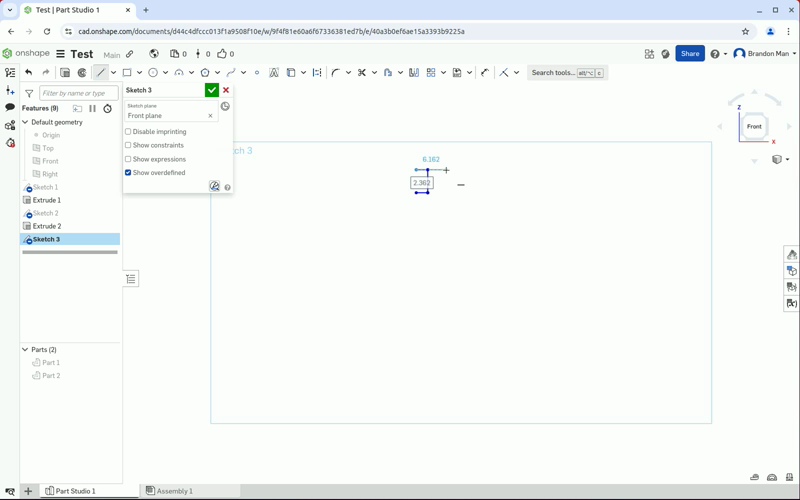
mouse_move(416, 192)
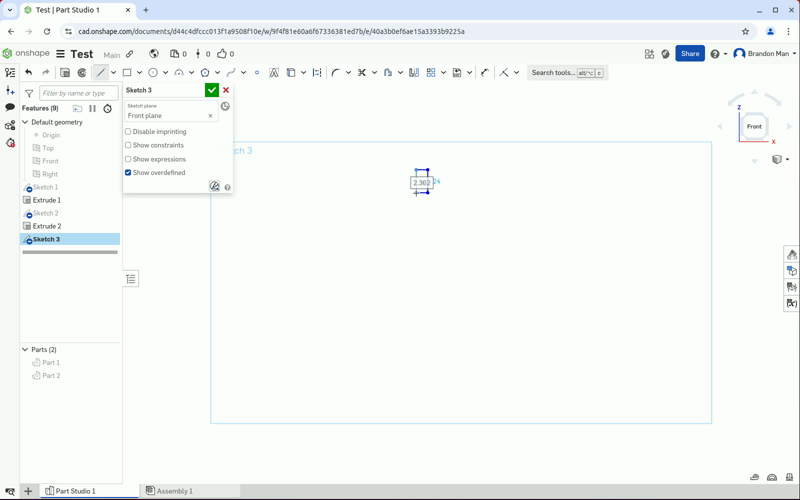
key_up(shift)
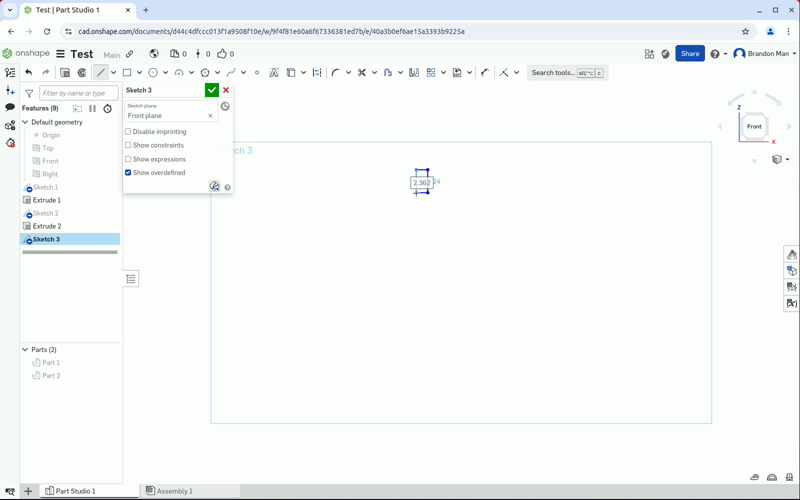
click(416, 192)
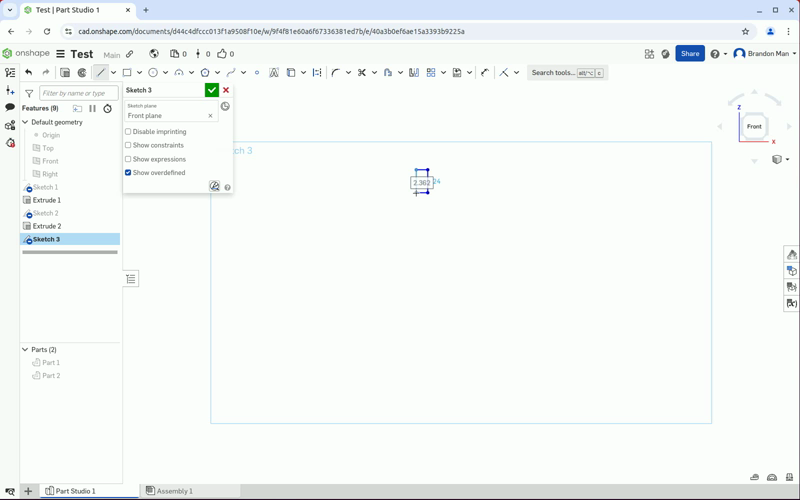
key(esc)
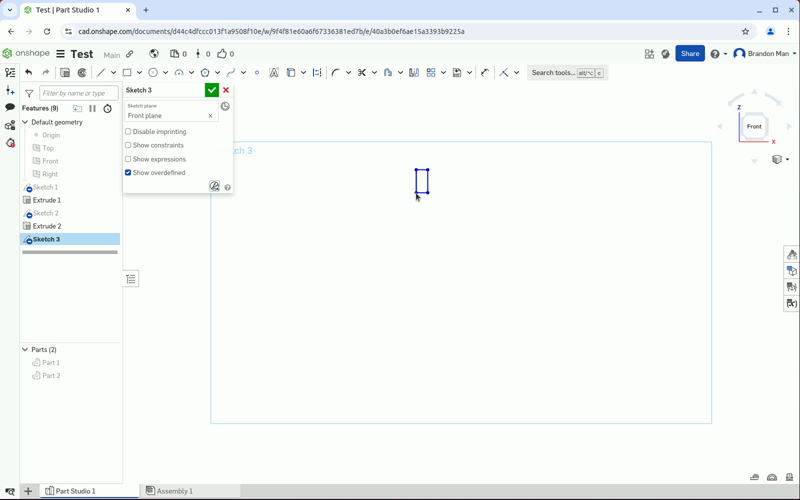
mouse_move(418, 175)
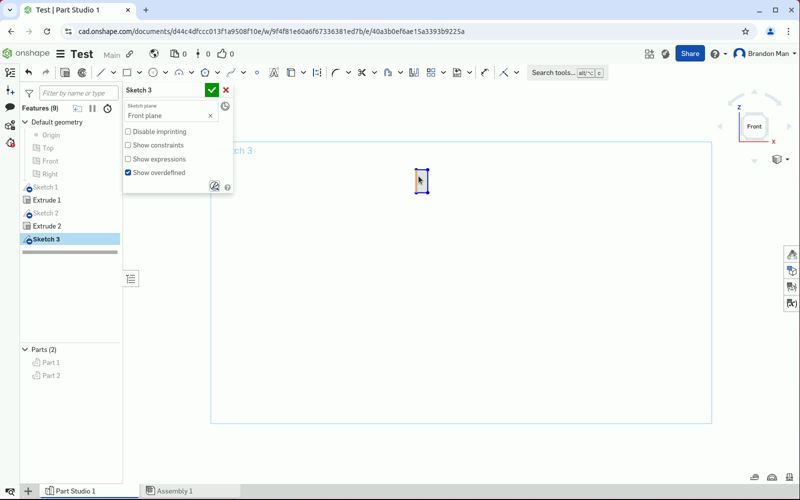
scroll(6)
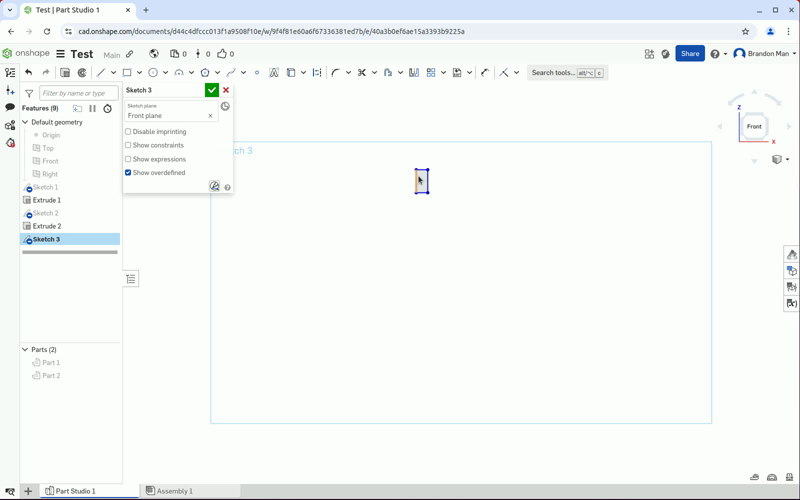
scroll(6)
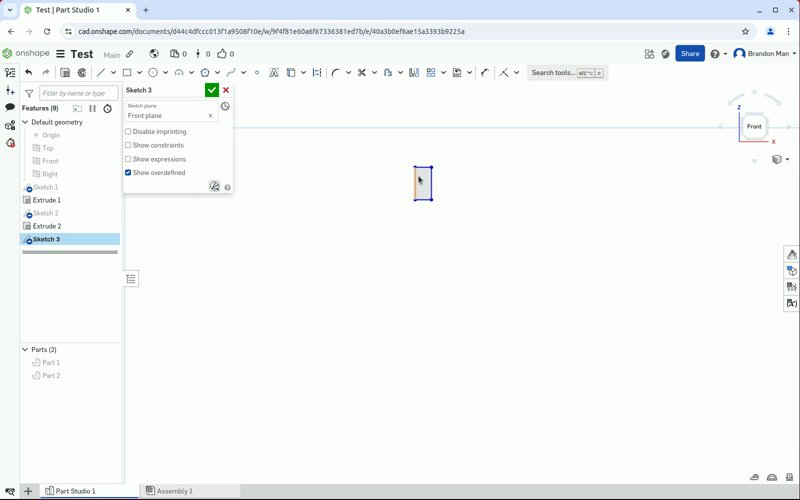
scroll(6)
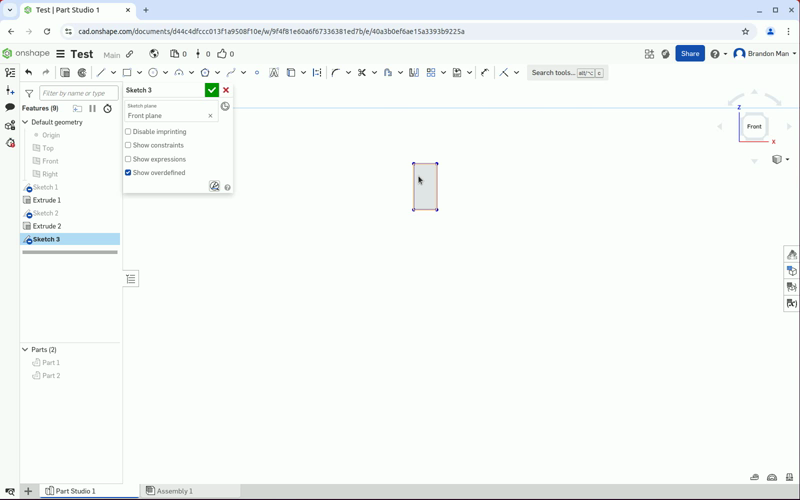
scroll(6)
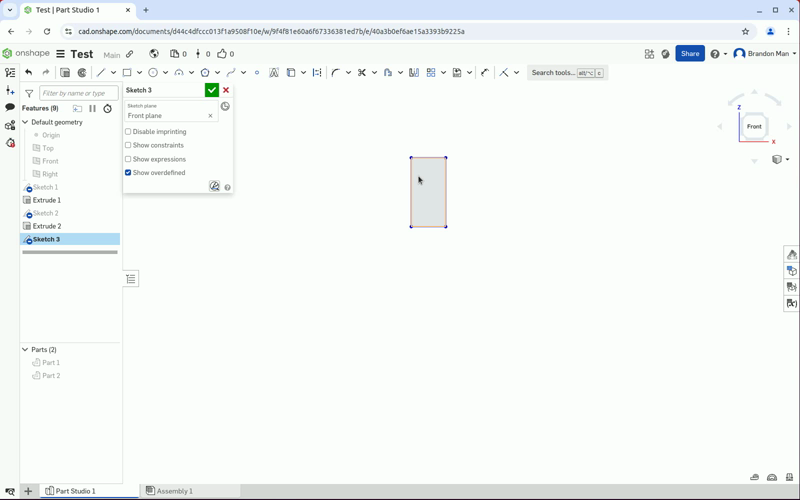
scroll(6)
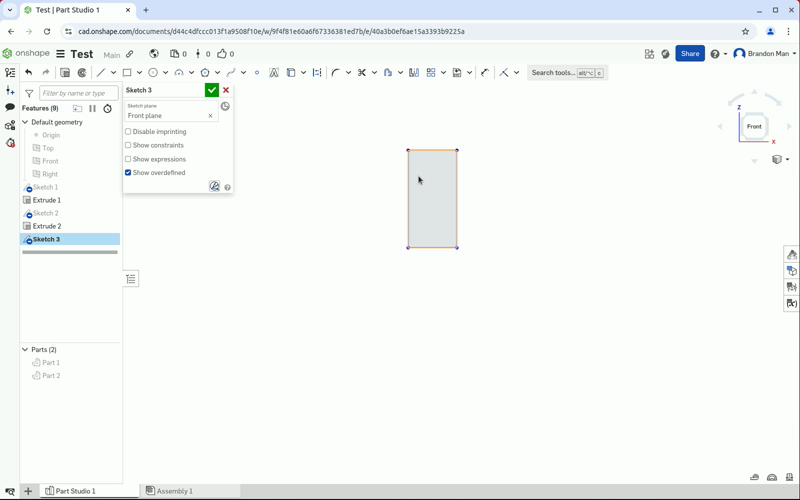
scroll(6)
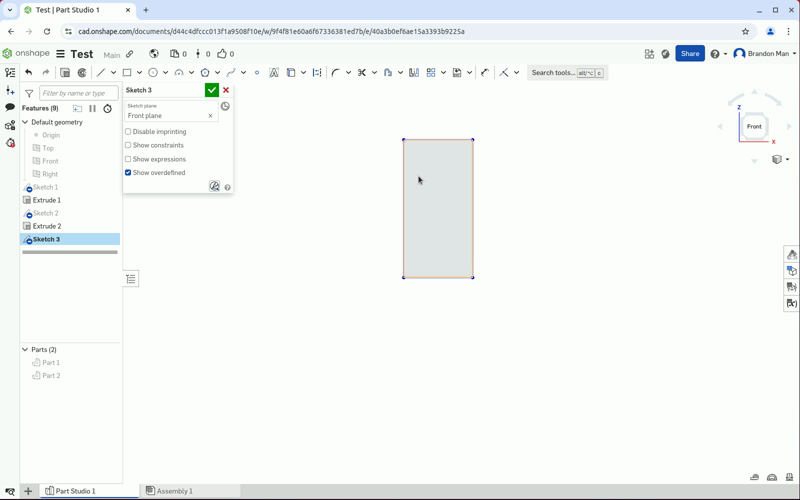
scroll(6)
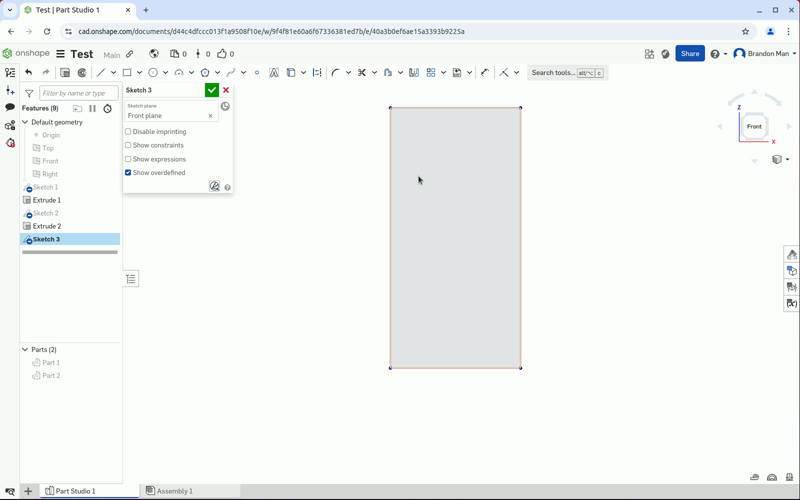
click(418, 175)
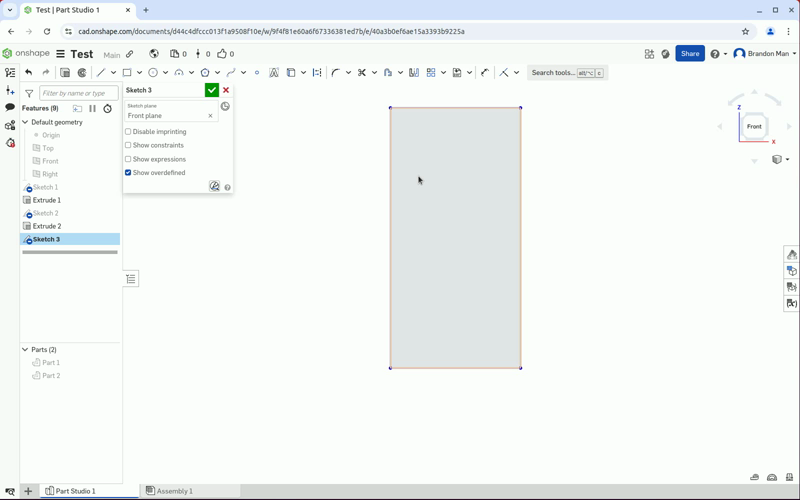
scroll(-6)
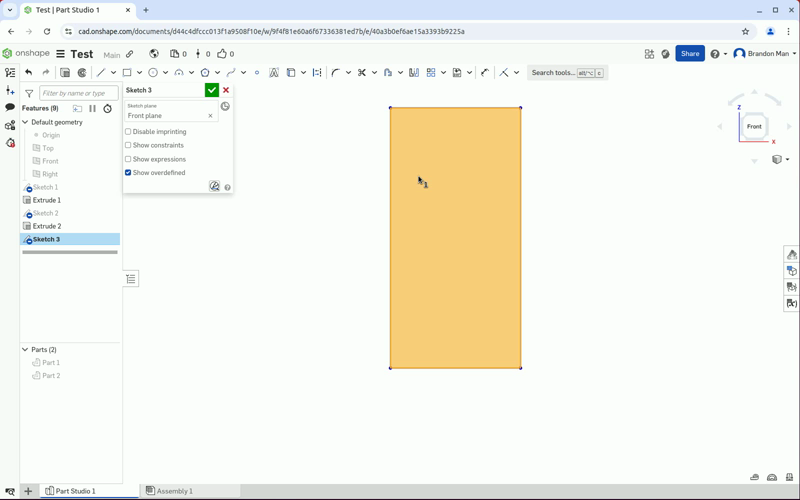
scroll(-6)
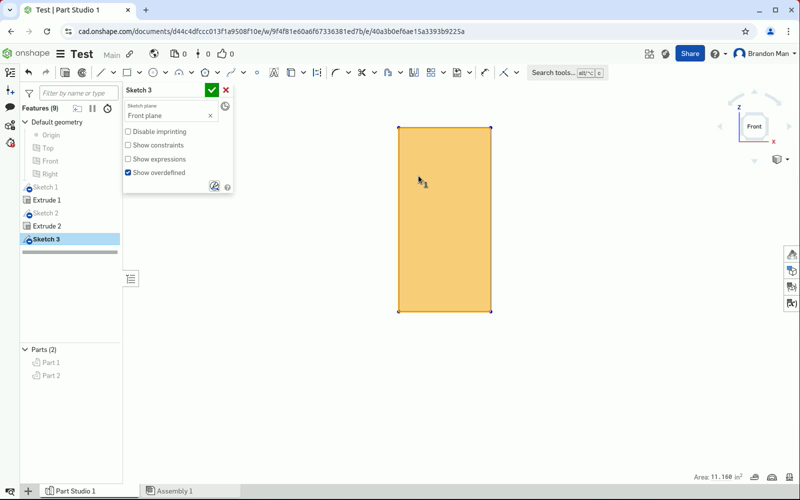
scroll(-6)
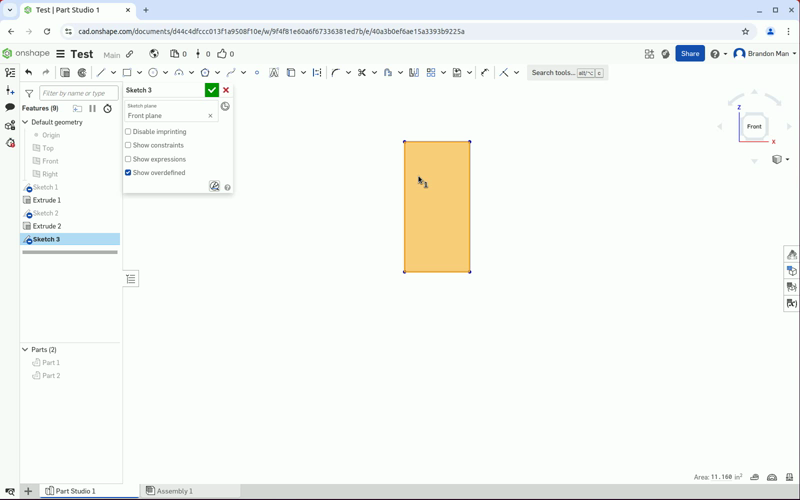
scroll(-6)
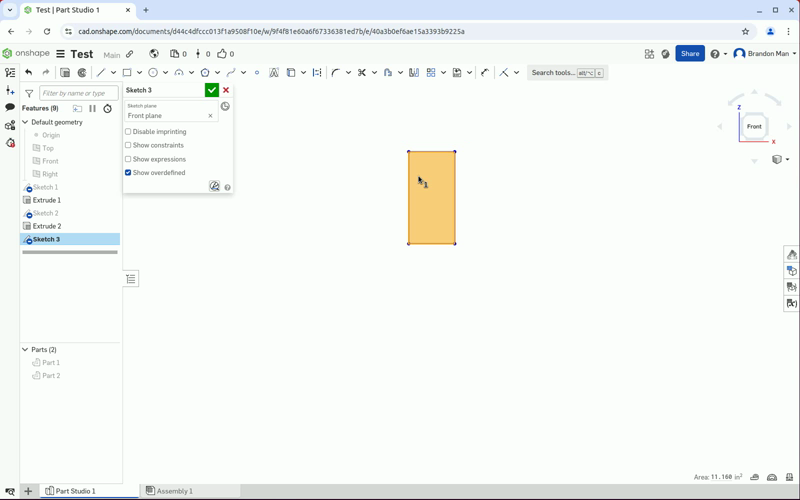
scroll(-6)
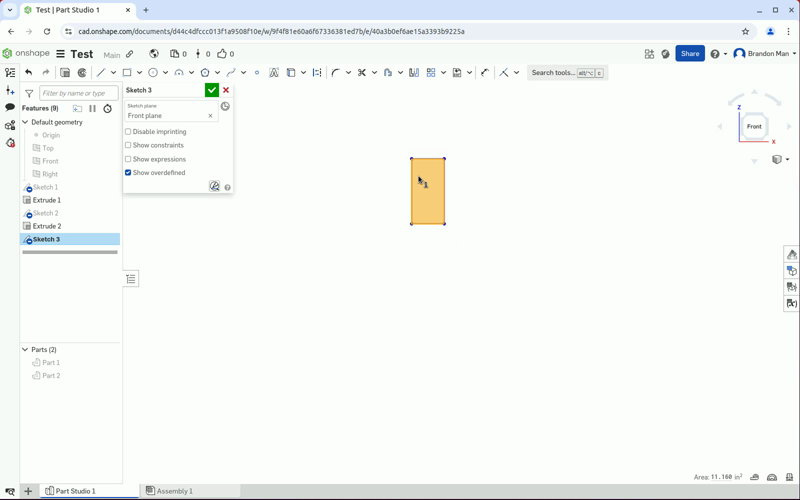
scroll(-6)
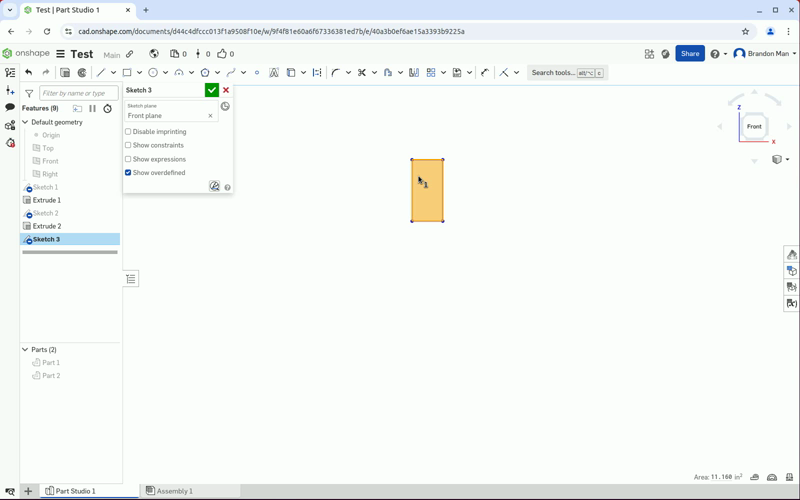
scroll(-6)
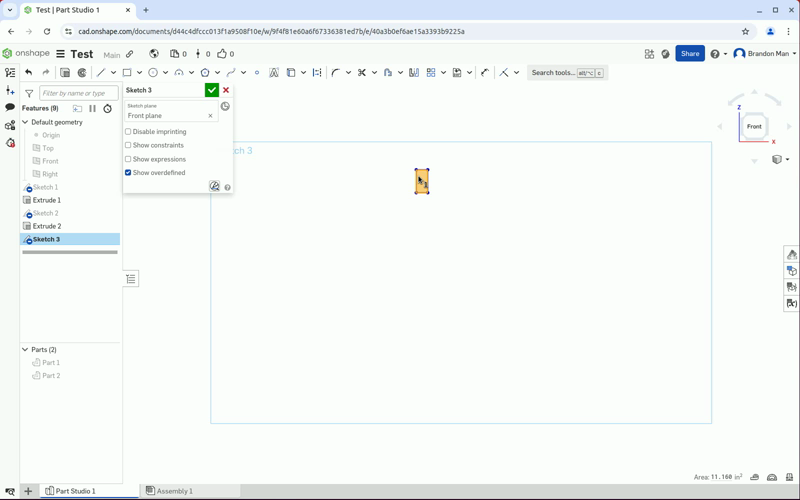
mouse_move(73, 352)
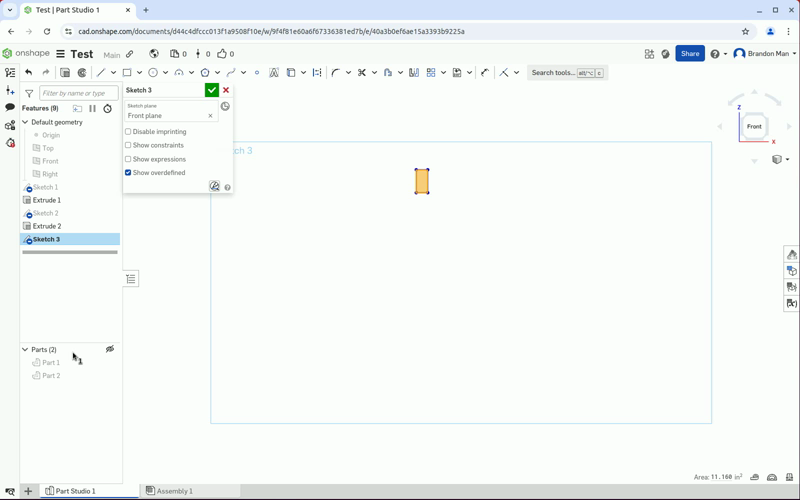
key(shift+y)
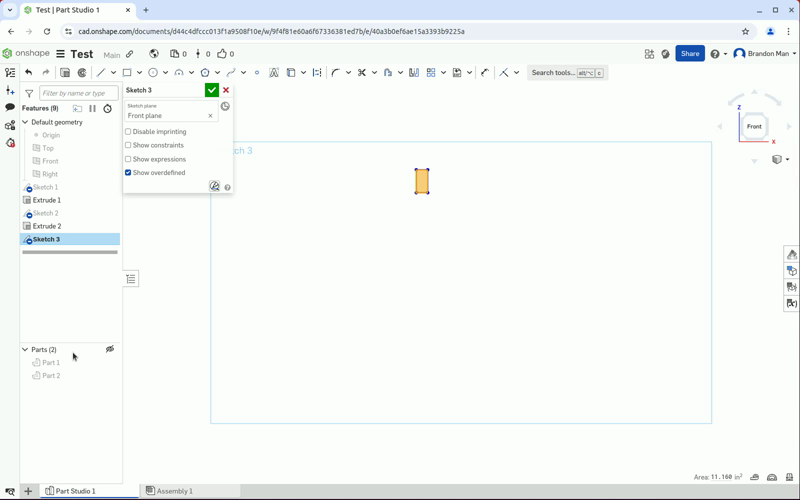
key(shift+e)
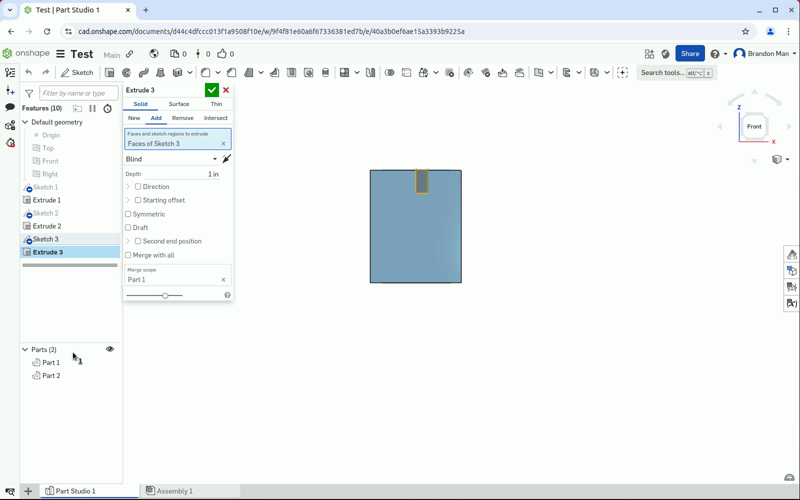
mouse_move(143, 106)
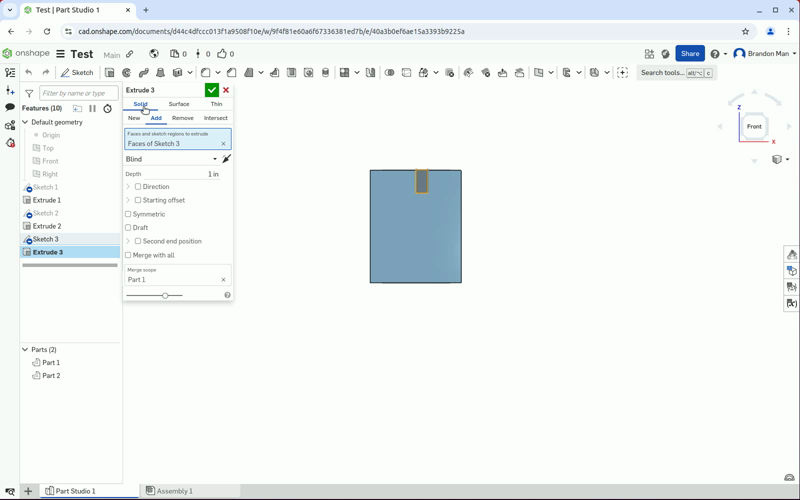
click(143, 106)
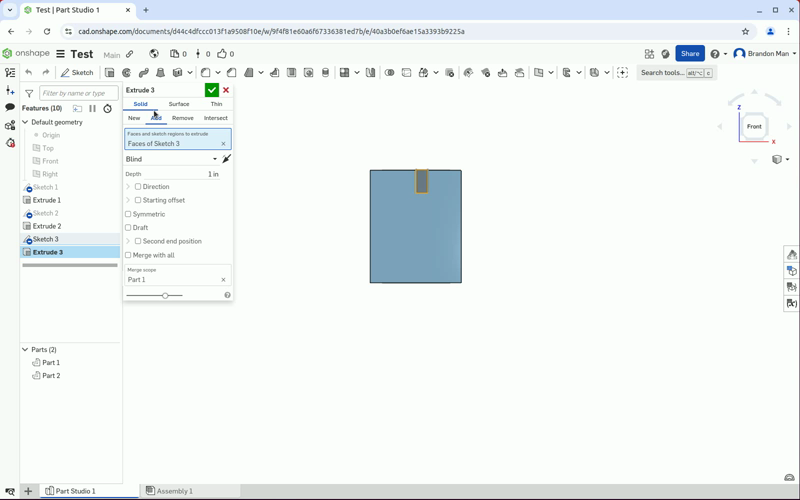
mouse_move(186, 120)
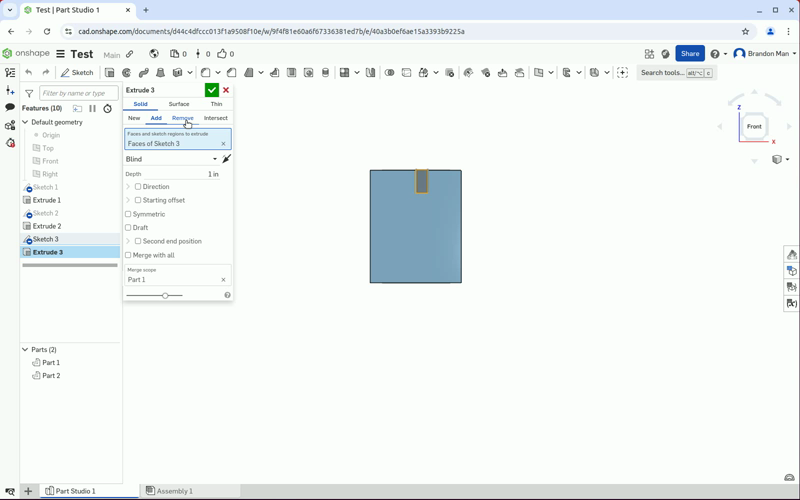
click(186, 120)
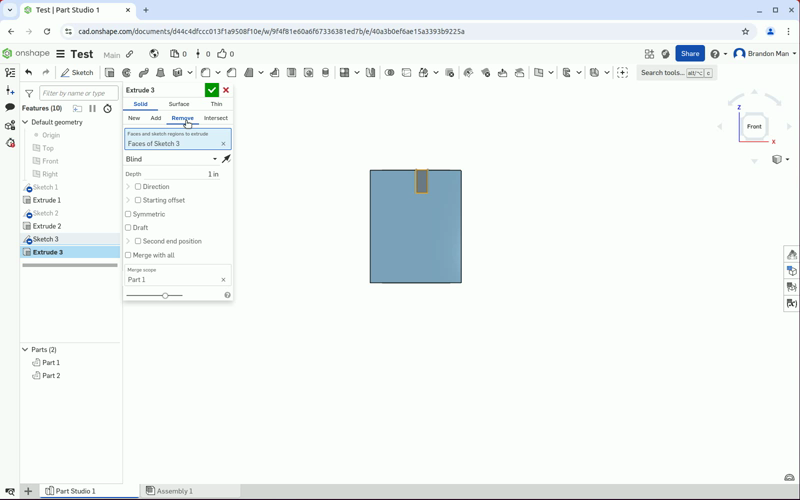
key(tab, 4)
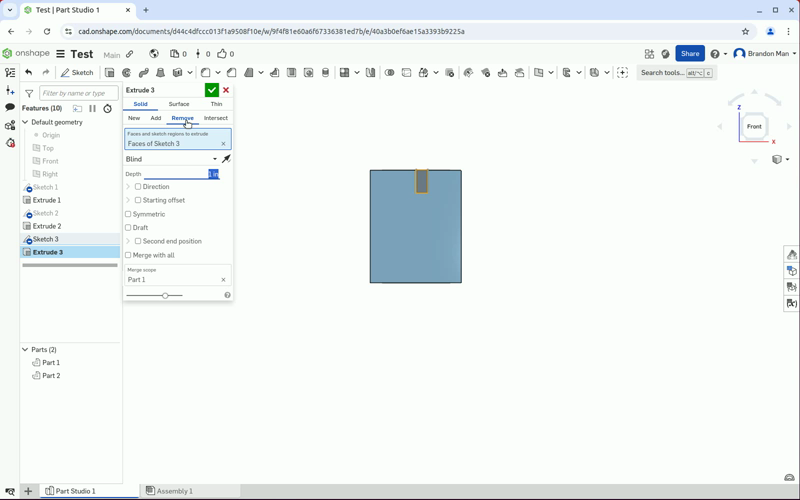
text(2.889)
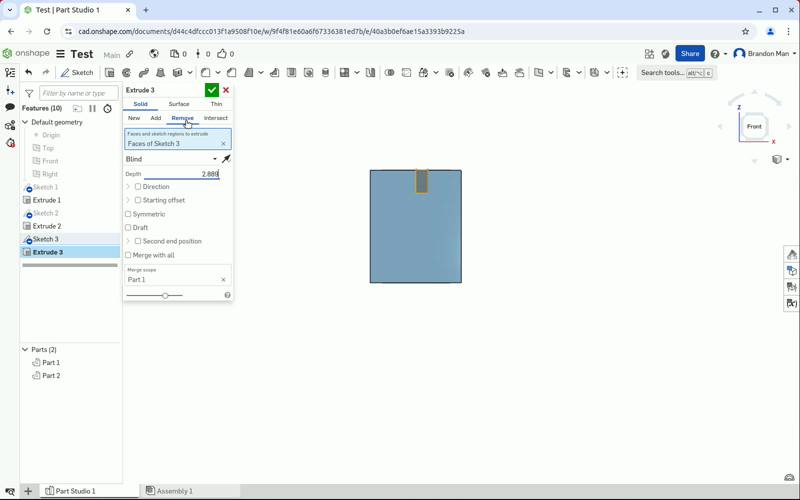
key(tab, 6)
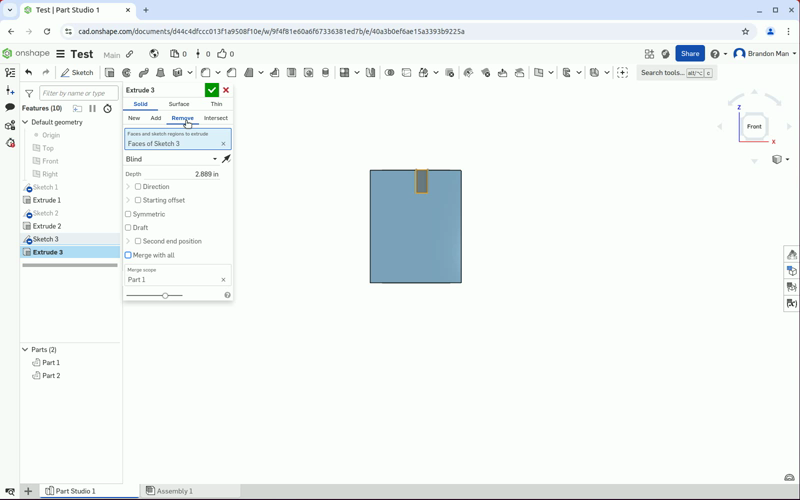
key(space)
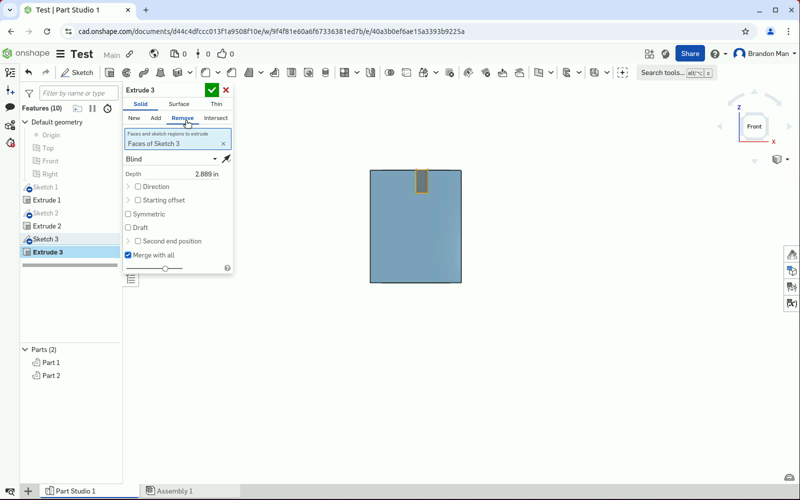
key(enter)
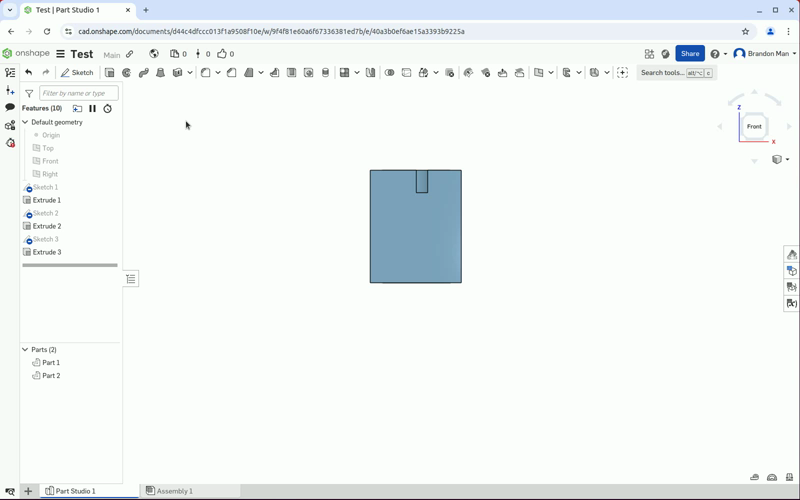
key(shift+h)
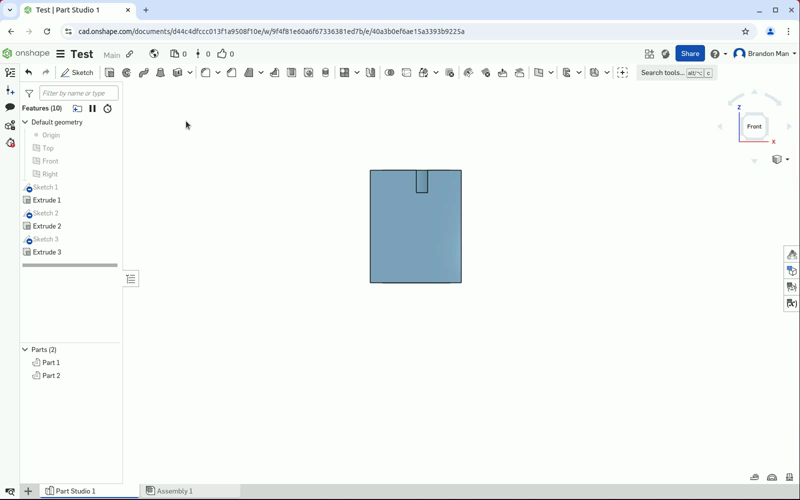
key(shift+h)
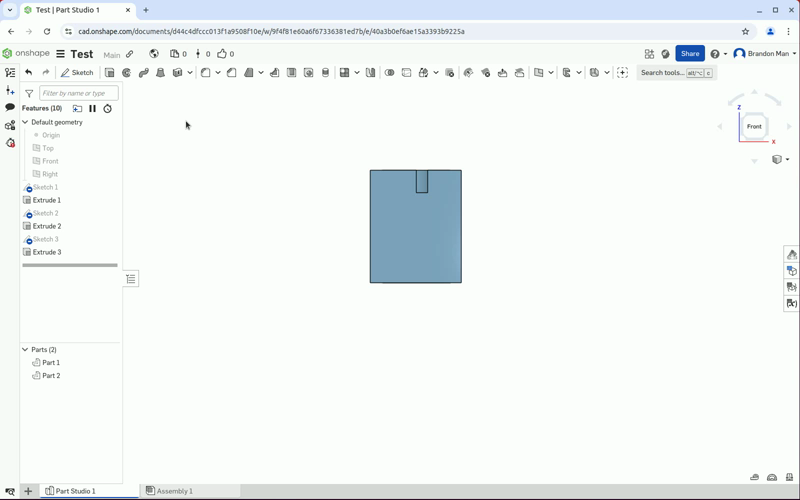
mouse_move(73, 189)
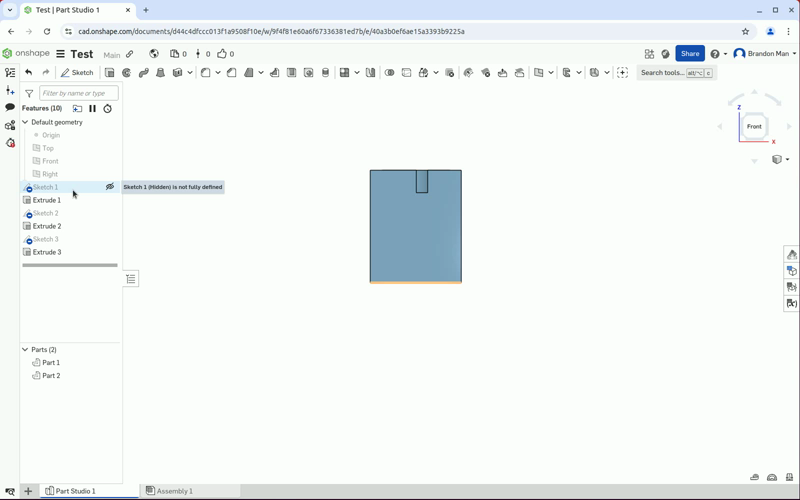
click(73, 189)
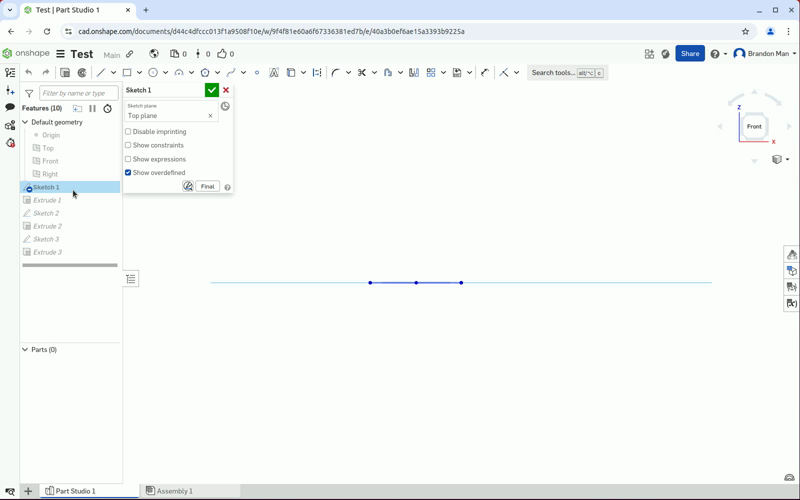
mouse_move(229, 92)
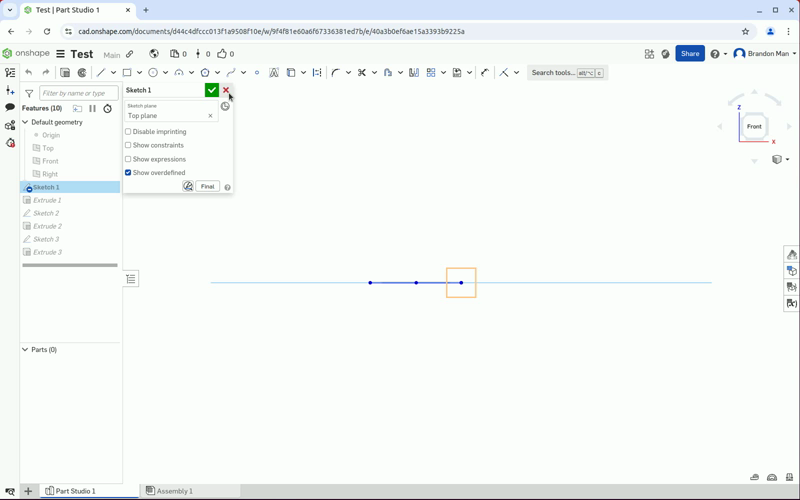
click(229, 92)
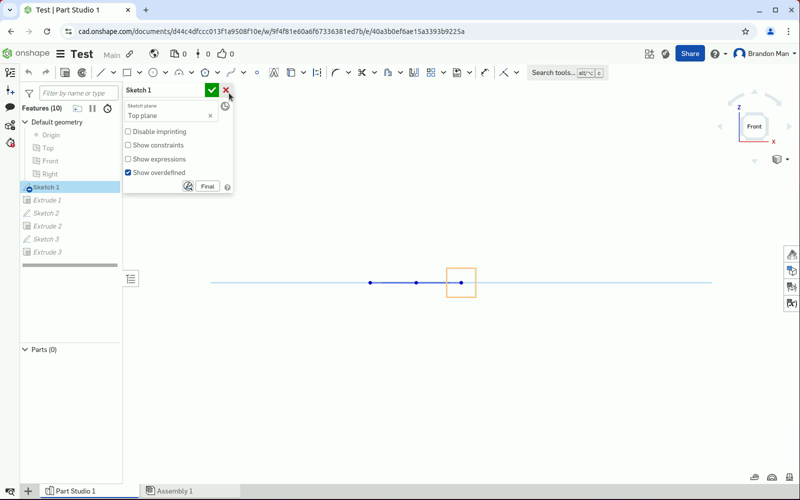
key(shift+s)
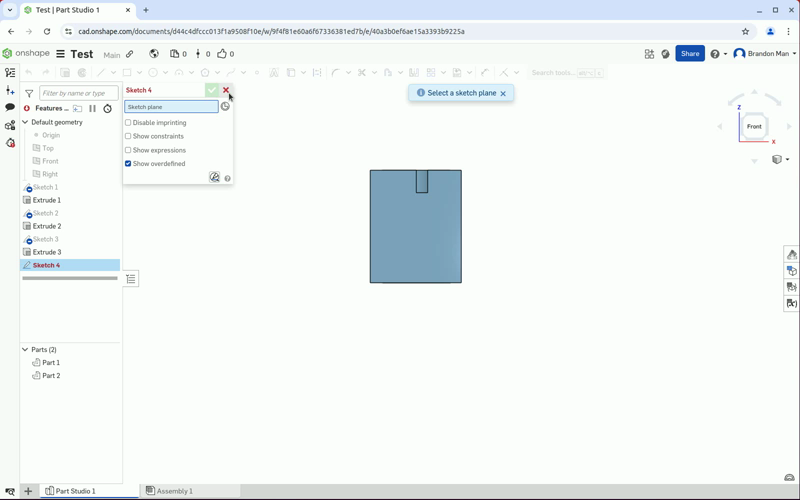
mouse_move(73, 163)
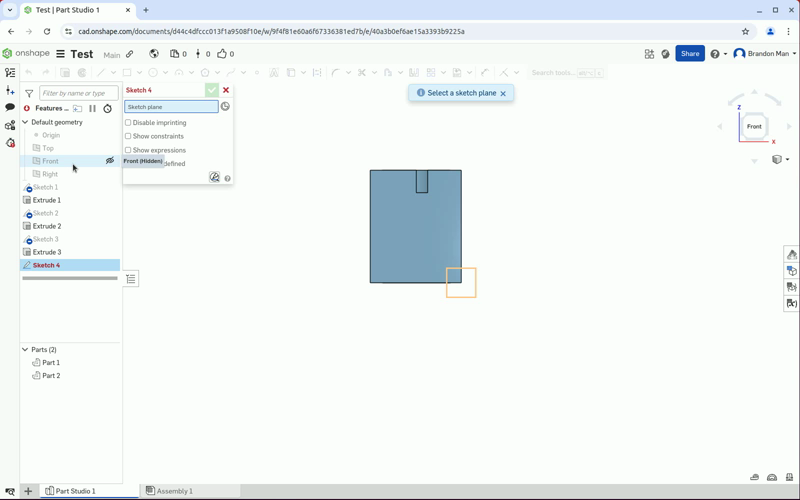
click(73, 163)
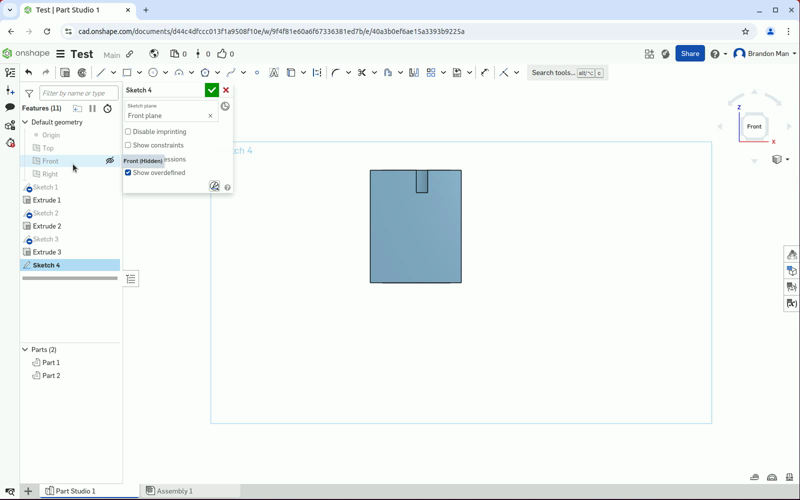
mouse_move(73, 352)
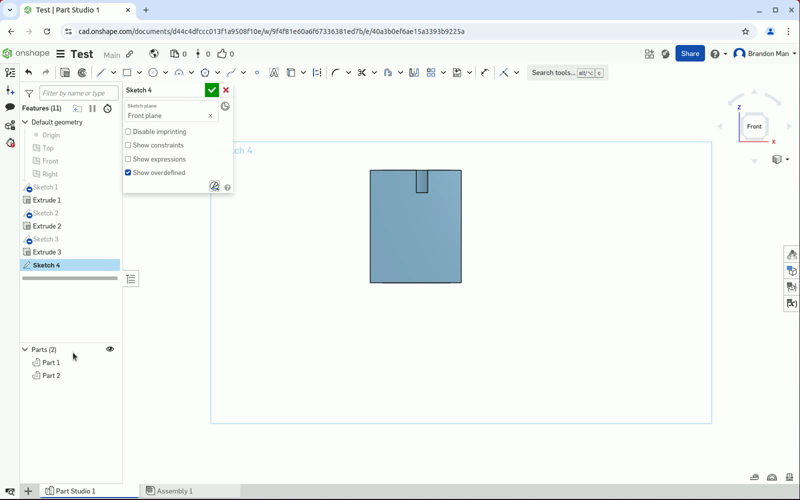
key(y)
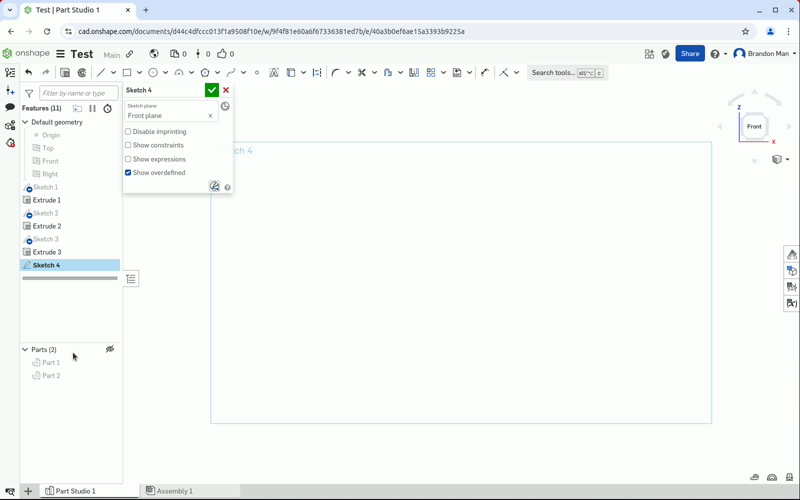
key(l)
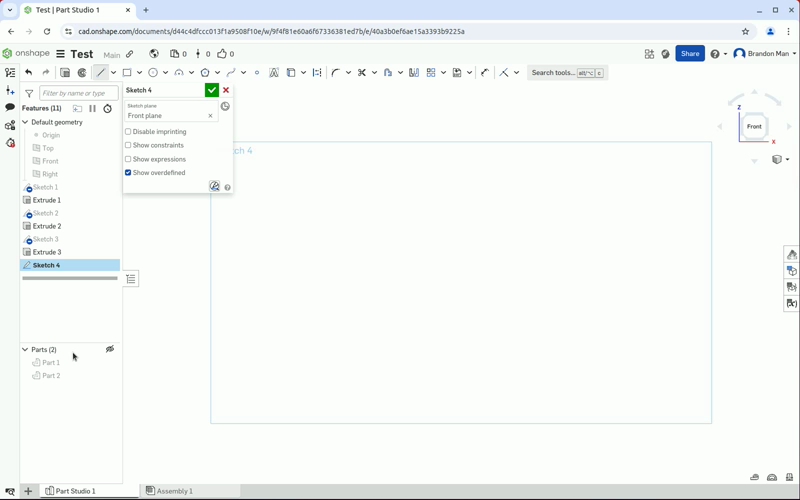
key_down(shift)
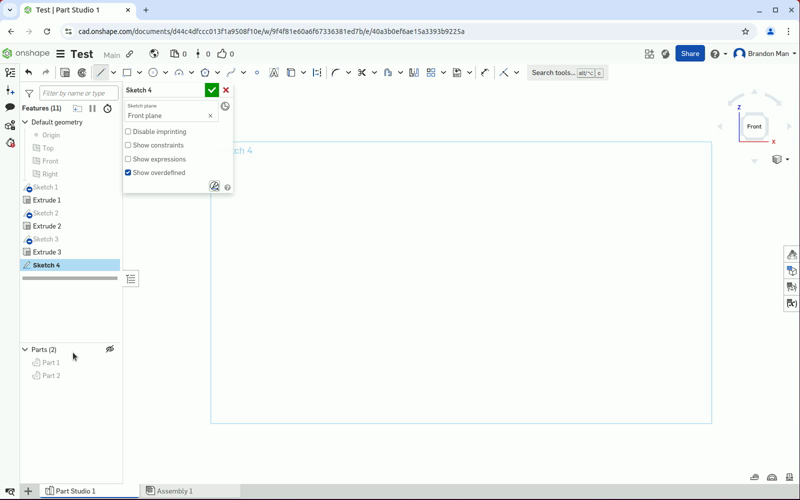
mouse_move(404, 192)
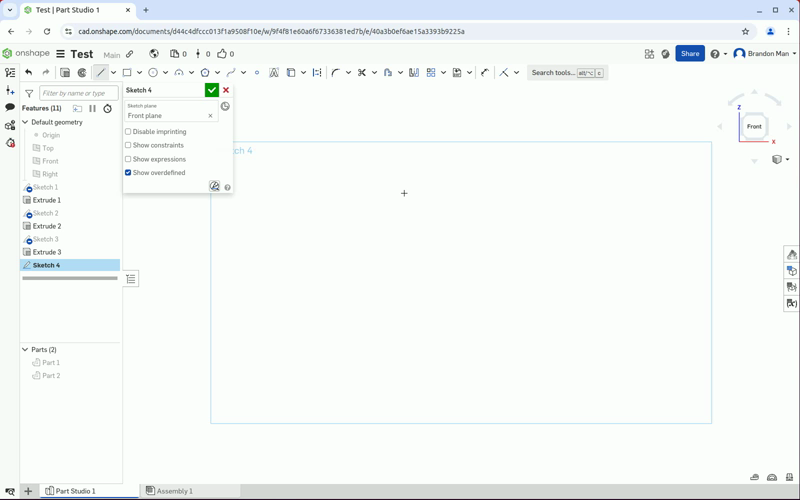
click(404, 192)
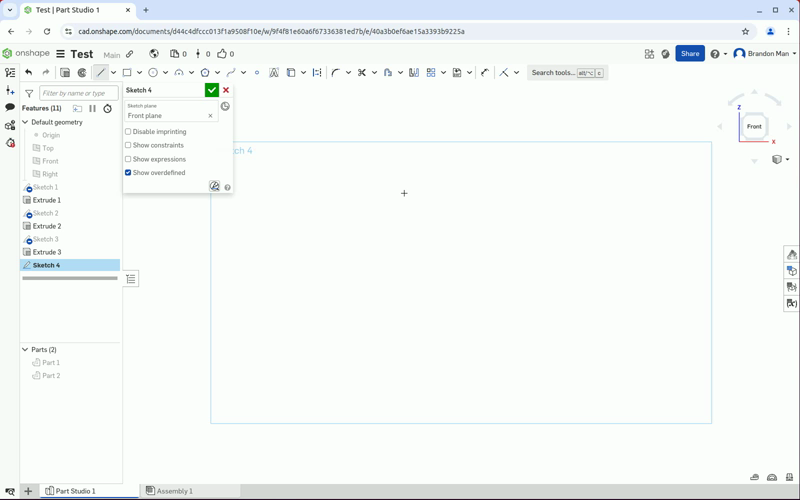
key_up(shift)
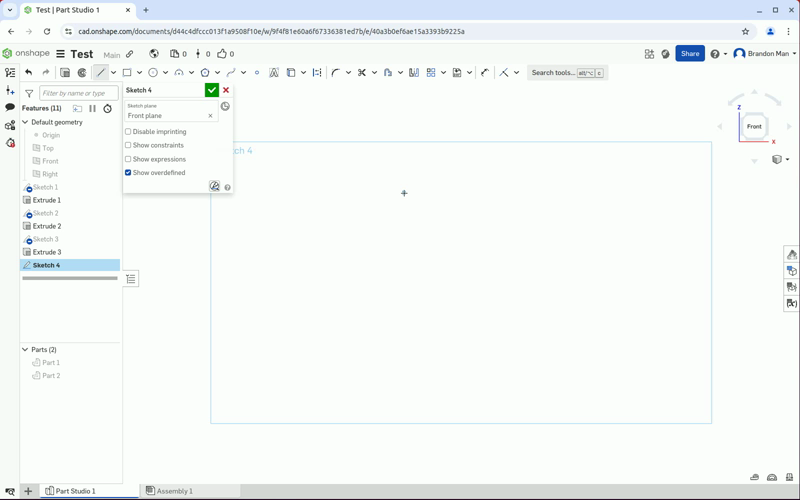
key_down(shift)
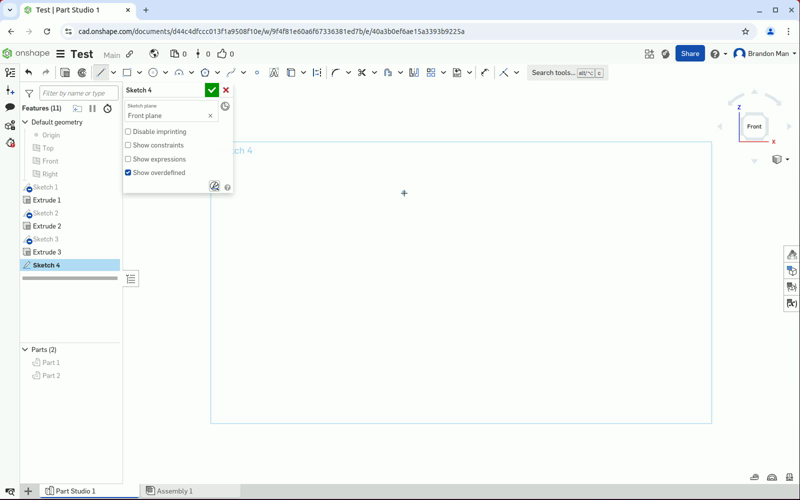
mouse_move(434, 192)
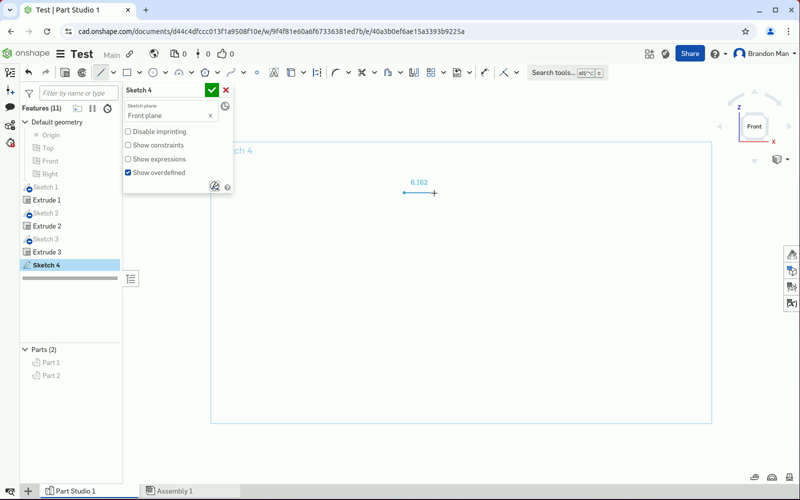
mouse_move(416, 192)
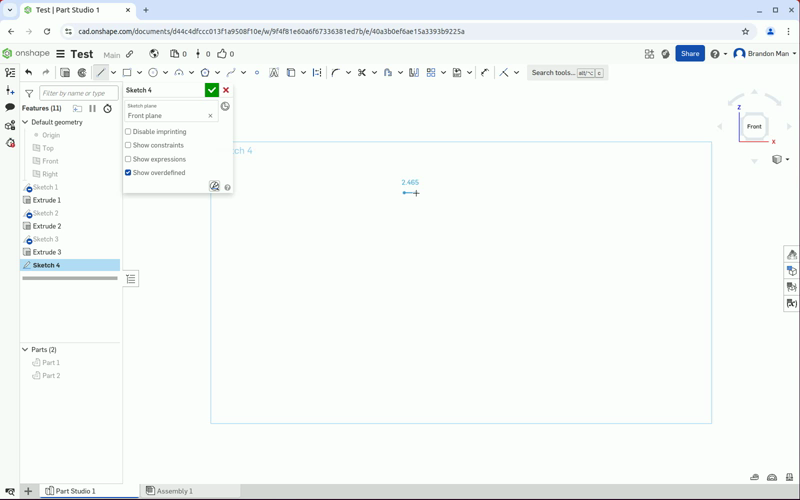
click(416, 192)
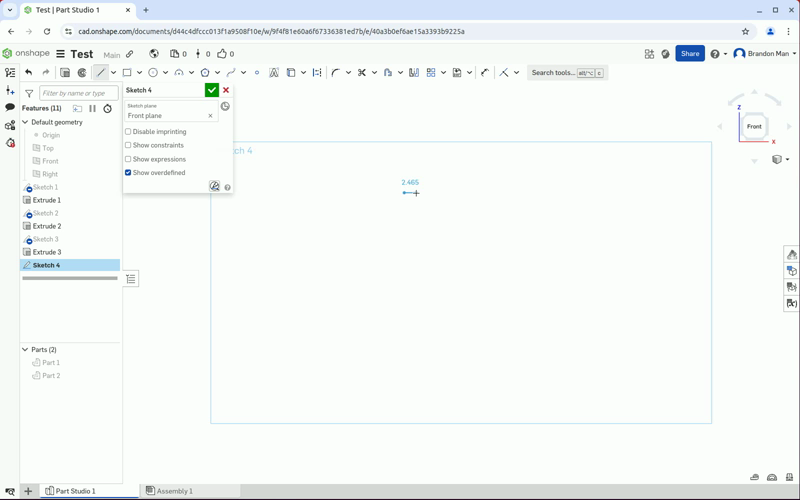
key_up(shift)
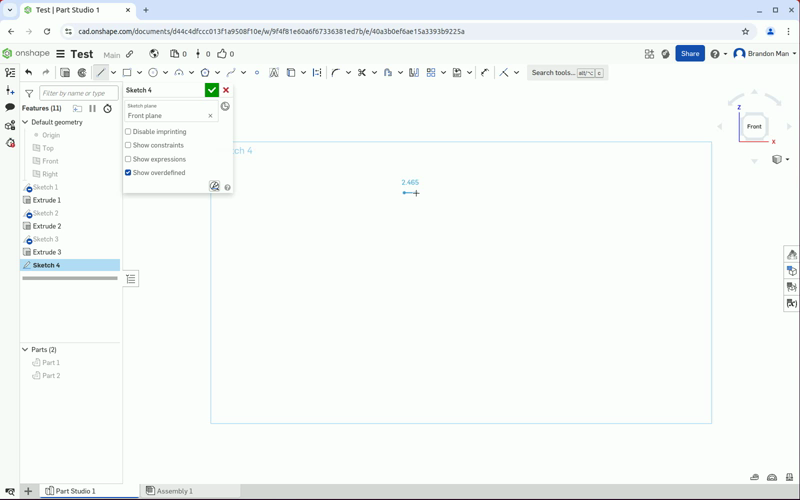
key_down(shift)
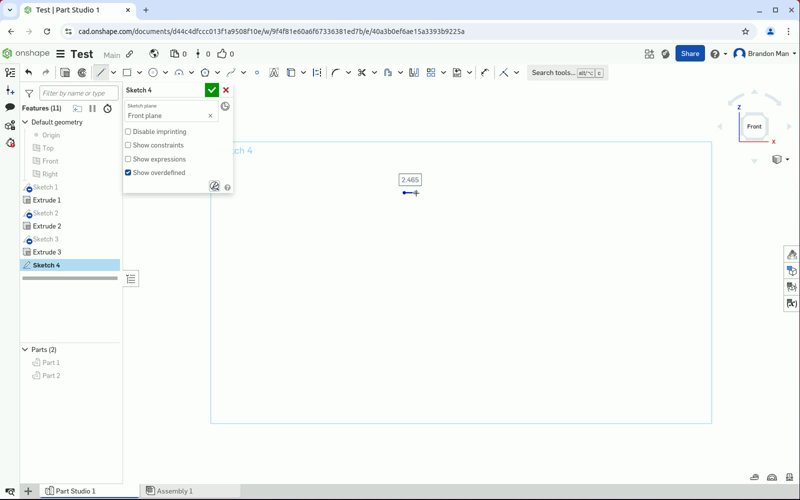
mouse_move(446, 192)
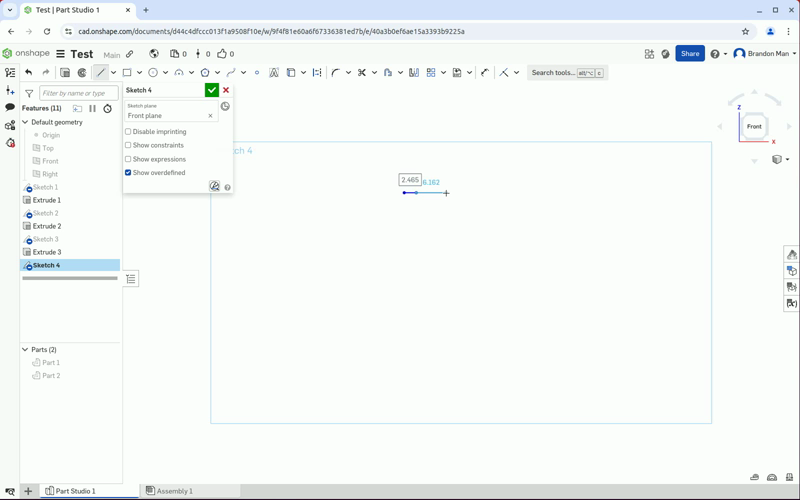
mouse_move(416, 169)
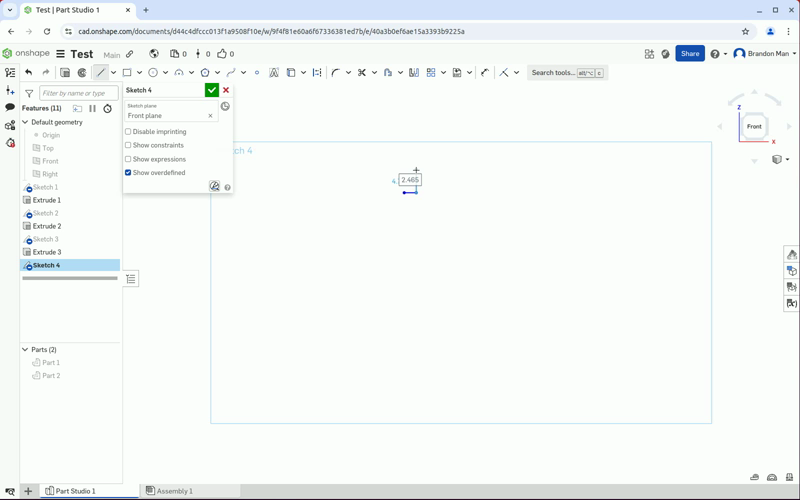
click(416, 169)
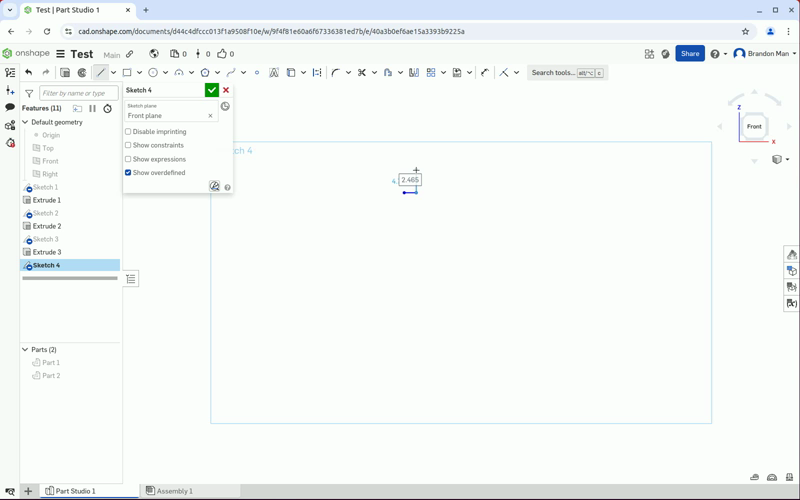
key_up(shift)
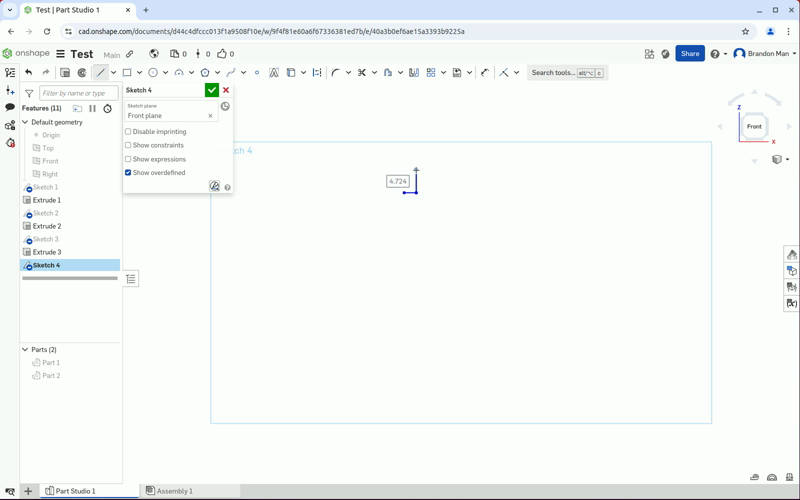
key_down(shift)
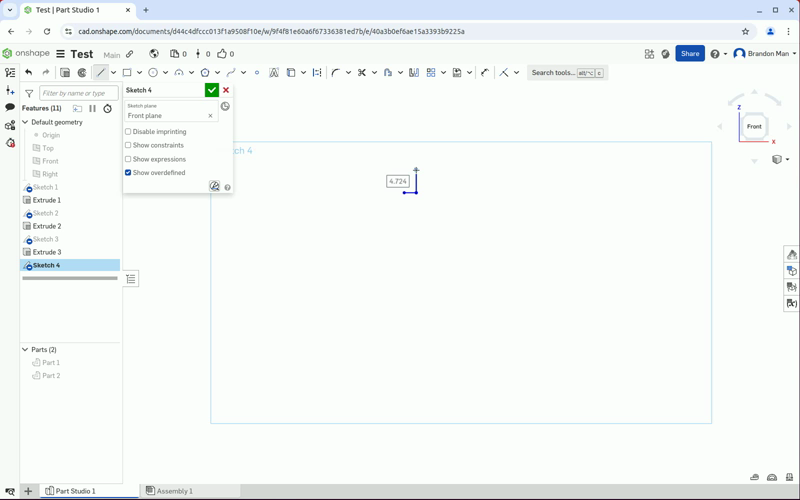
mouse_move(446, 169)
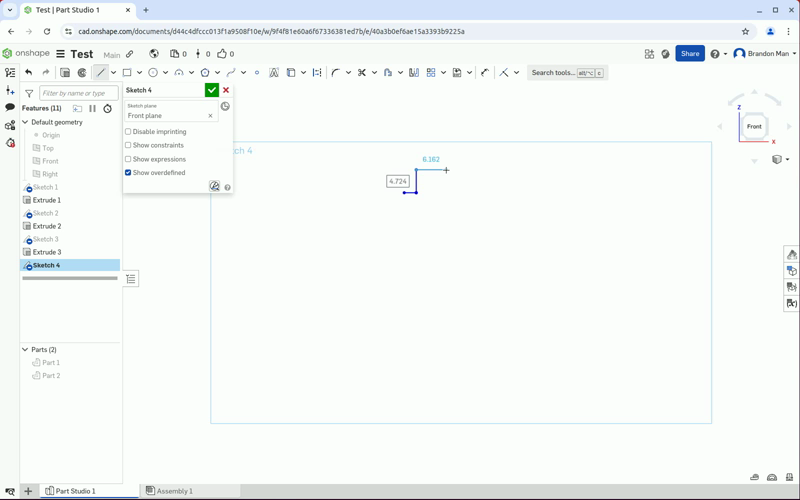
mouse_move(404, 169)
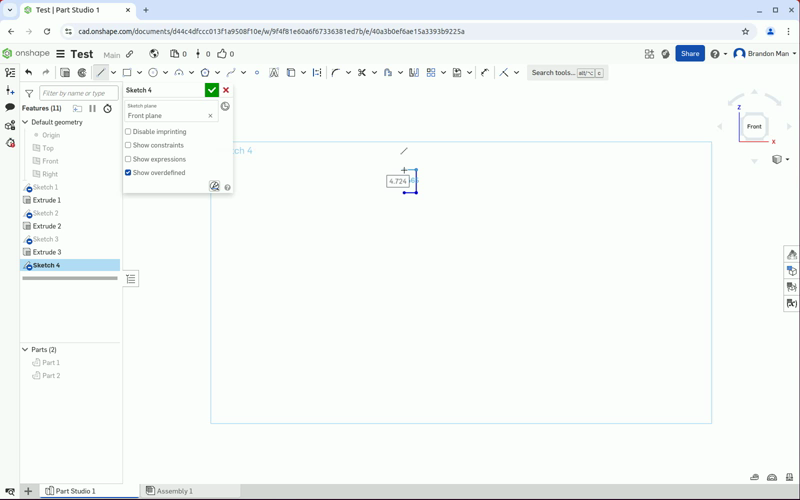
click(404, 169)
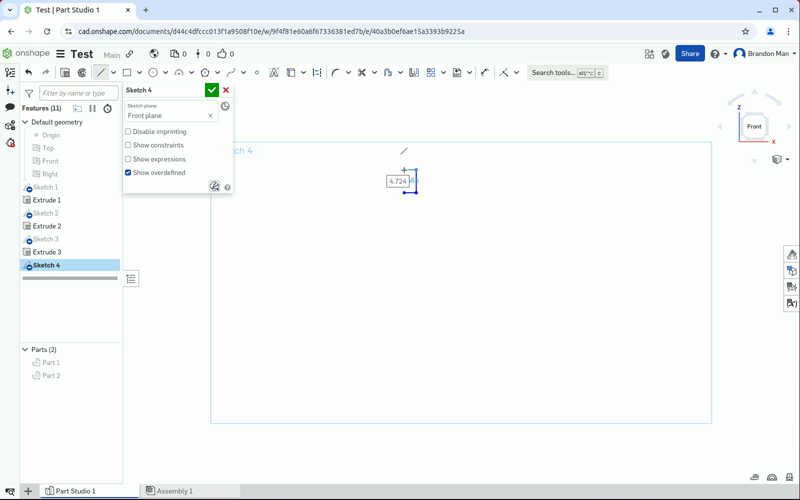
key_up(shift)
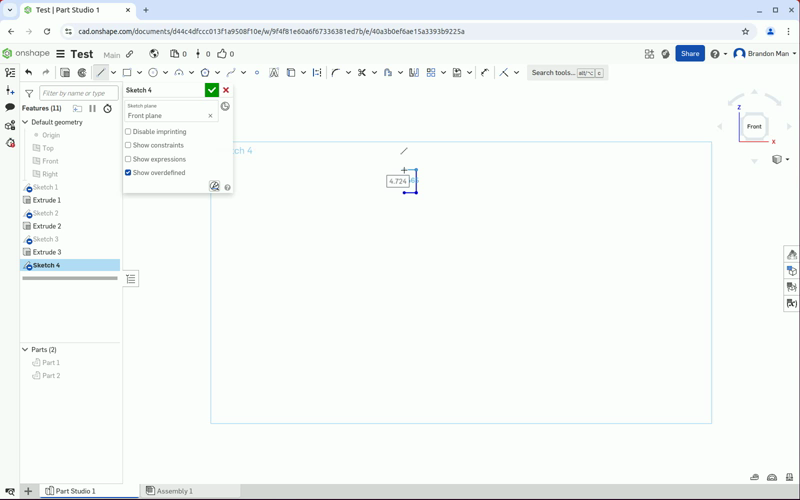
mouse_move(434, 169)
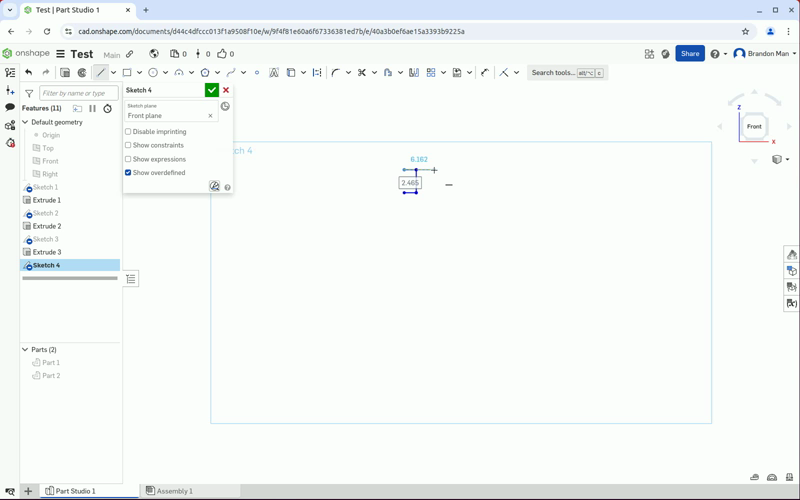
key_down(shift)
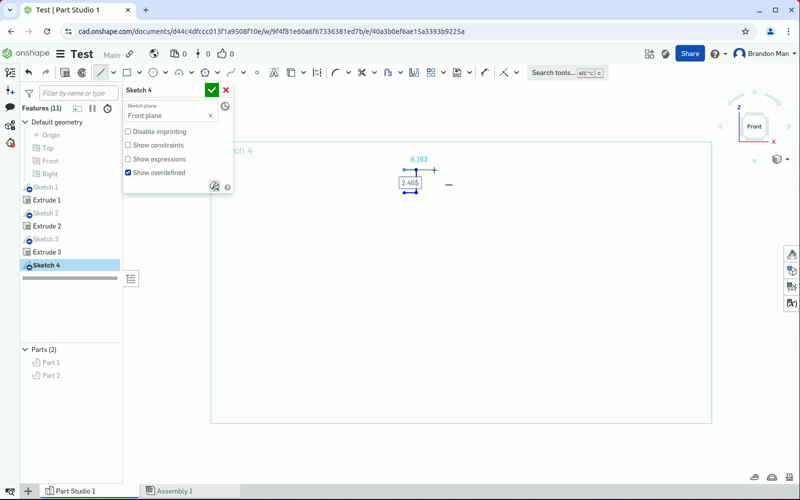
mouse_move(404, 192)
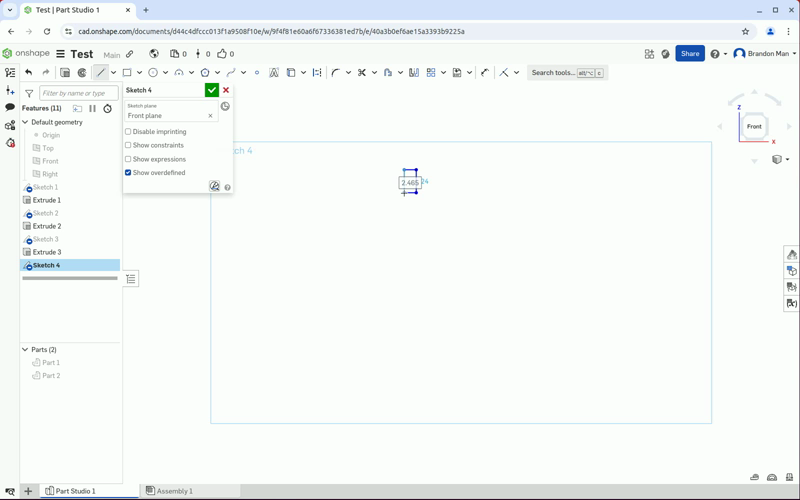
key_up(shift)
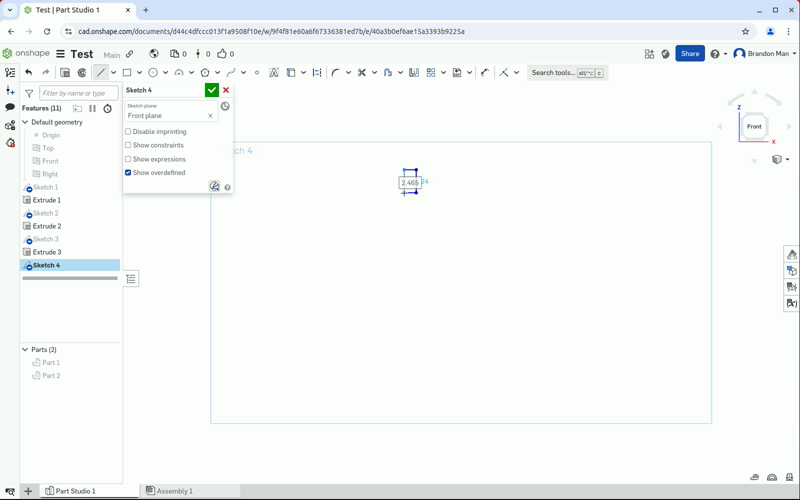
click(404, 192)
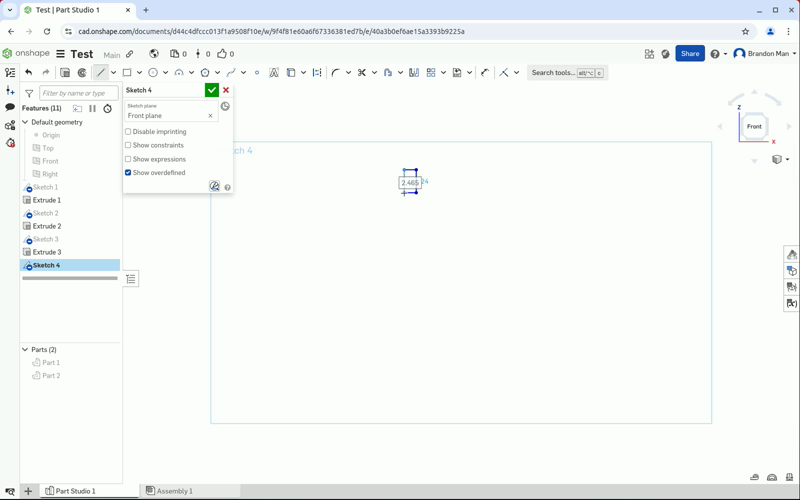
key(esc)
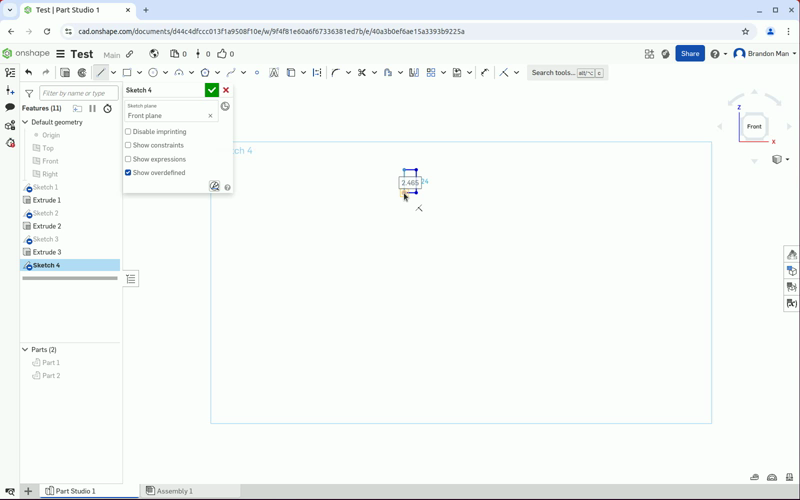
mouse_move(406, 175)
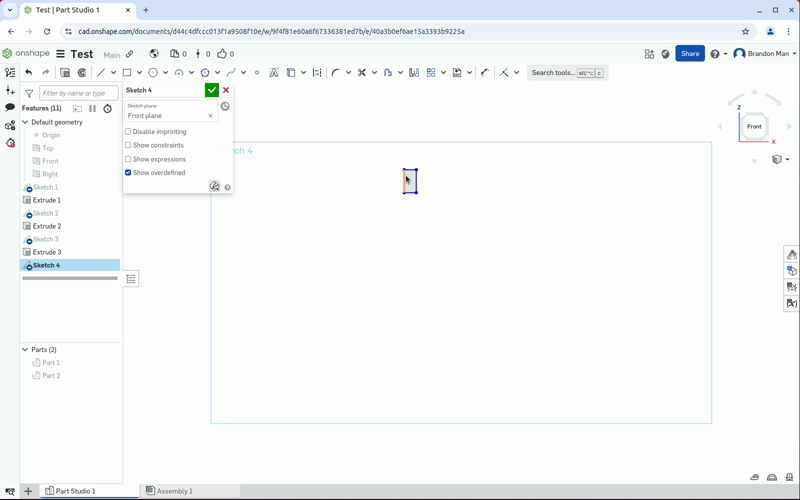
scroll(6)
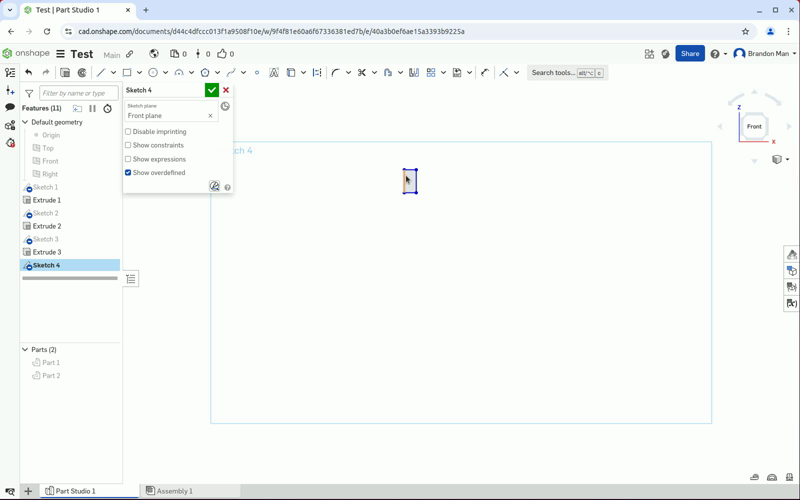
scroll(6)
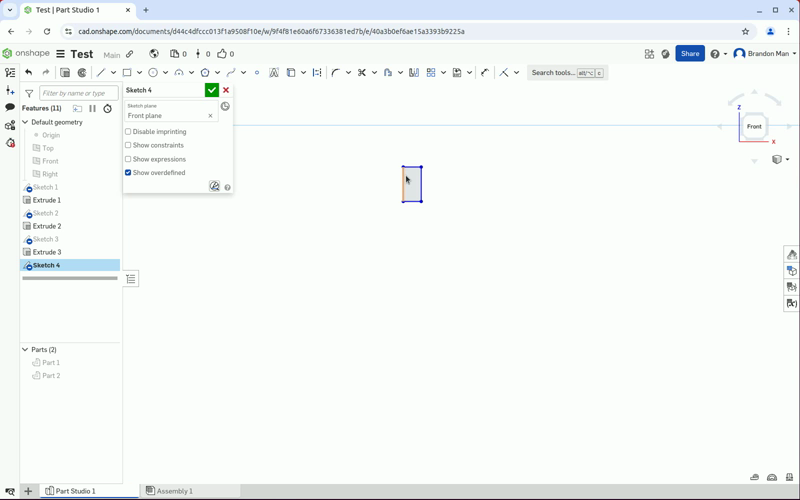
scroll(6)
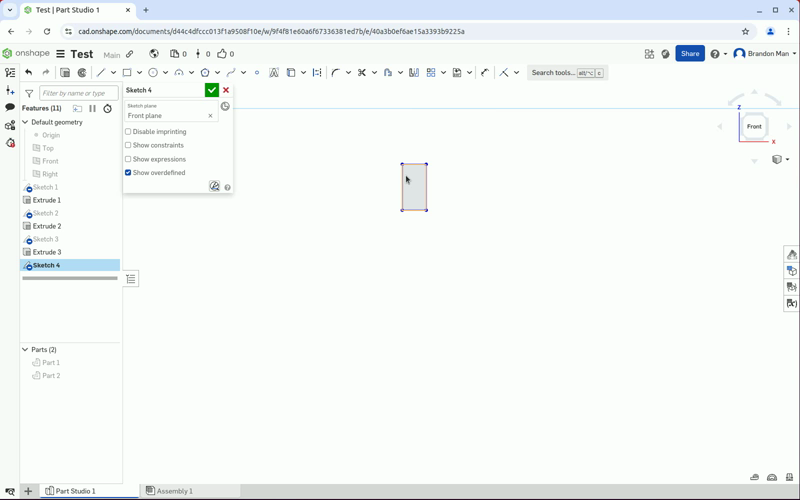
scroll(6)
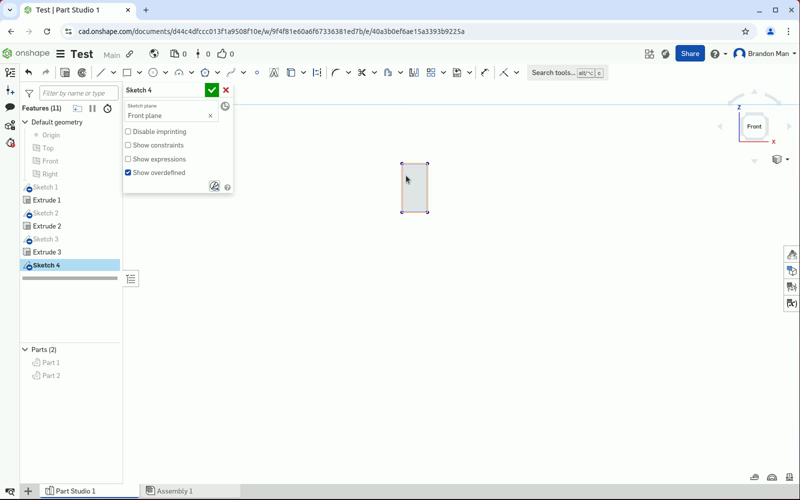
scroll(6)
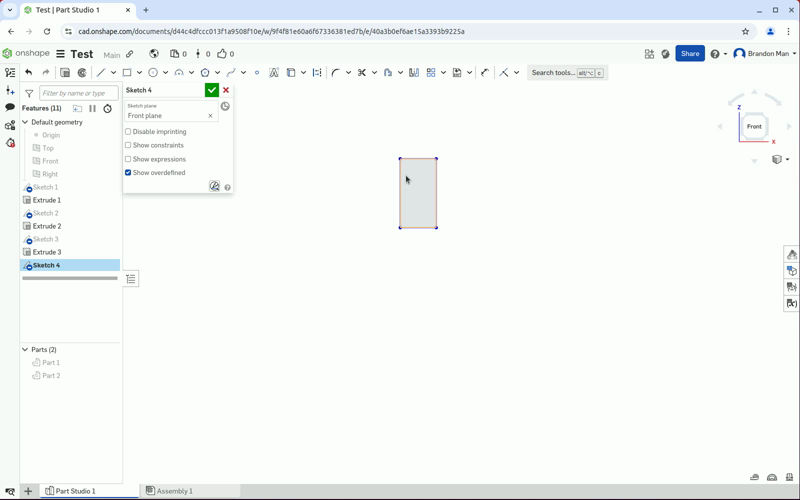
scroll(6)
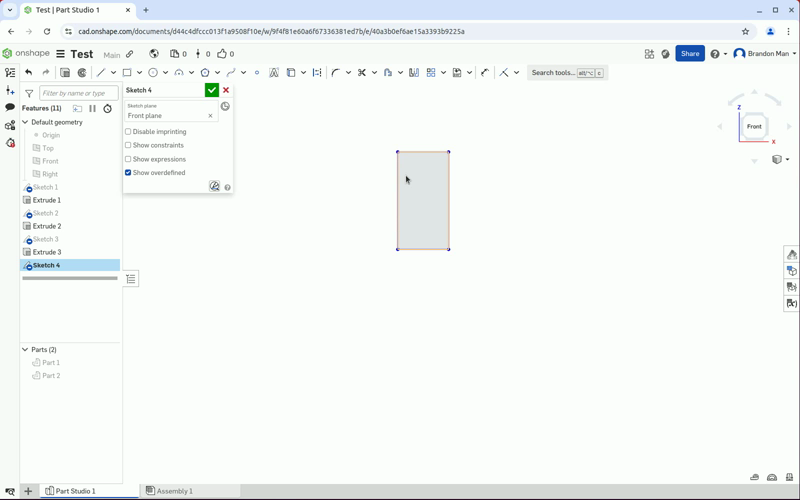
scroll(6)
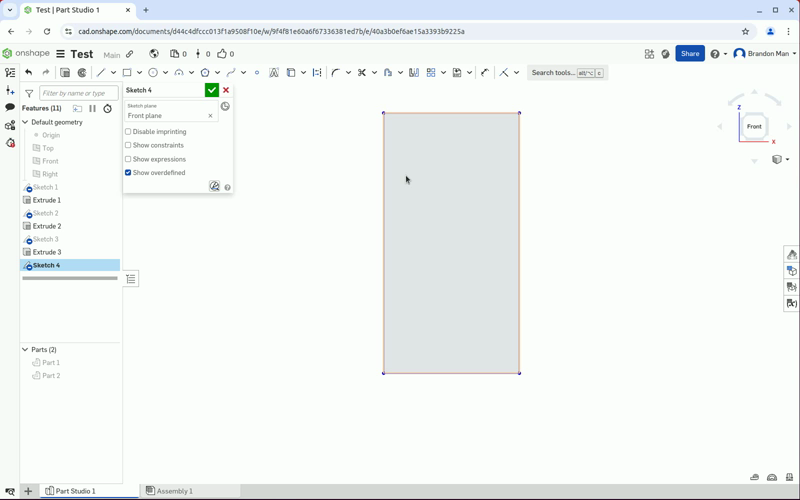
click(406, 175)
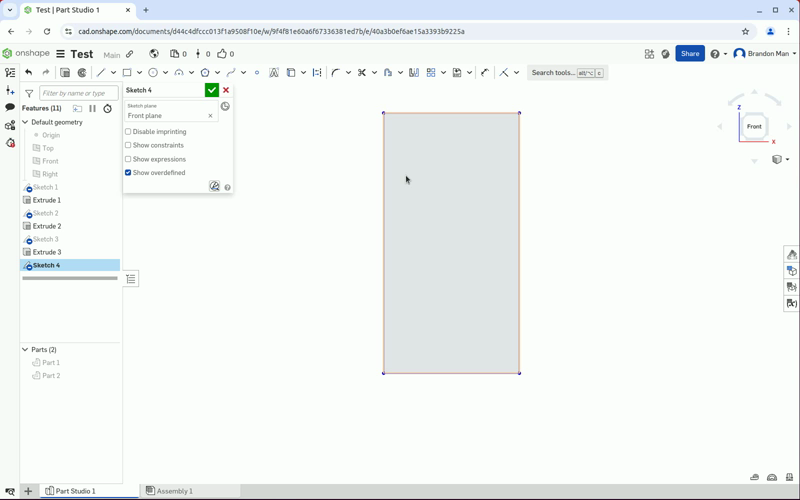
scroll(-6)
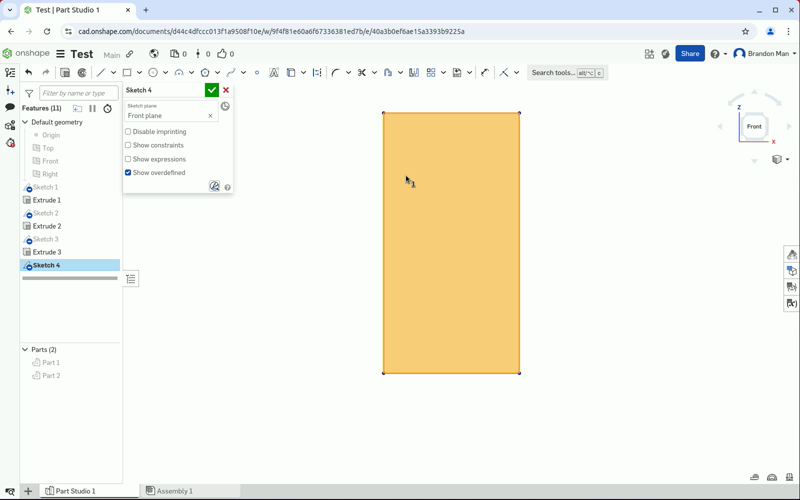
scroll(-6)
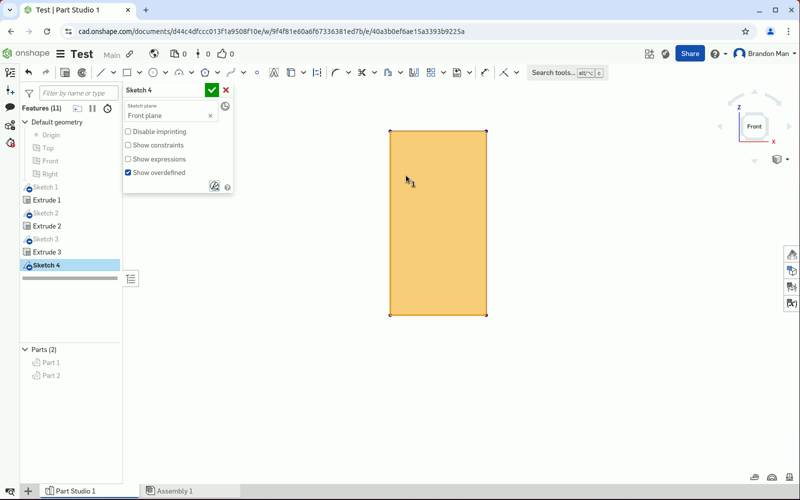
scroll(-6)
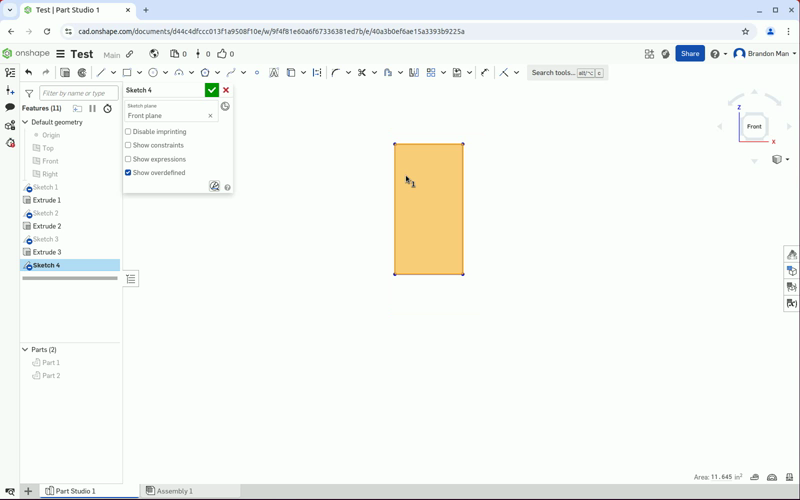
scroll(-6)
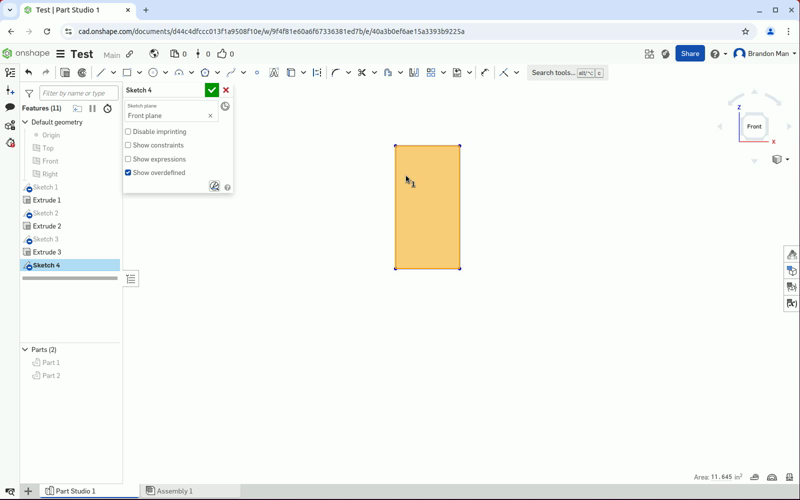
scroll(-6)
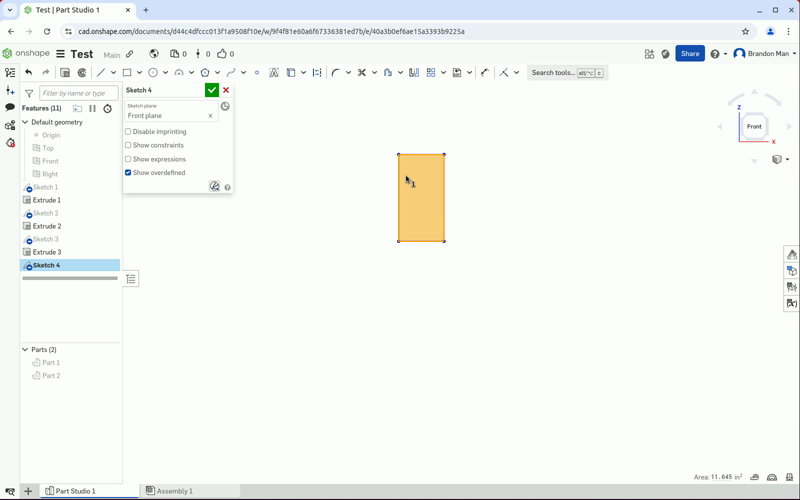
scroll(-6)
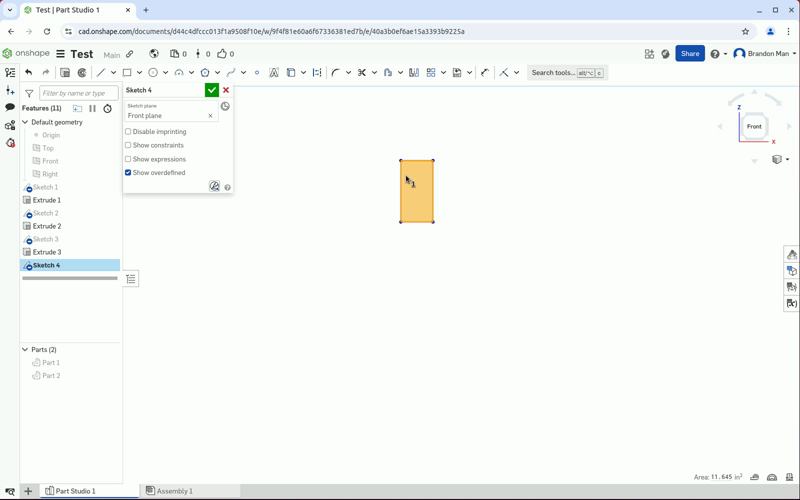
scroll(-6)
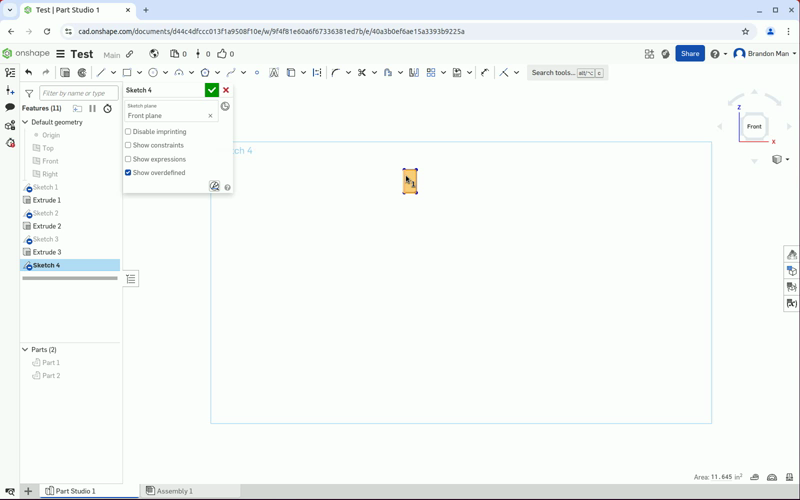
mouse_move(73, 352)
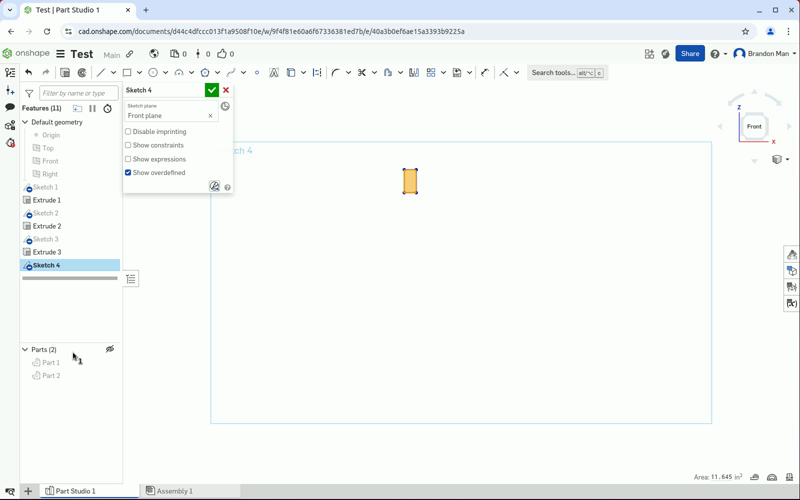
key(shift+y)
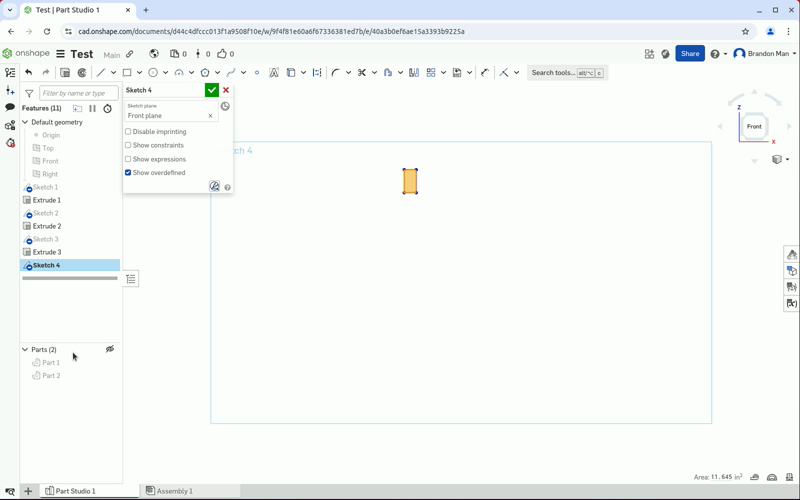
key(shift+e)
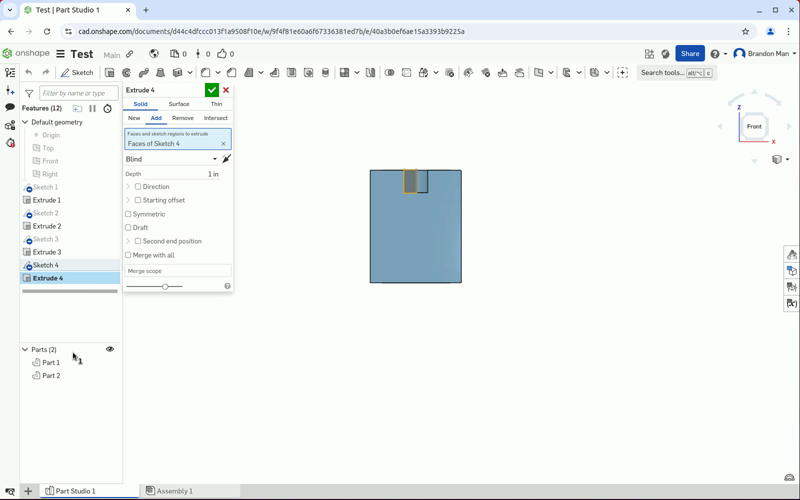
mouse_move(143, 106)
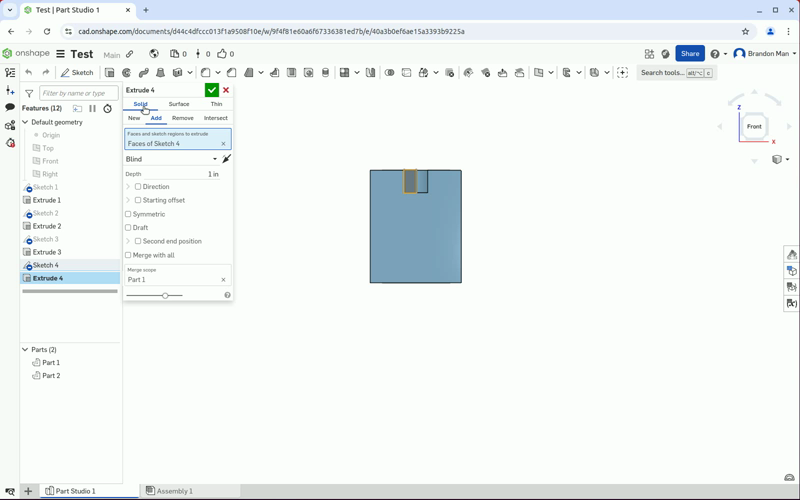
click(143, 106)
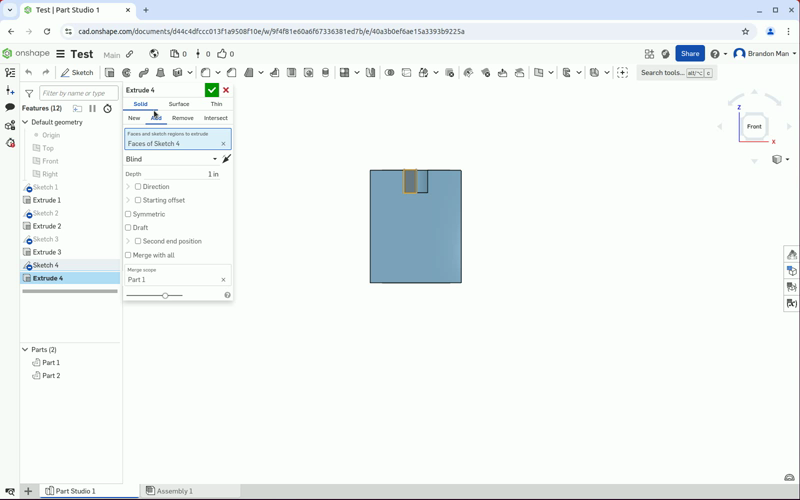
mouse_move(186, 120)
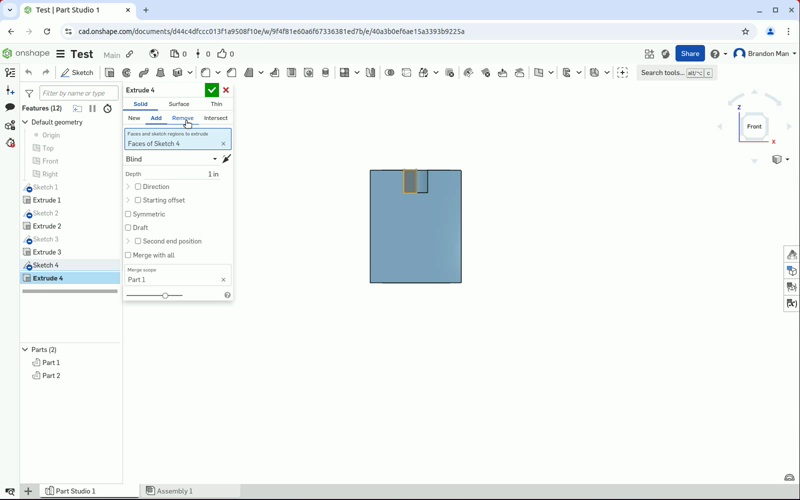
click(186, 120)
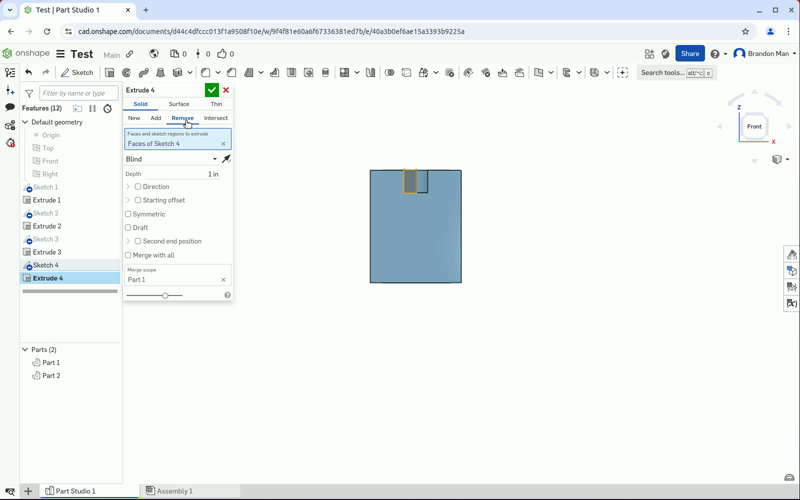
key(tab, 4)
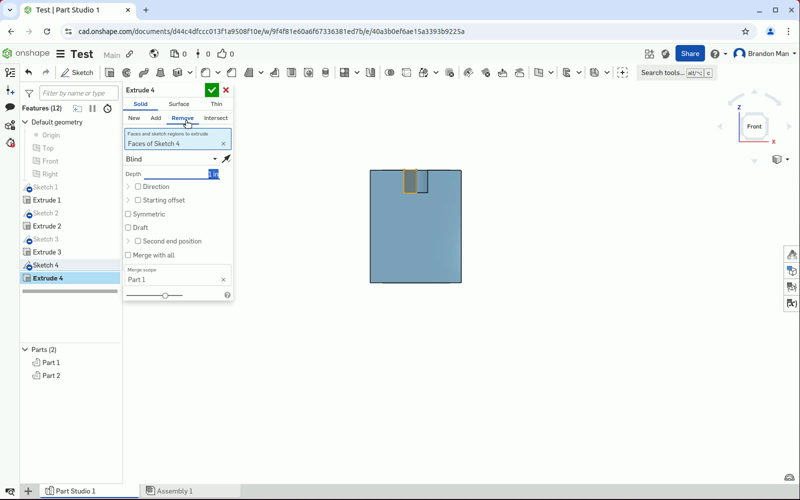
text(2.889)
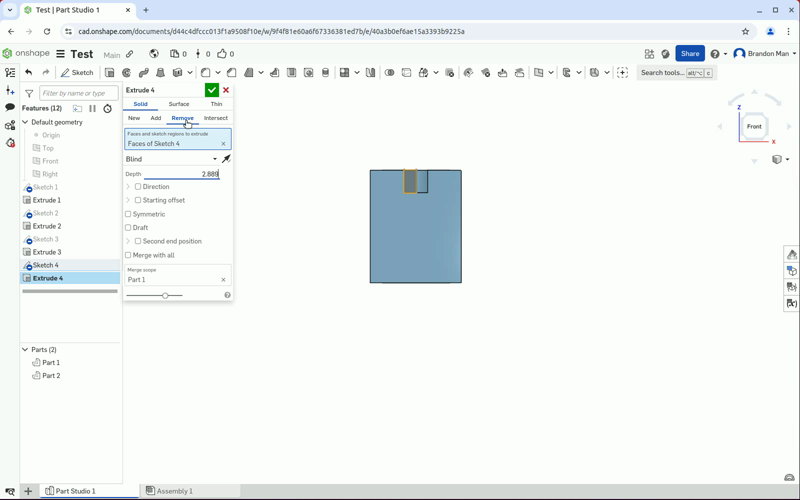
key(tab, 6)
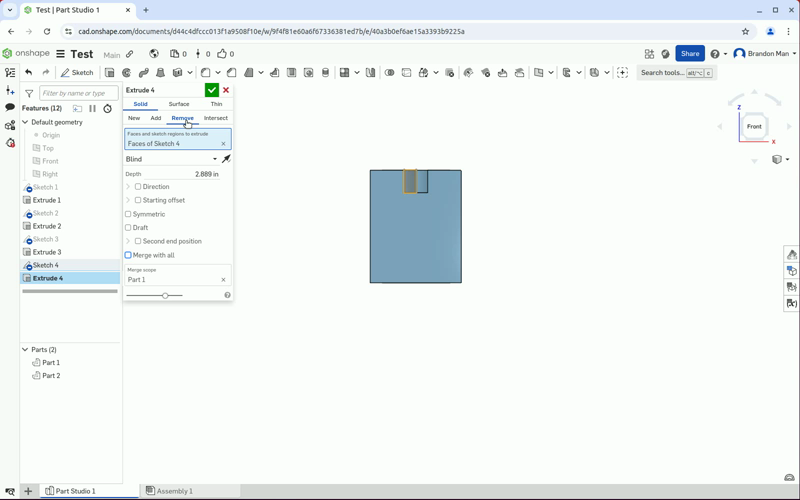
key(space)
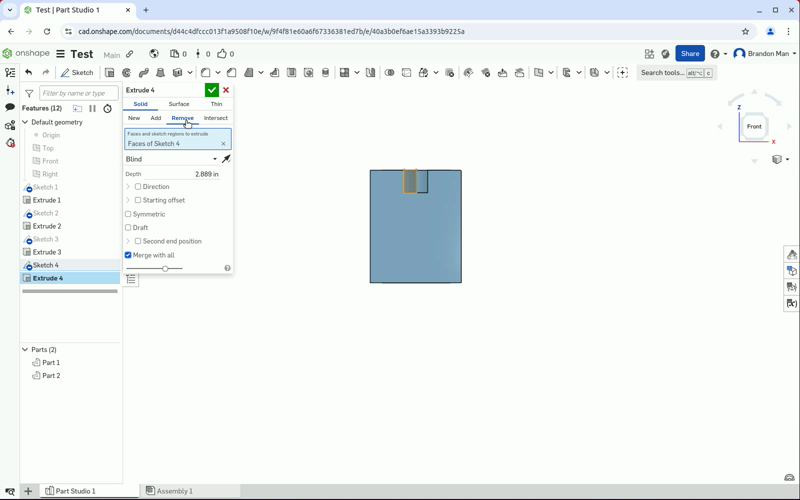
key(enter)
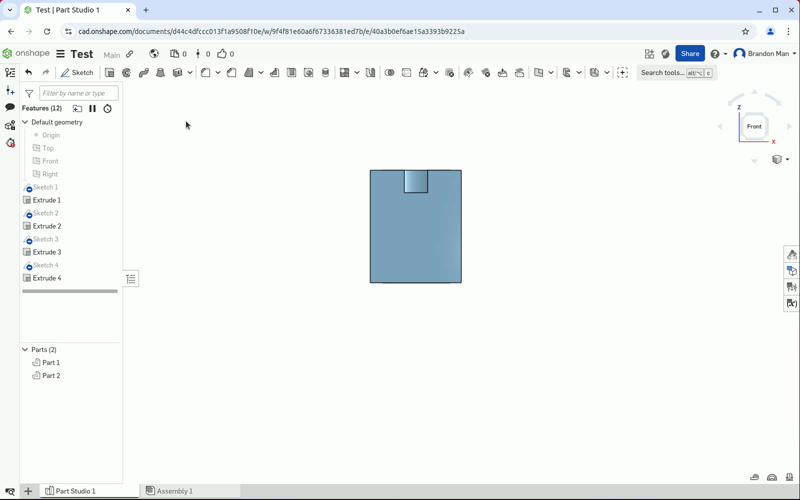
key(shift+h)
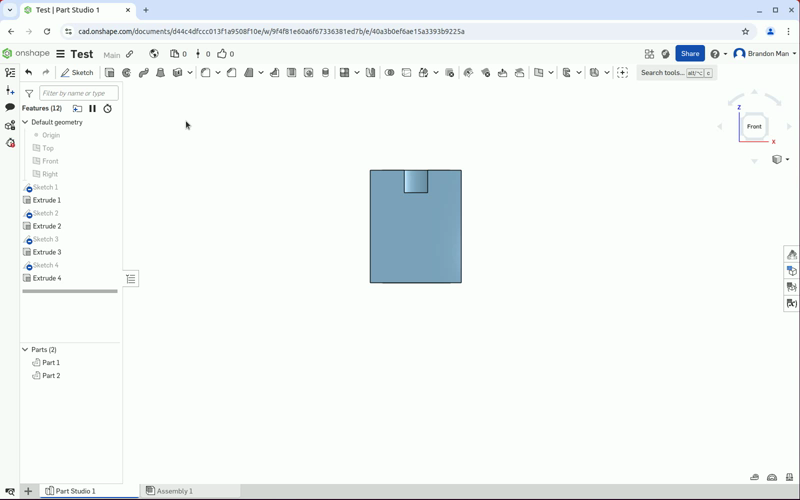
key(shift+h)
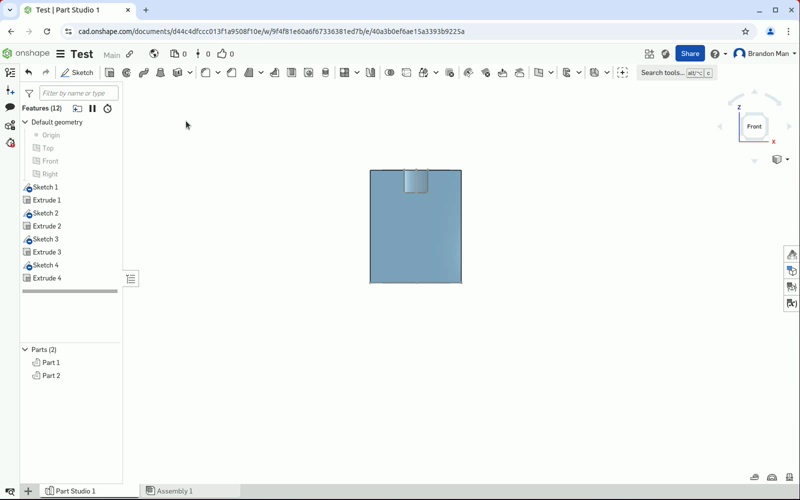
key(shift+7)
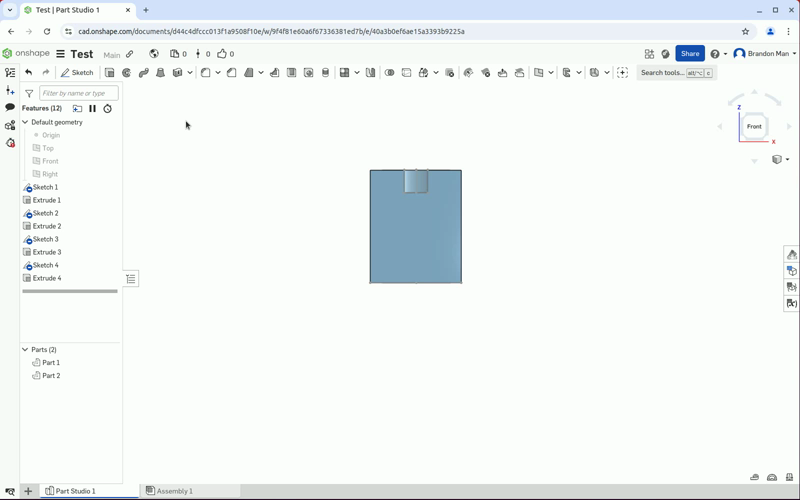
key(left, 2)
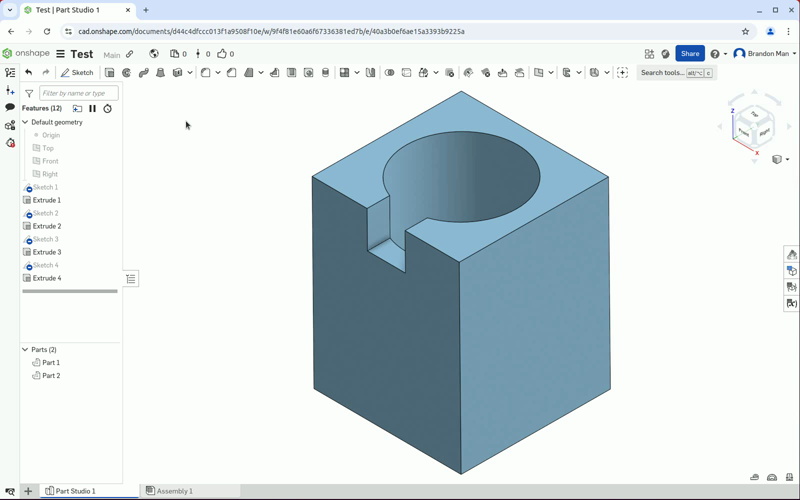
key(down, 2)
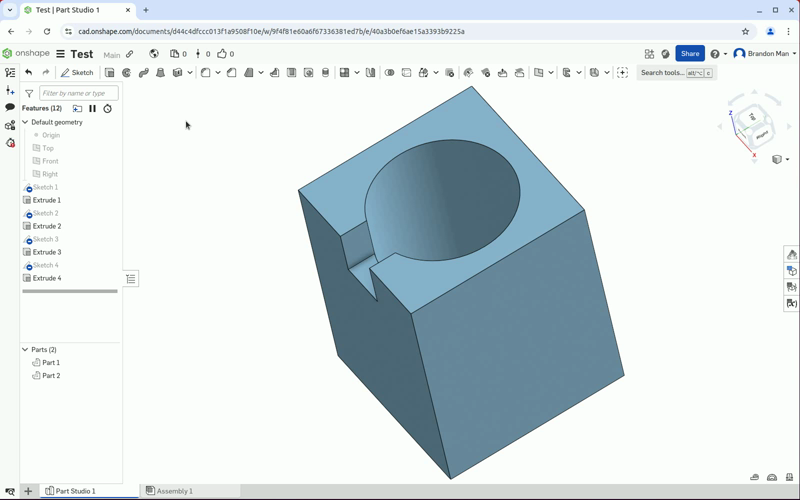
key(up, 2)
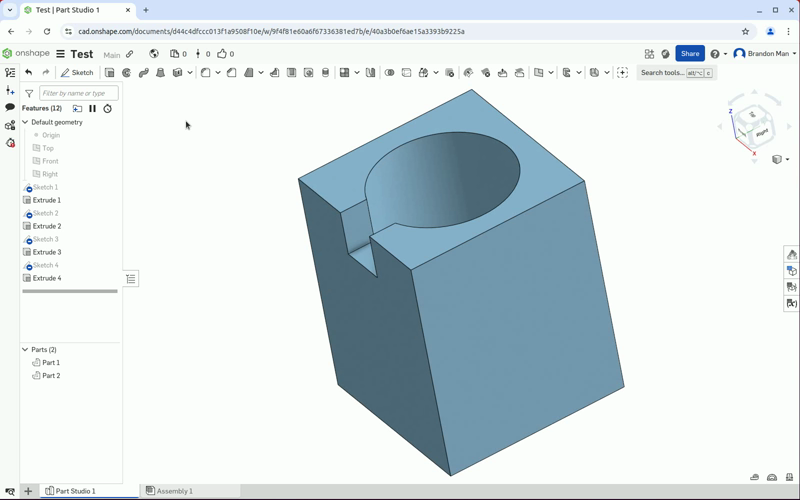
key(right, 2)
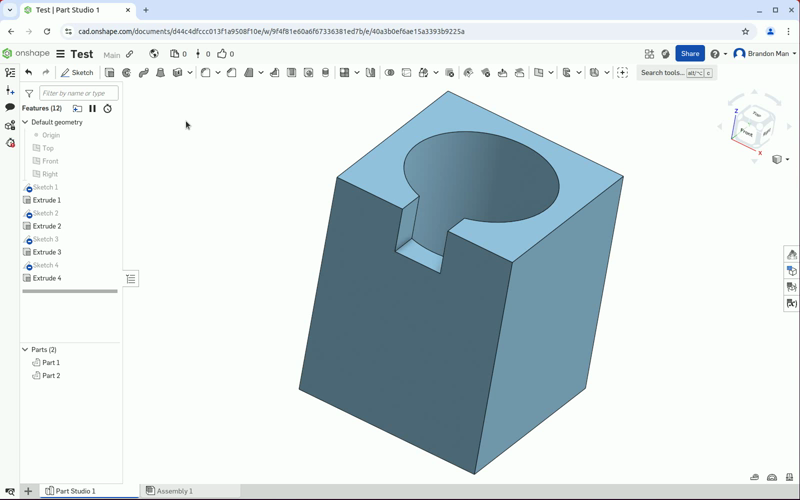
mouse_move(73, 189)
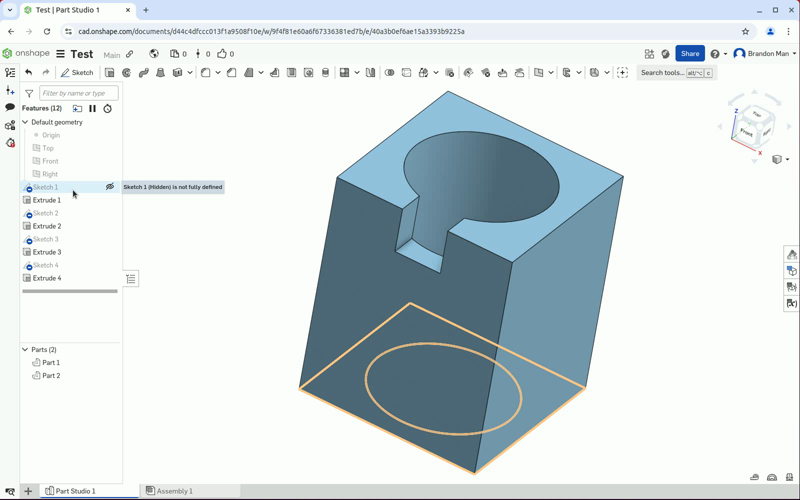
click(73, 189)